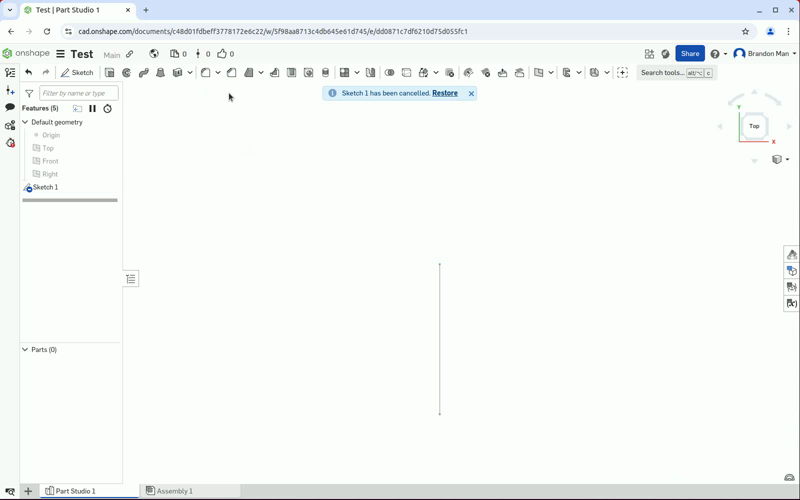
key(shift+h)
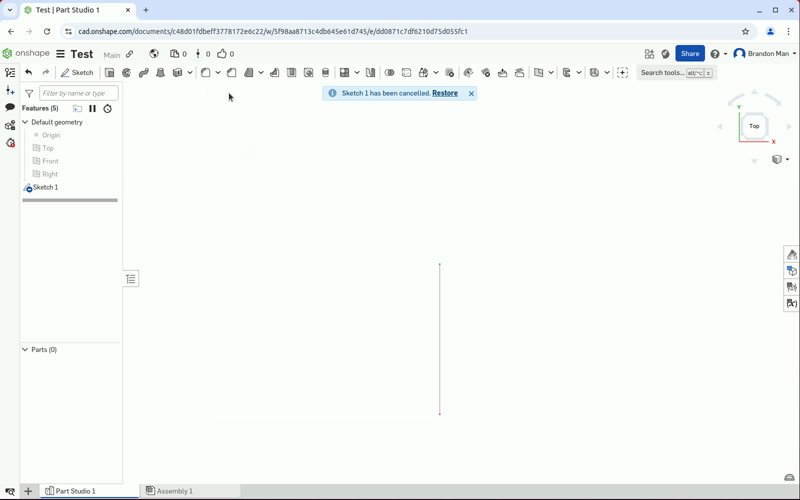
key(shift+s)
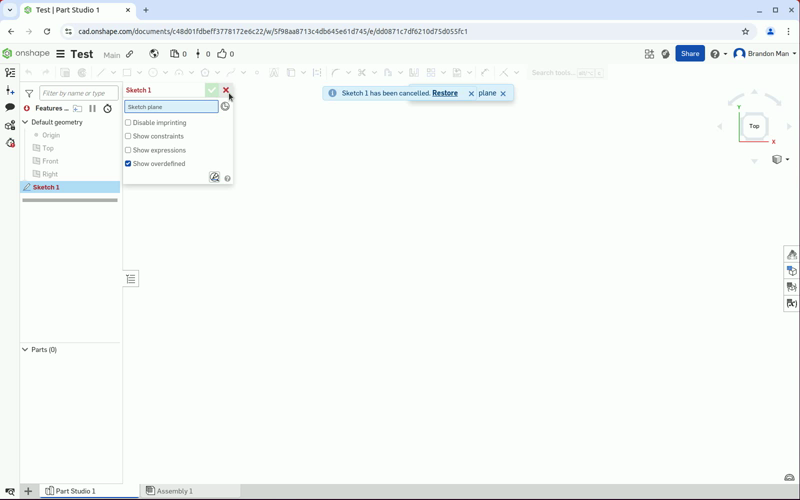
mouse_move(73, 150)
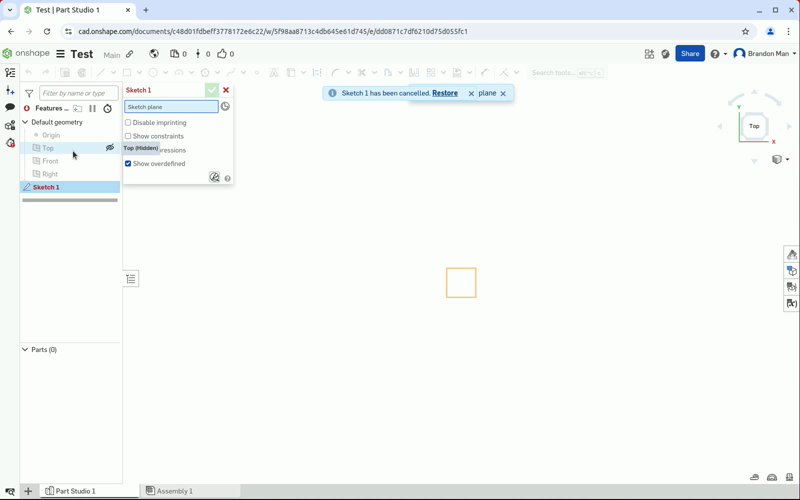
click(73, 150)
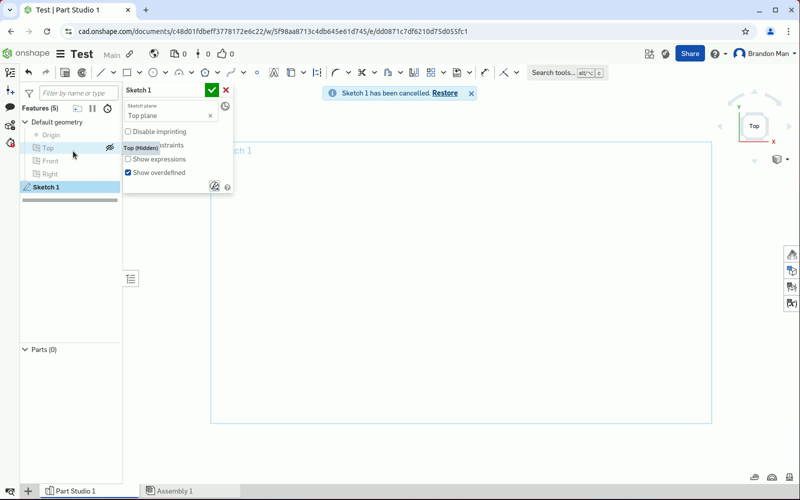
mouse_move(73, 352)
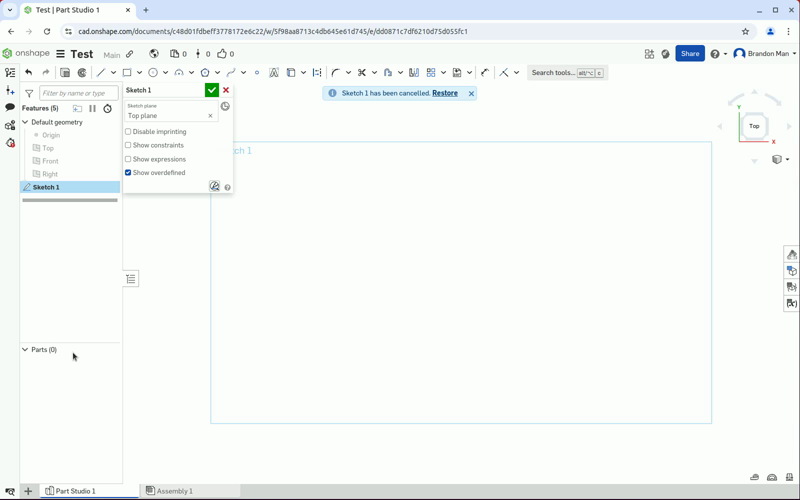
key(y)
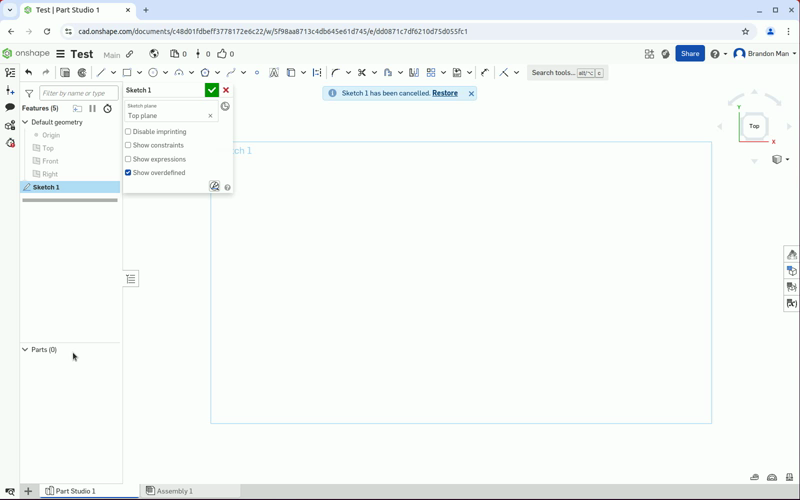
key(l)
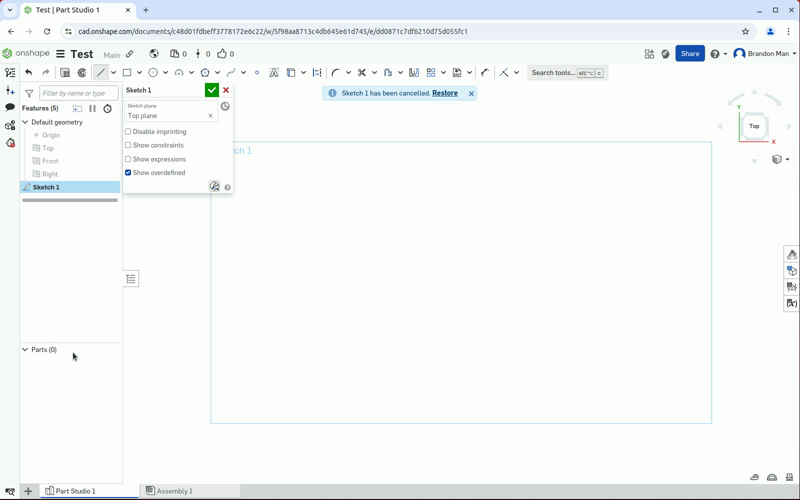
key_down(shift)
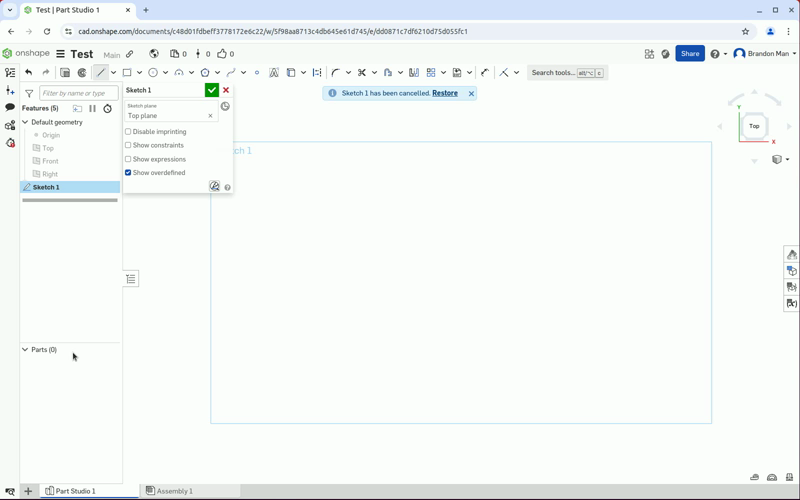
mouse_move(432, 287)
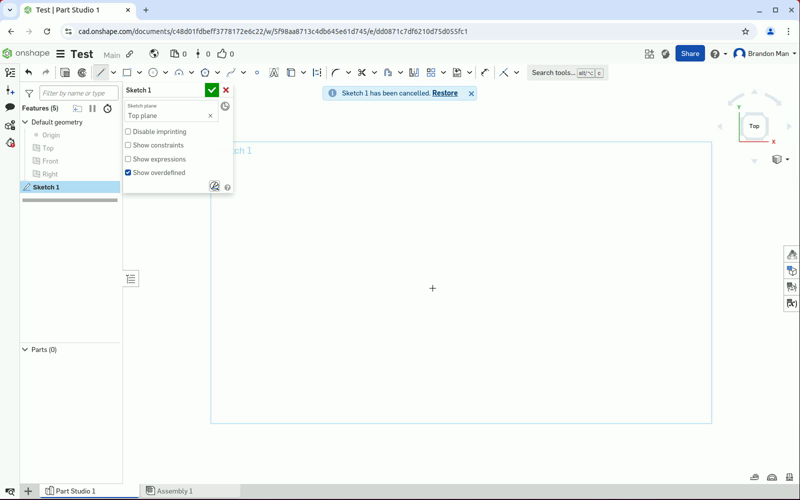
click(432, 287)
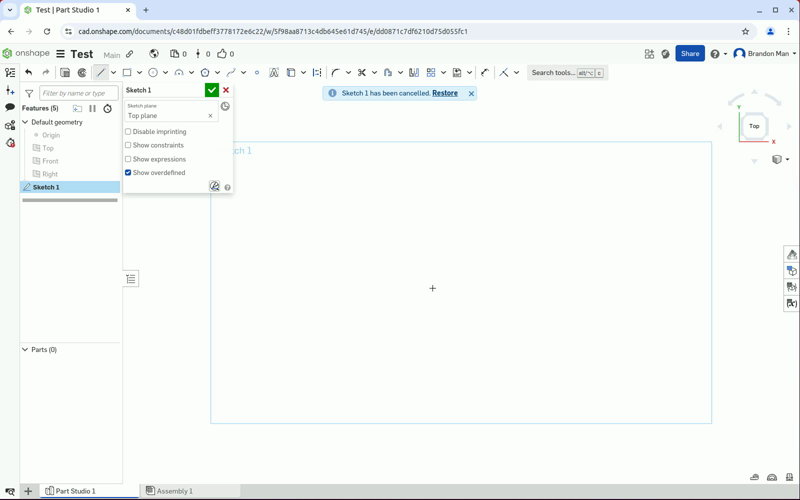
key_up(shift)
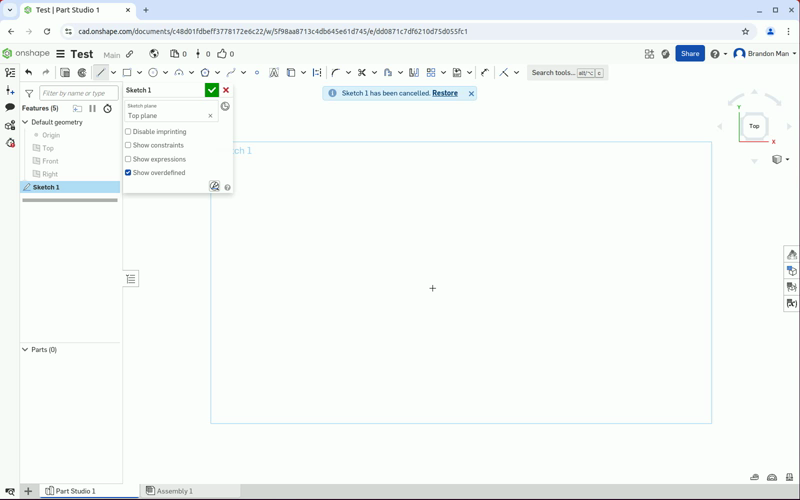
key_down(shift)
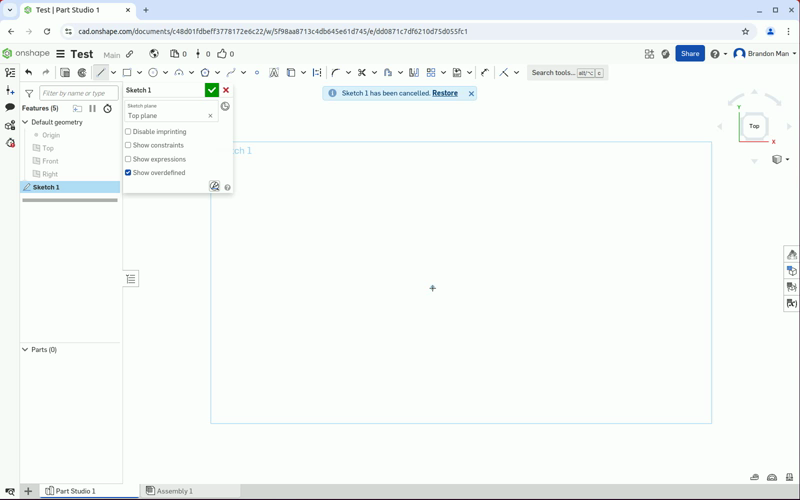
mouse_move(545, 287)
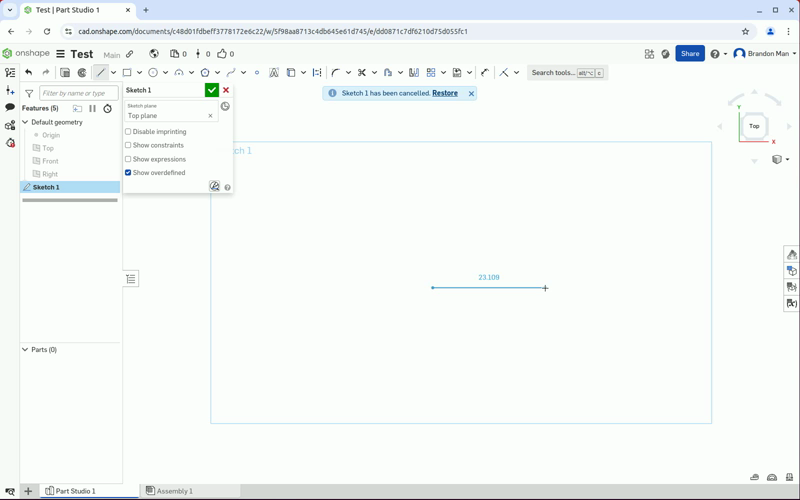
click(545, 287)
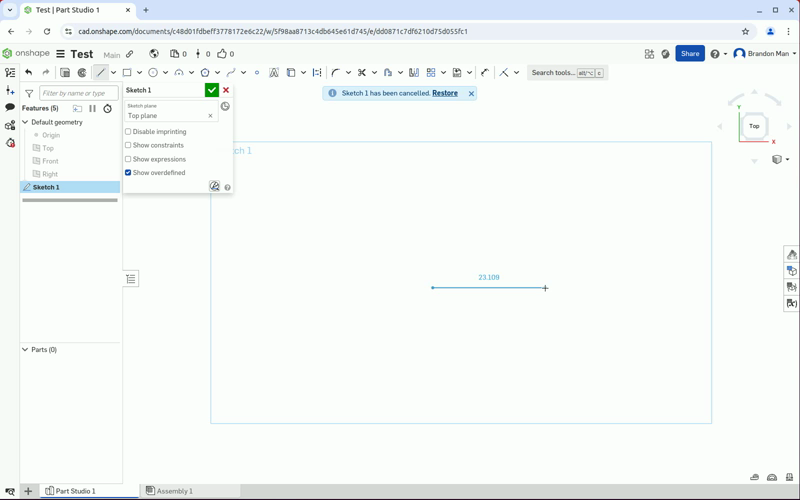
key_up(shift)
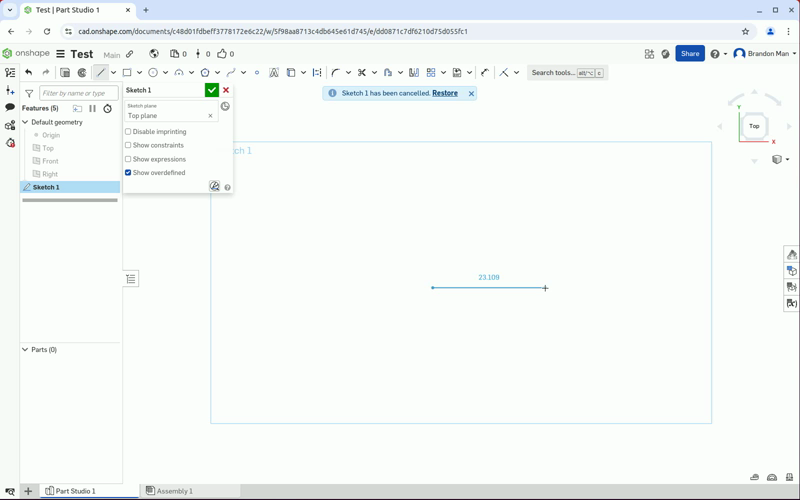
key_down(shift)
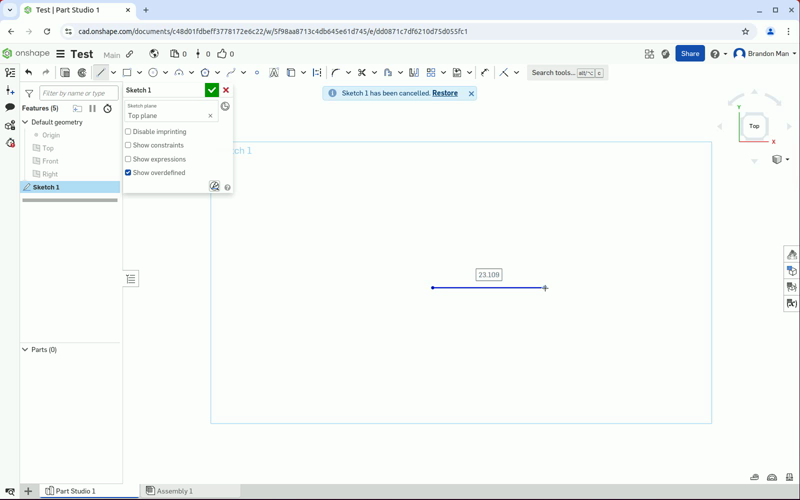
mouse_move(575, 287)
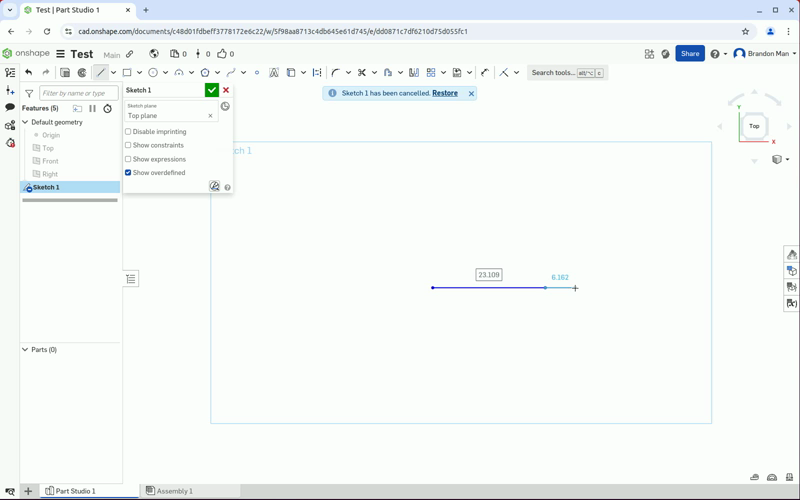
mouse_move(545, 278)
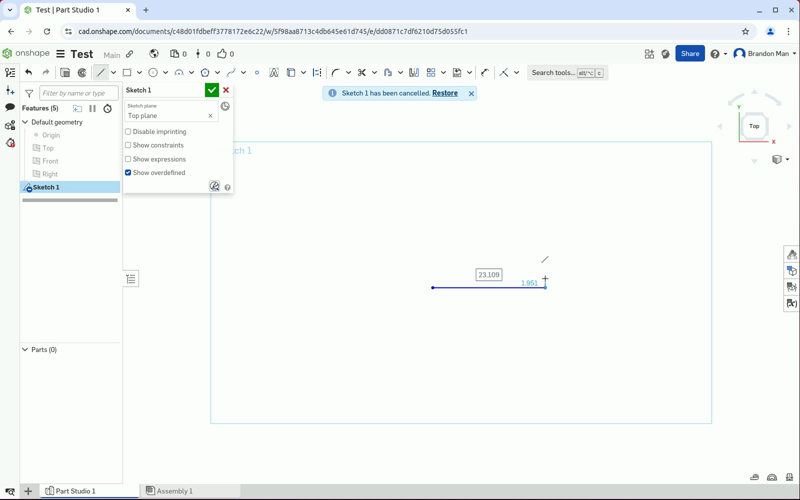
click(545, 278)
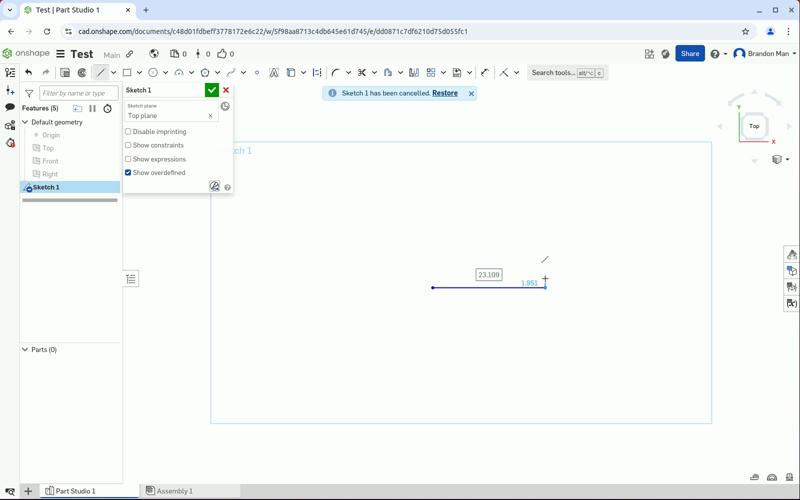
key_up(shift)
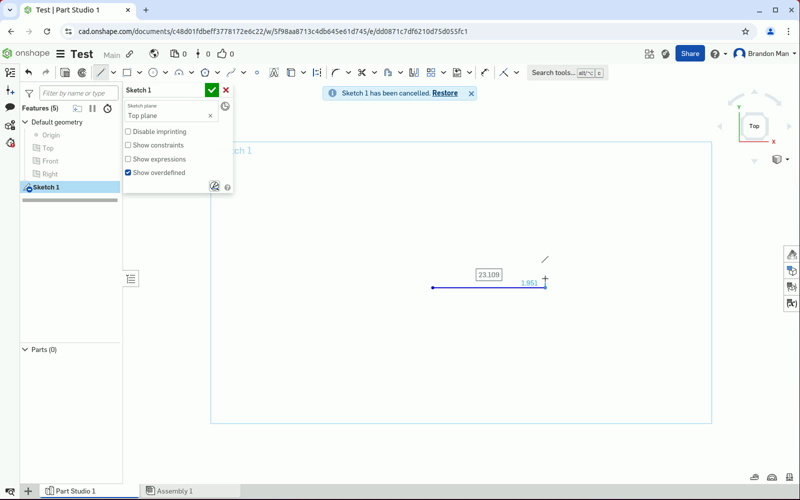
key_down(shift)
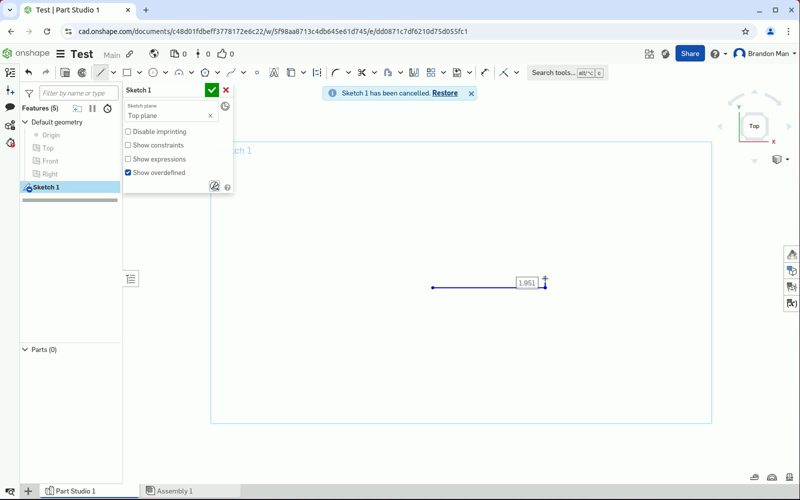
mouse_move(432, 278)
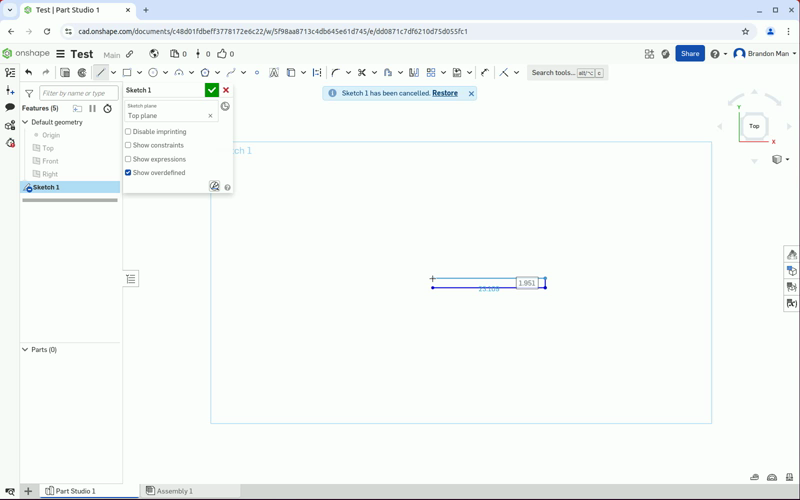
click(432, 278)
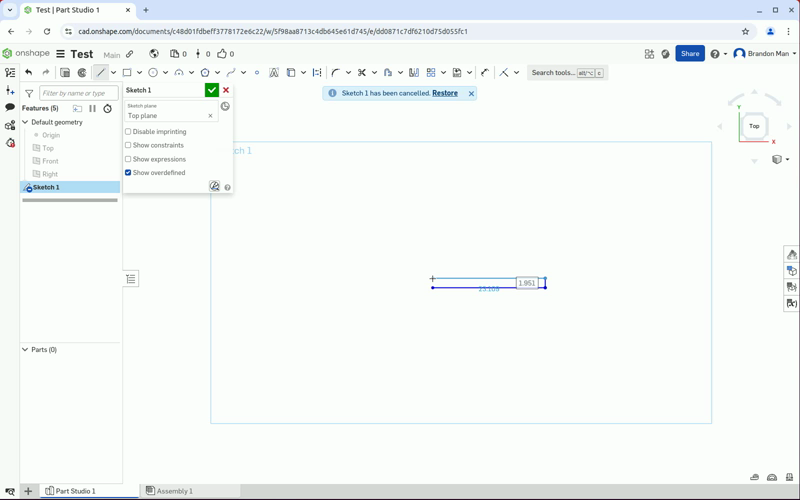
key_up(shift)
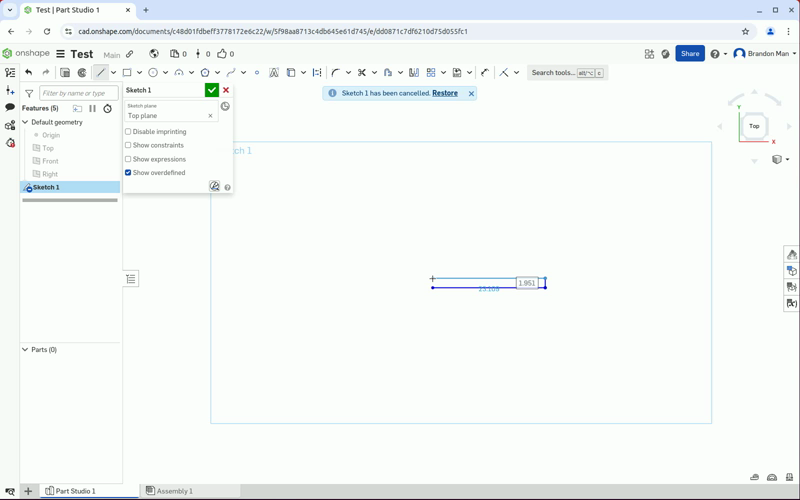
mouse_move(462, 278)
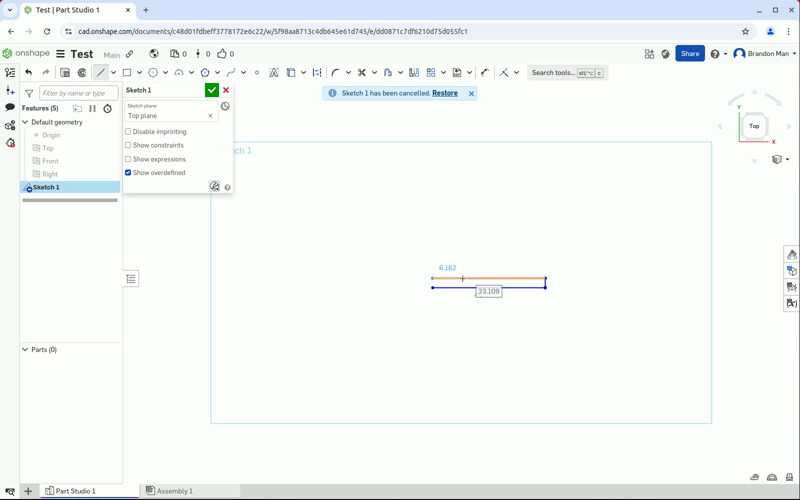
key_down(shift)
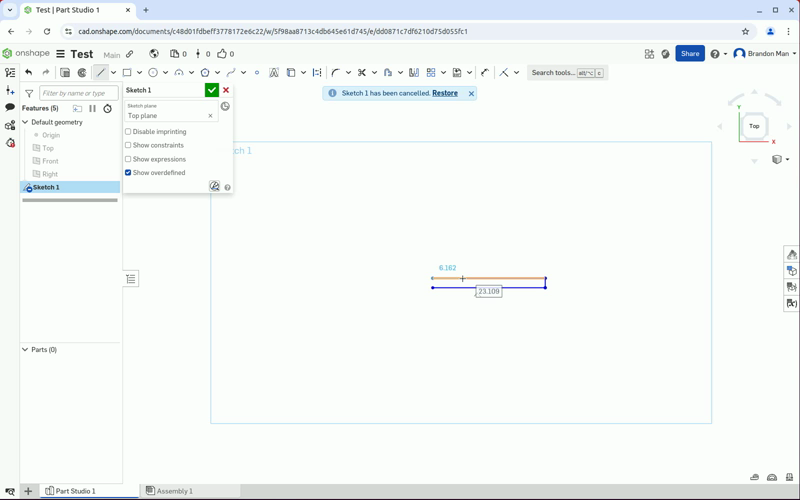
mouse_move(432, 287)
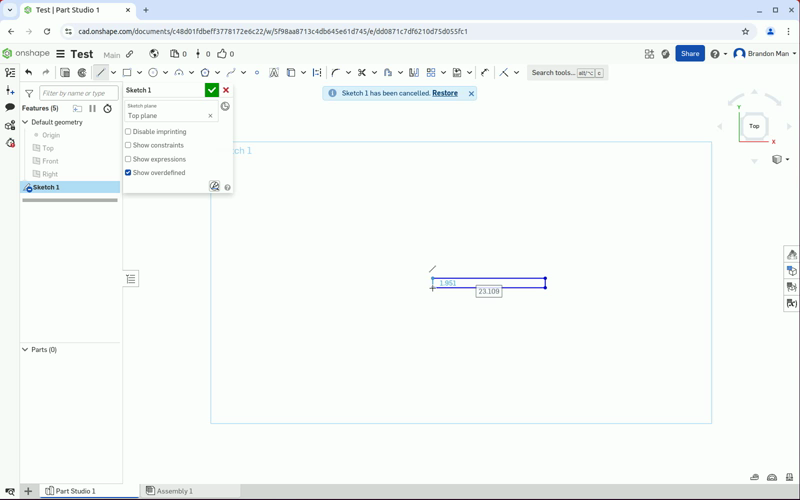
key_up(shift)
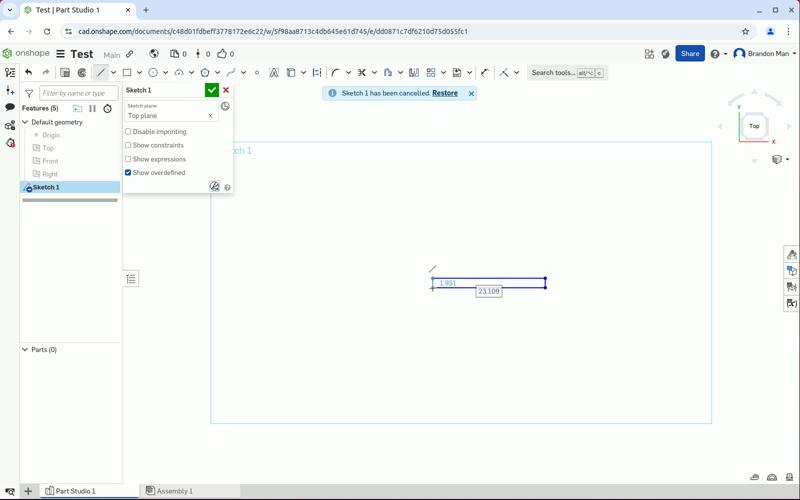
click(432, 287)
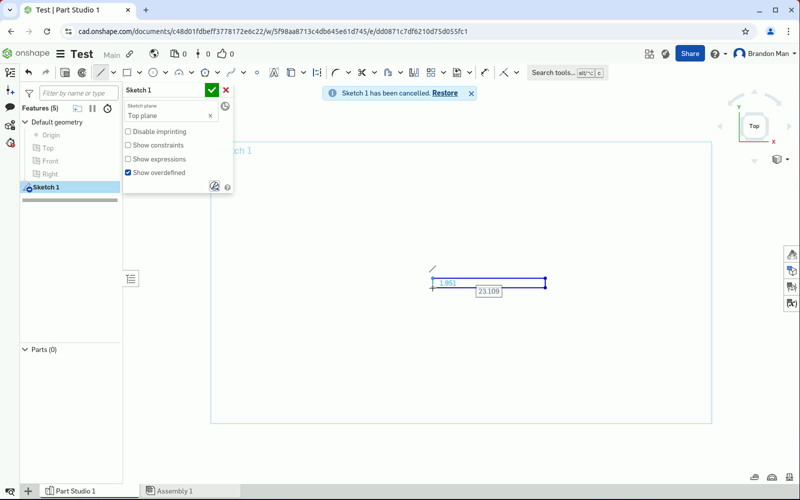
key(esc)
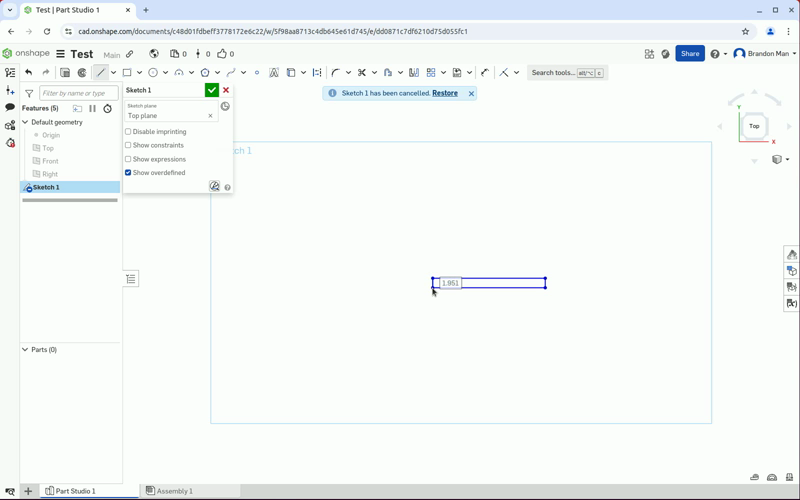
key(l)
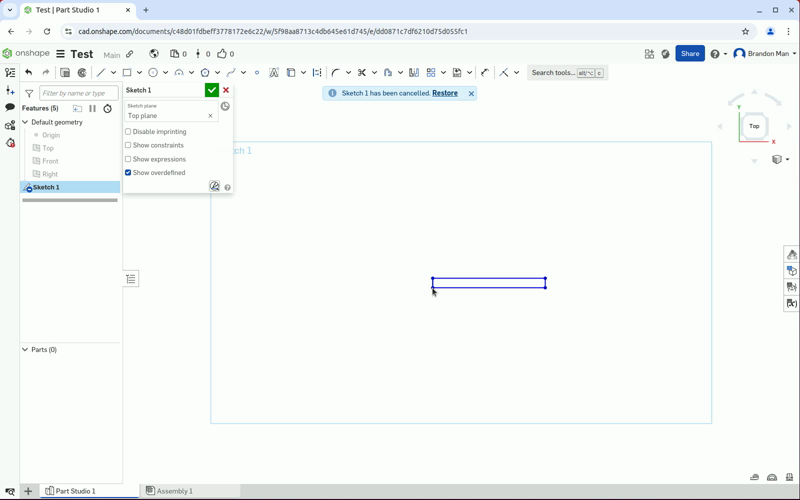
key_down(shift)
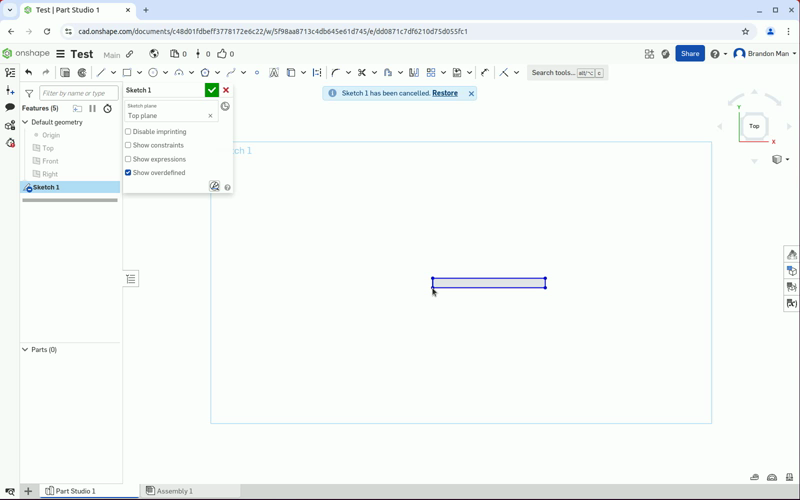
mouse_move(434, 285)
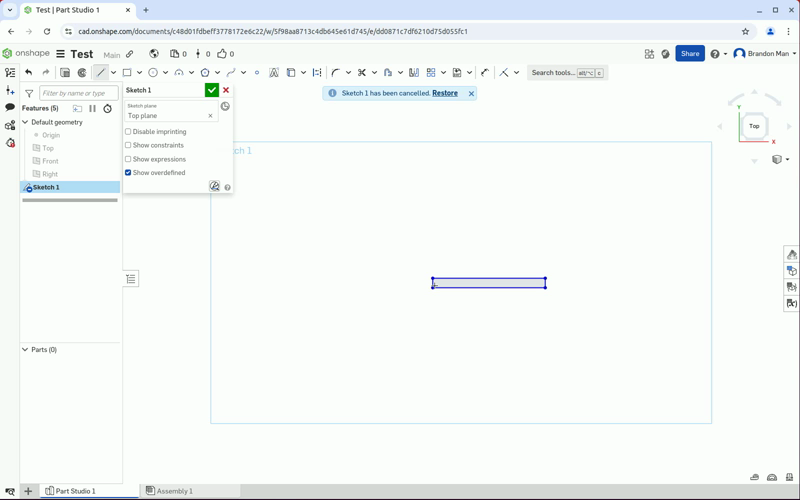
scroll(6)
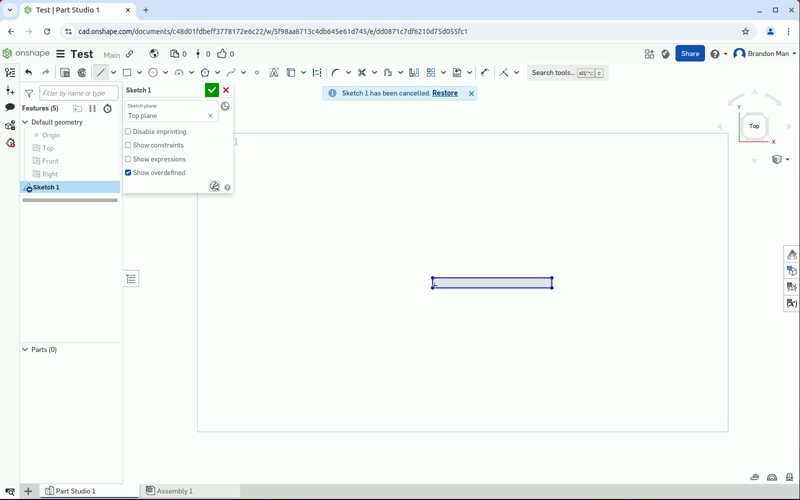
scroll(6)
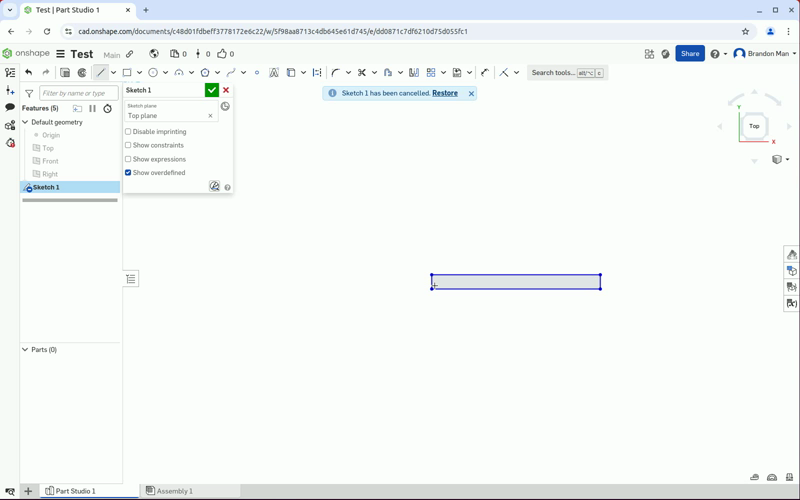
scroll(6)
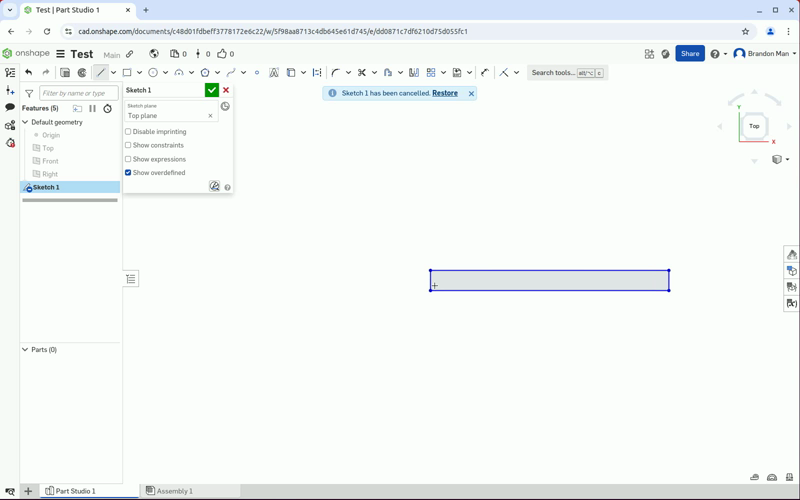
scroll(6)
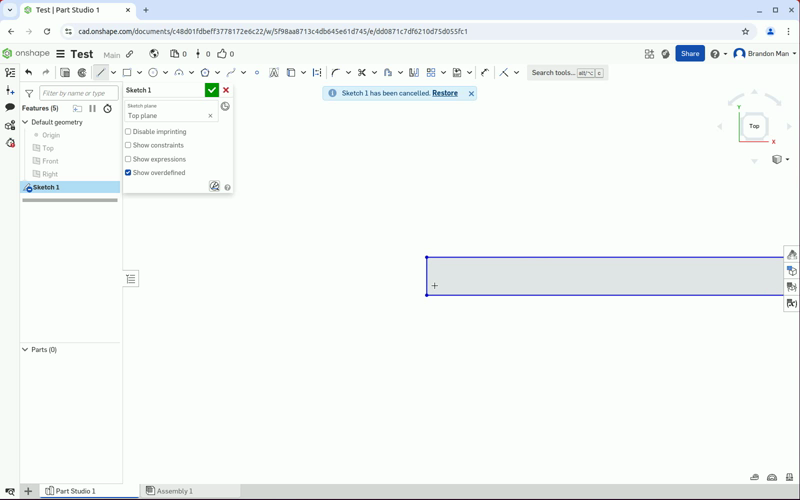
scroll(6)
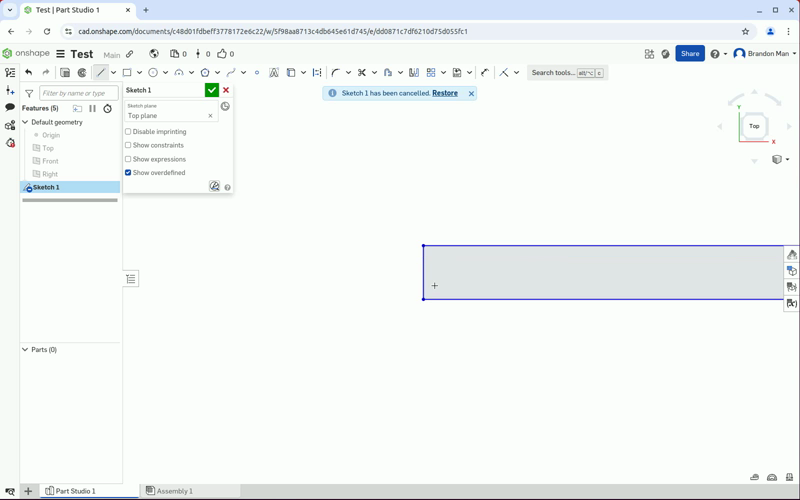
scroll(6)
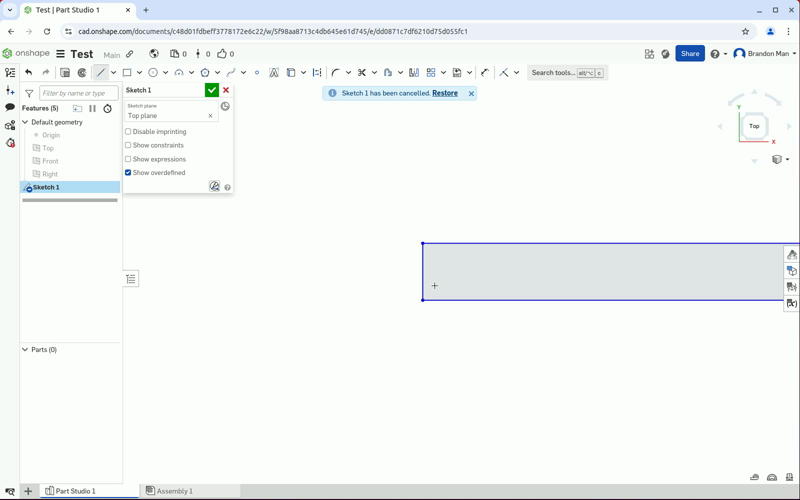
scroll(6)
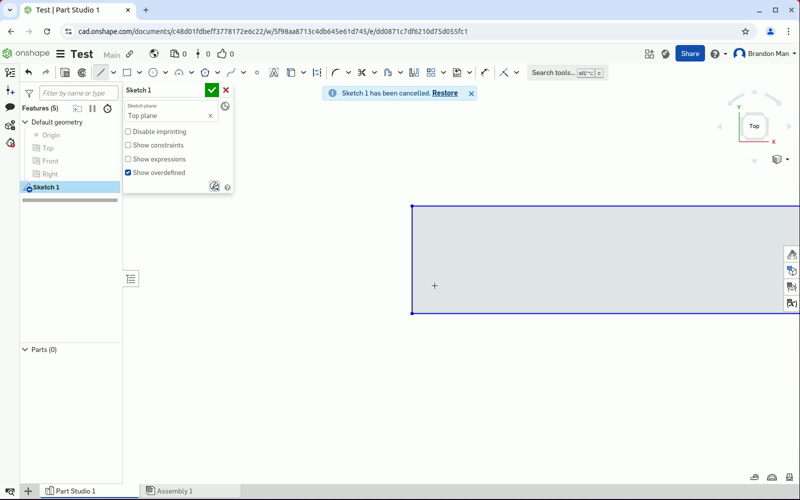
click(434, 285)
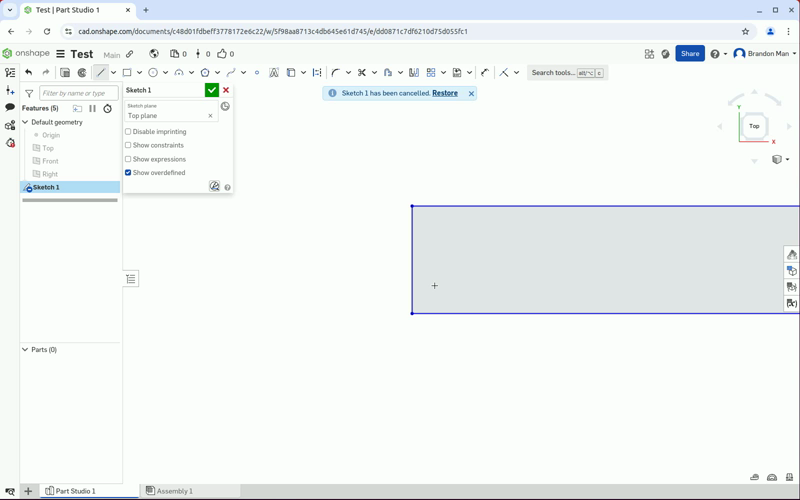
scroll(-6)
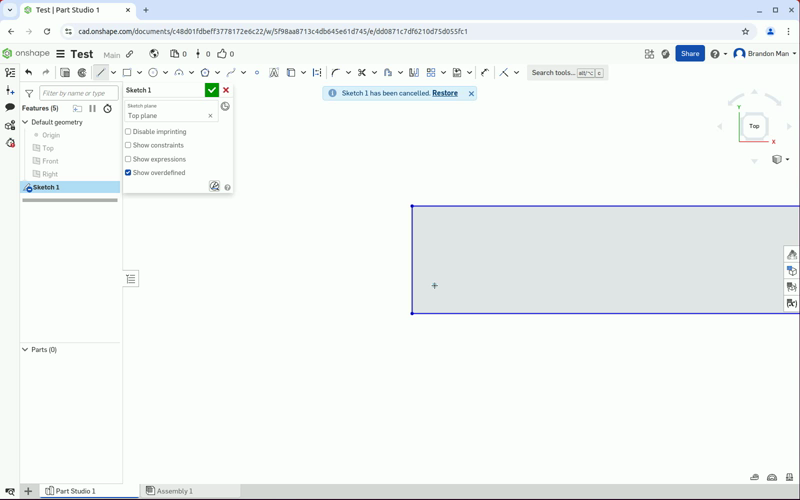
scroll(-6)
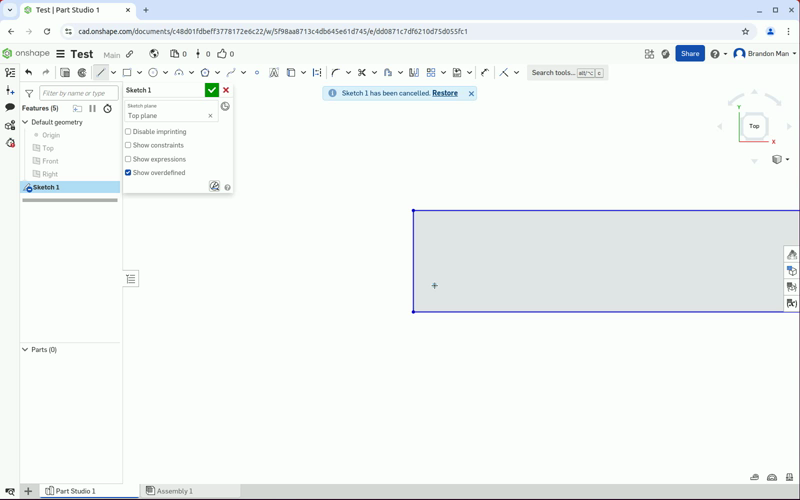
scroll(-6)
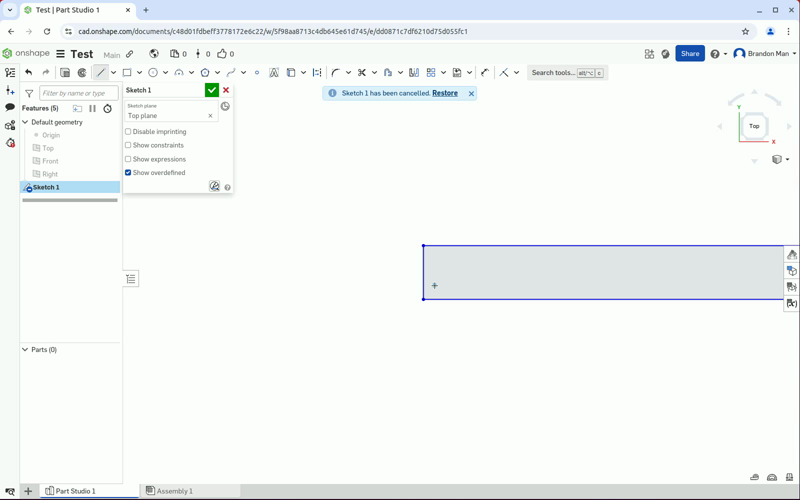
scroll(-6)
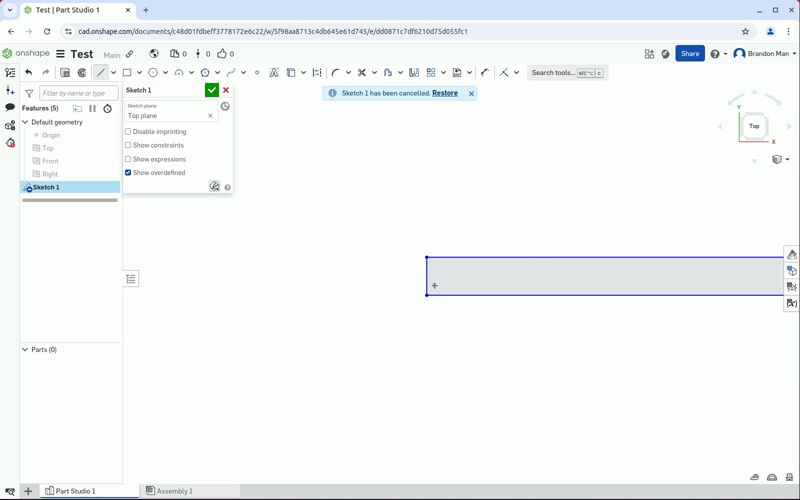
scroll(-6)
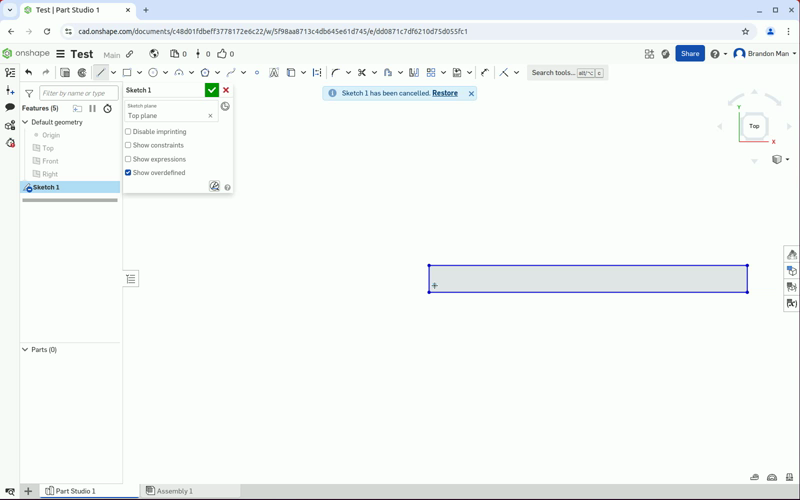
scroll(-6)
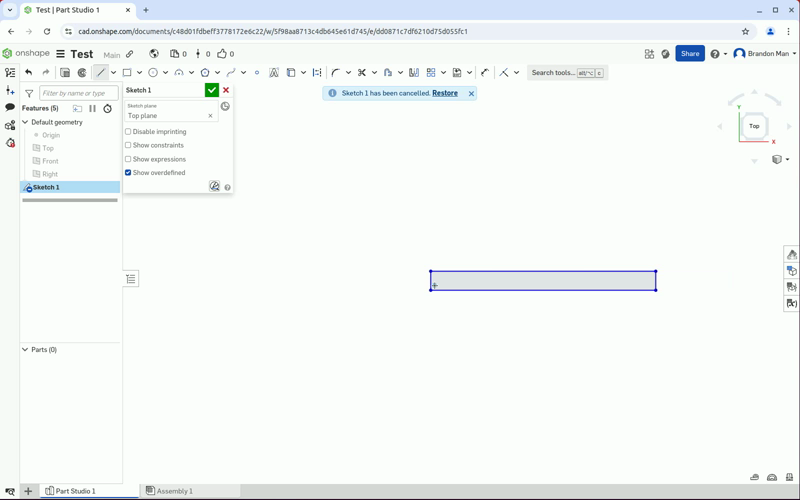
scroll(-6)
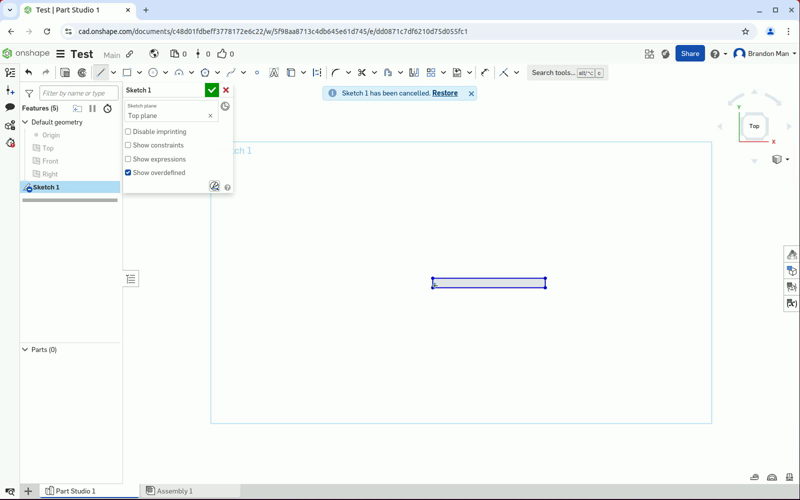
key_up(shift)
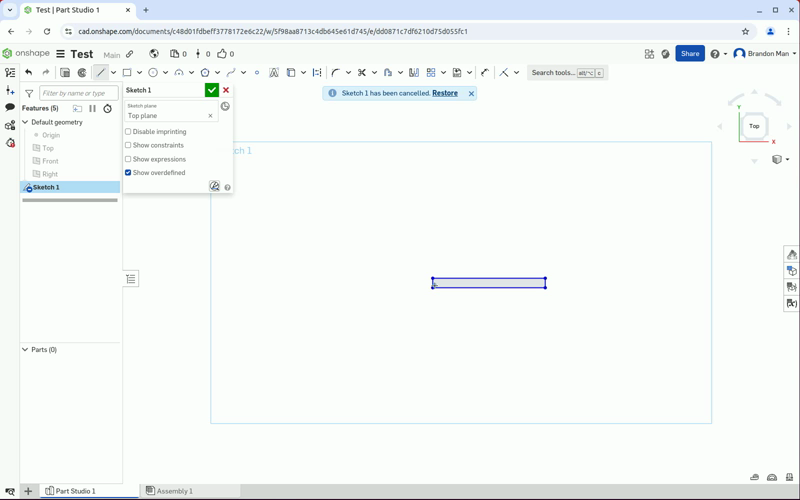
key_down(shift)
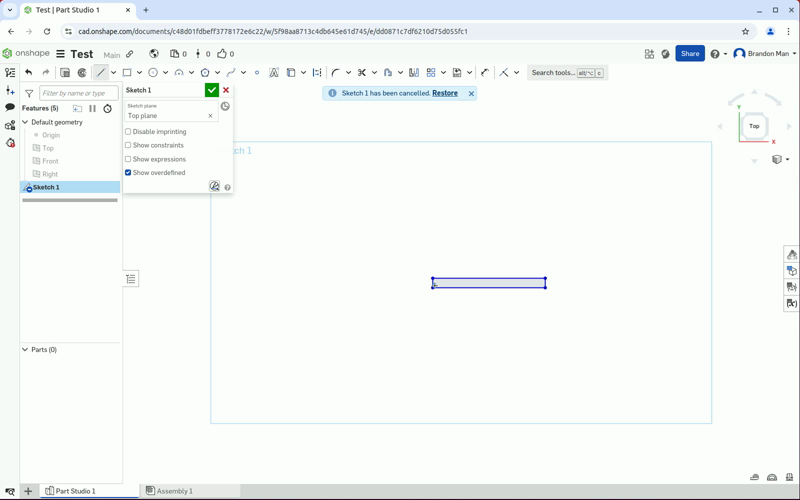
mouse_move(542, 285)
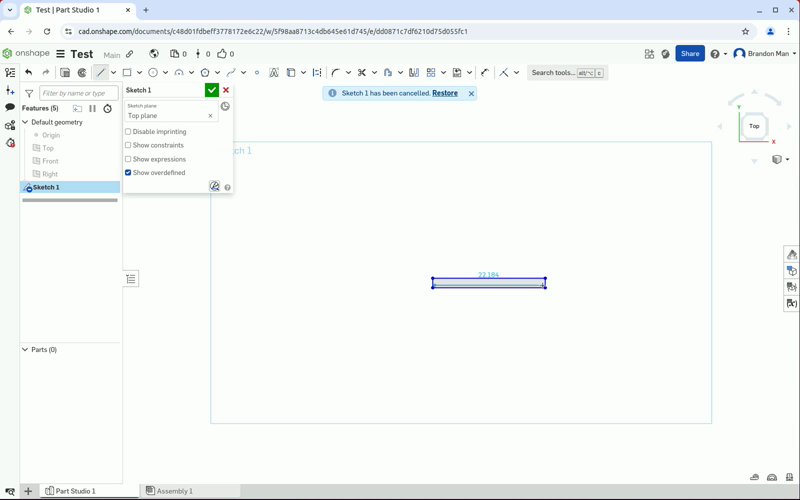
scroll(6)
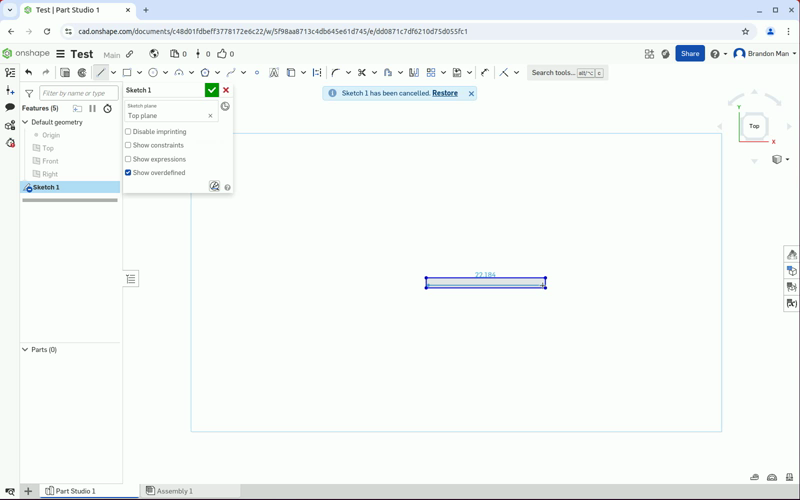
scroll(6)
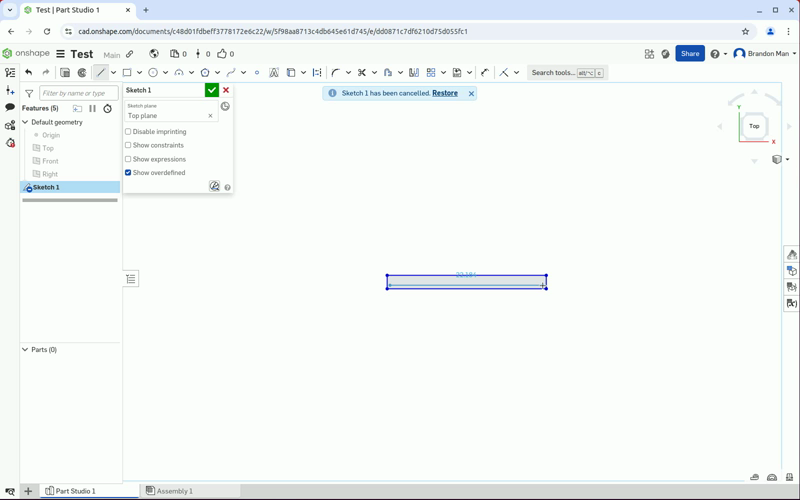
scroll(6)
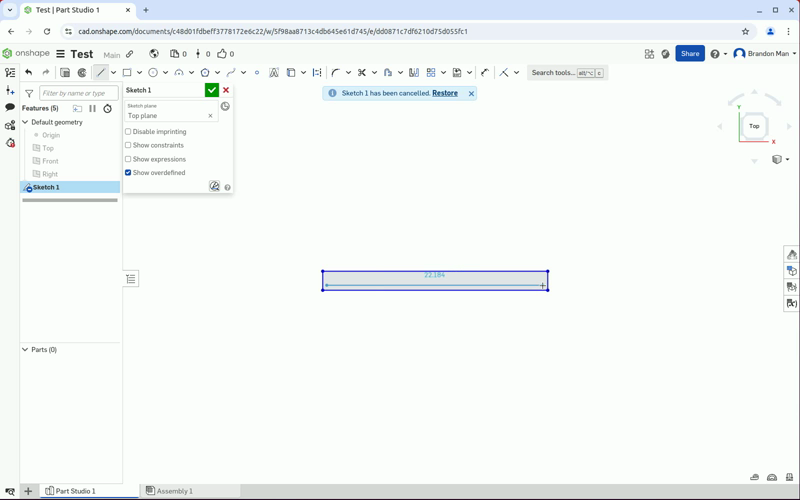
scroll(6)
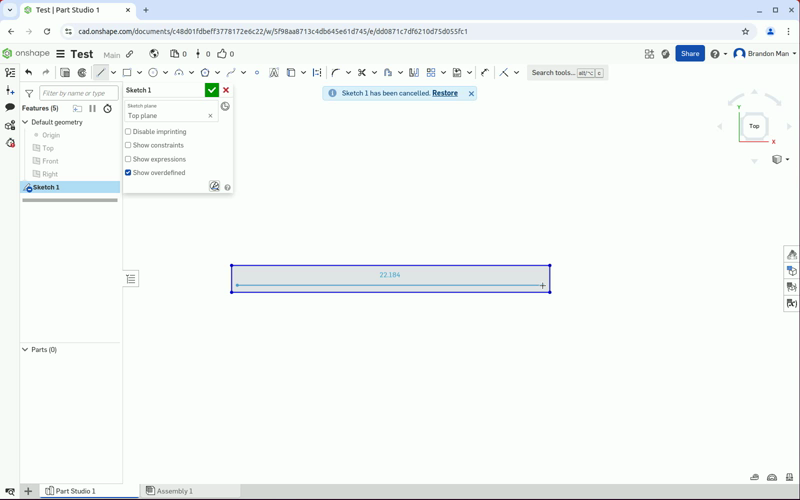
scroll(6)
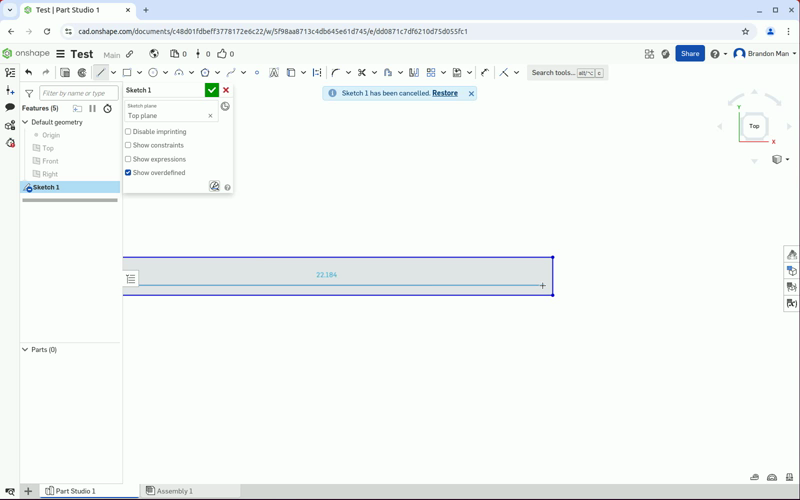
scroll(6)
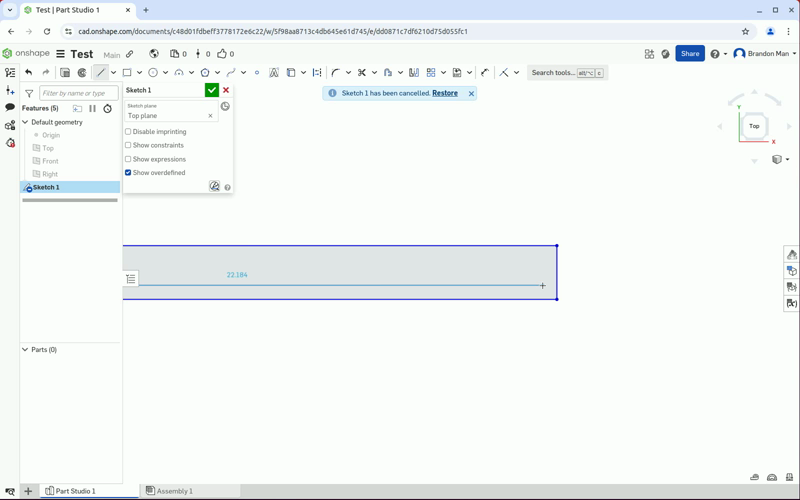
scroll(6)
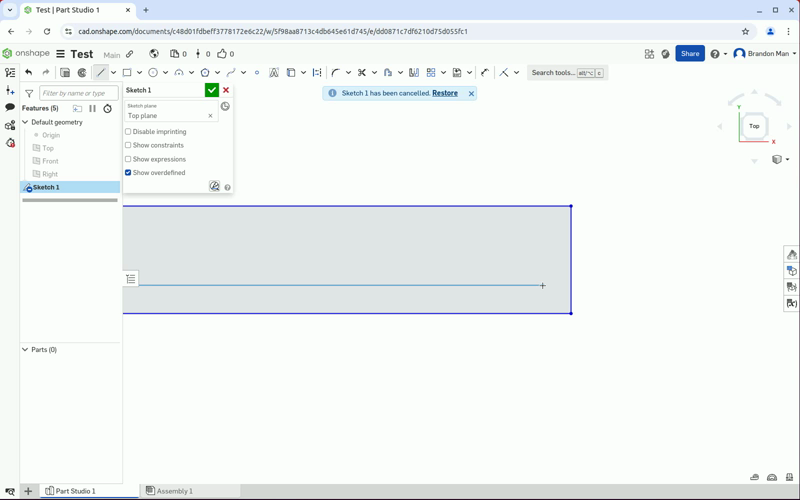
click(542, 285)
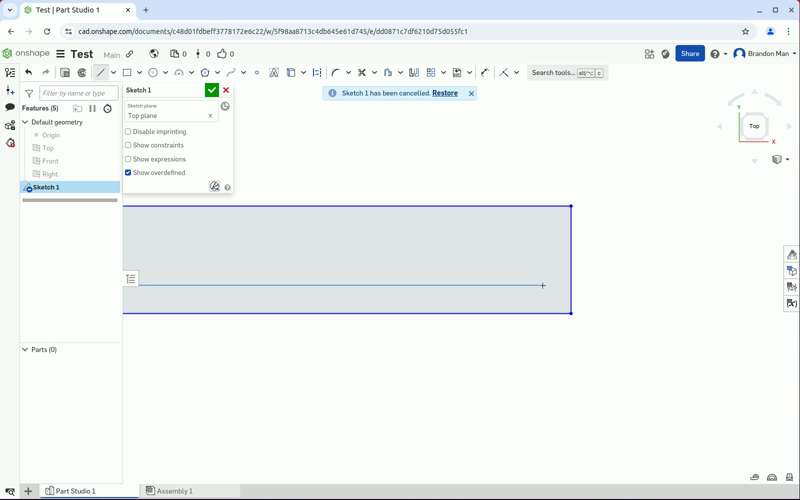
scroll(-6)
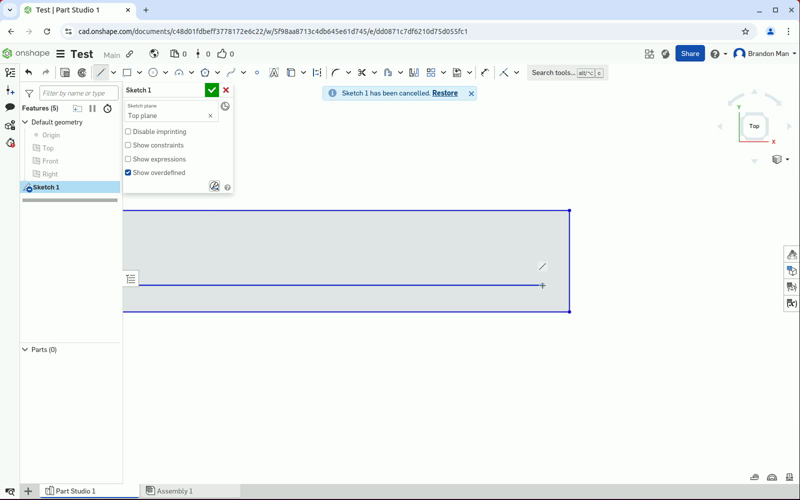
scroll(-6)
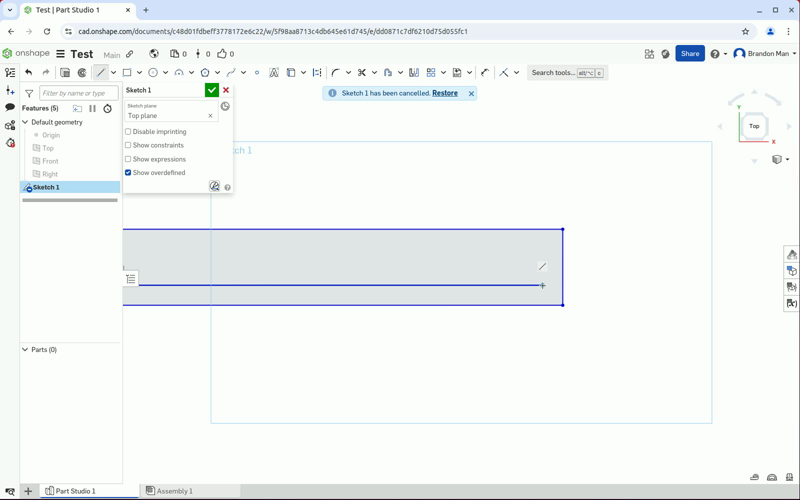
scroll(-6)
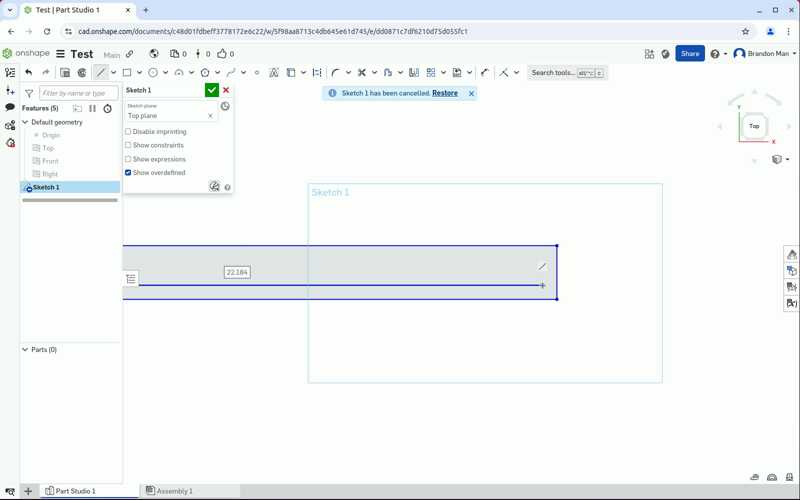
scroll(-6)
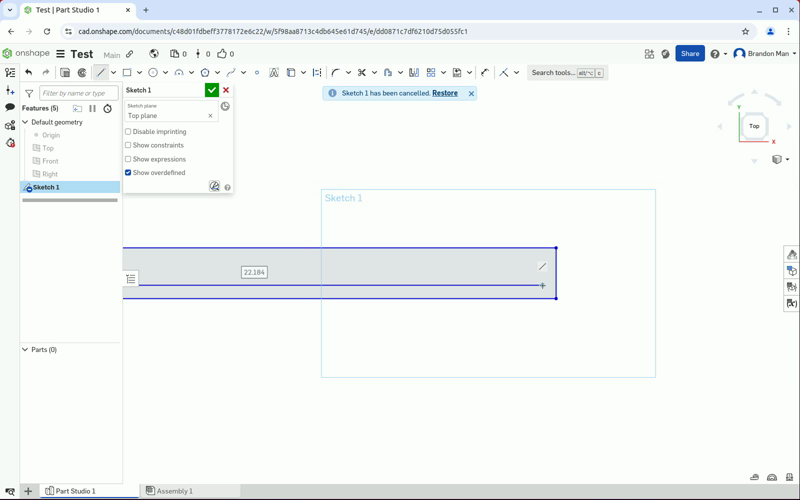
scroll(-6)
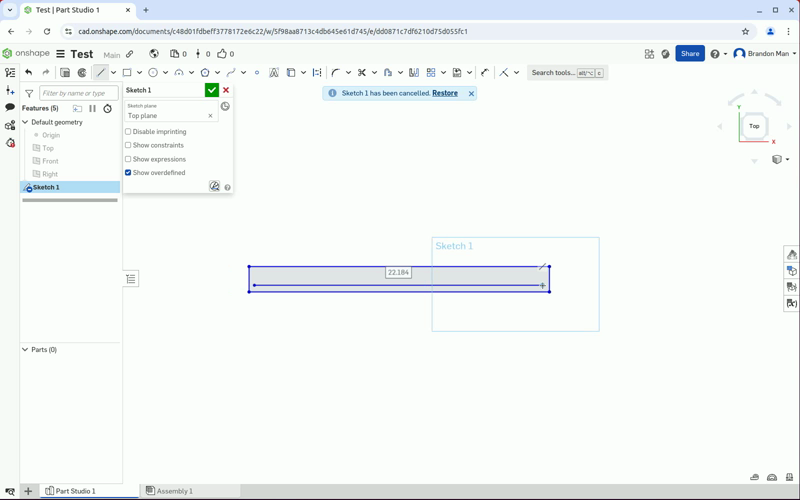
scroll(-6)
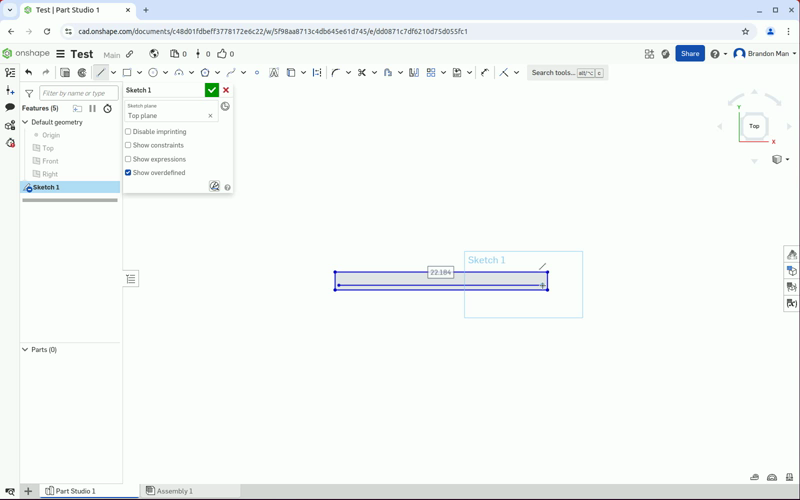
scroll(-6)
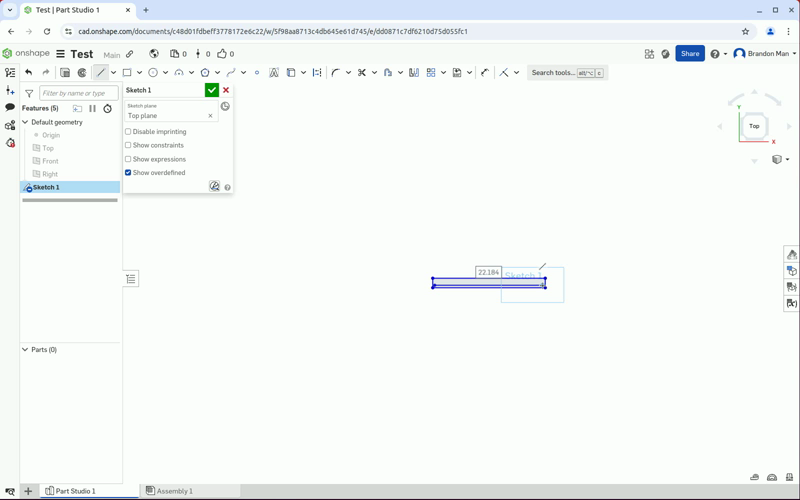
key_up(shift)
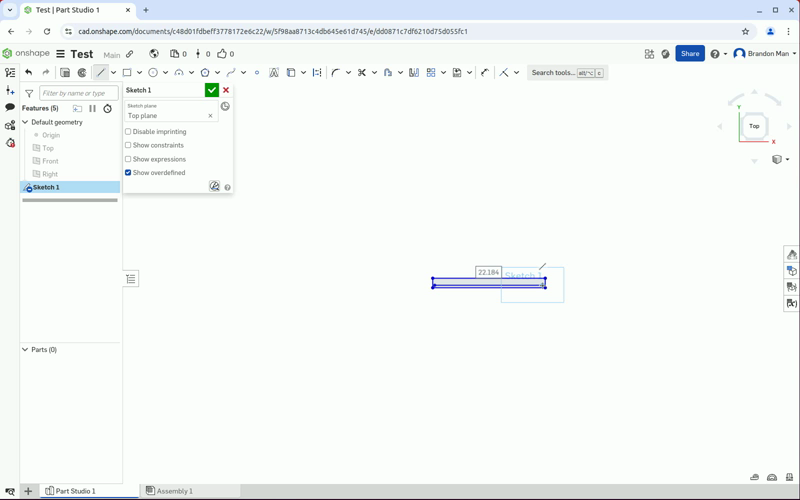
key_down(shift)
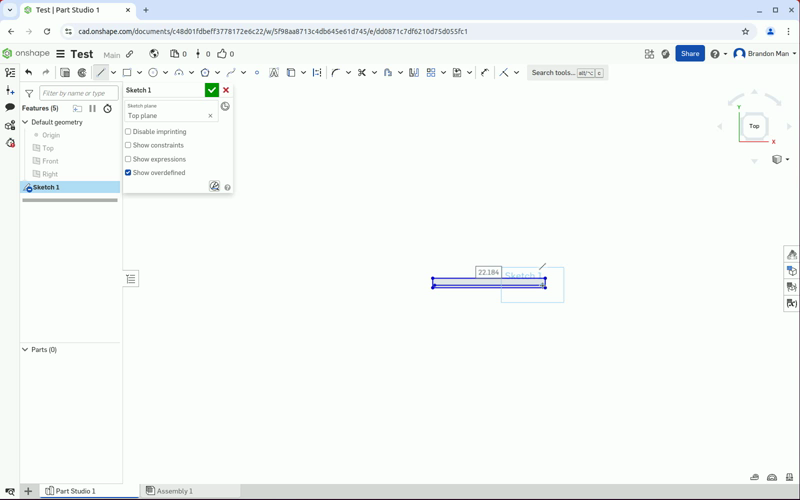
mouse_move(572, 285)
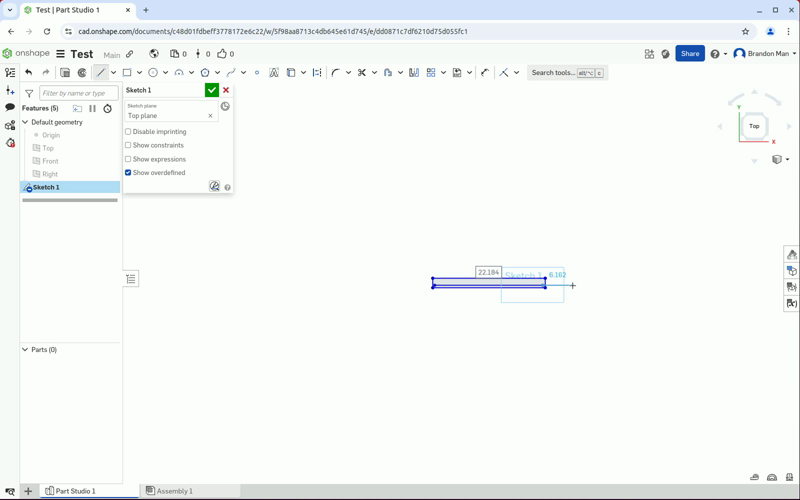
mouse_move(542, 280)
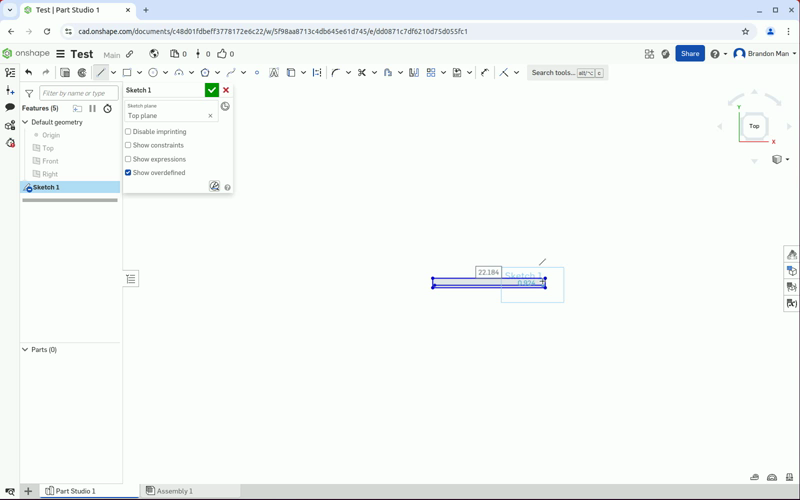
scroll(6)
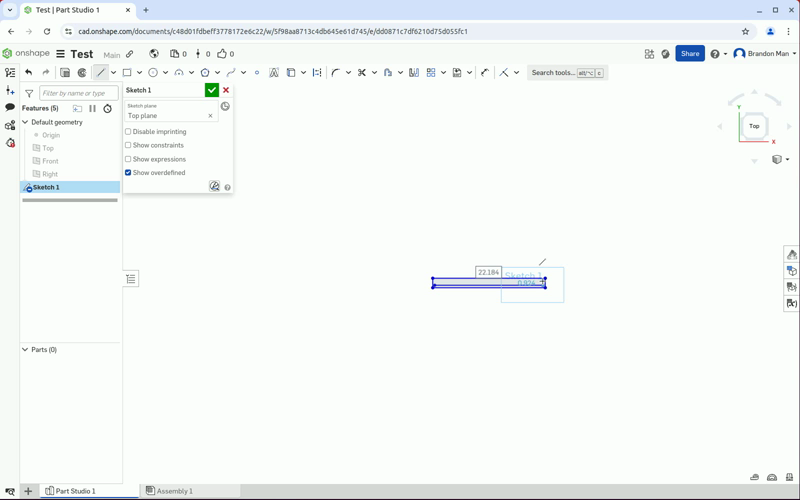
scroll(6)
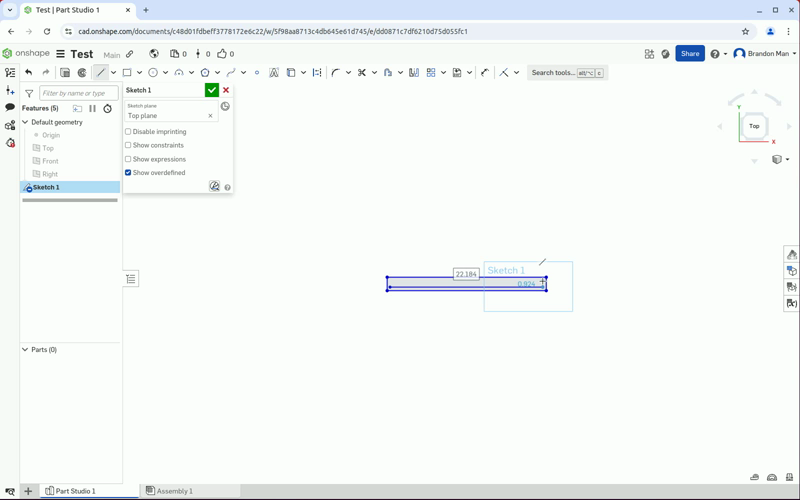
scroll(6)
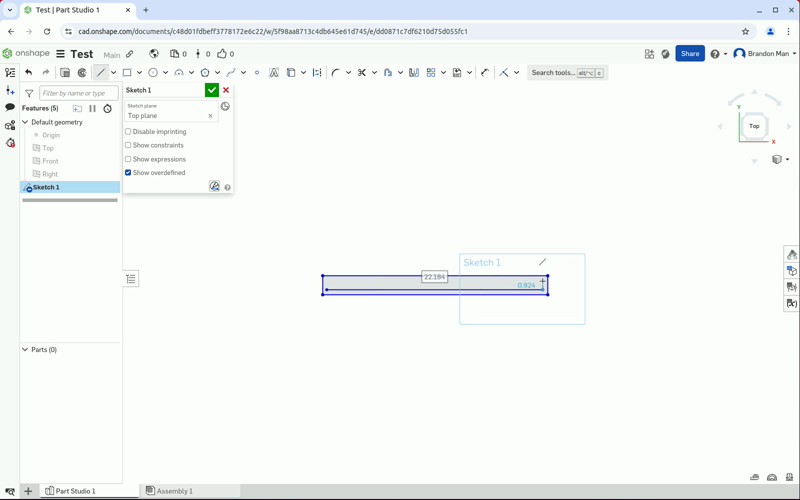
scroll(6)
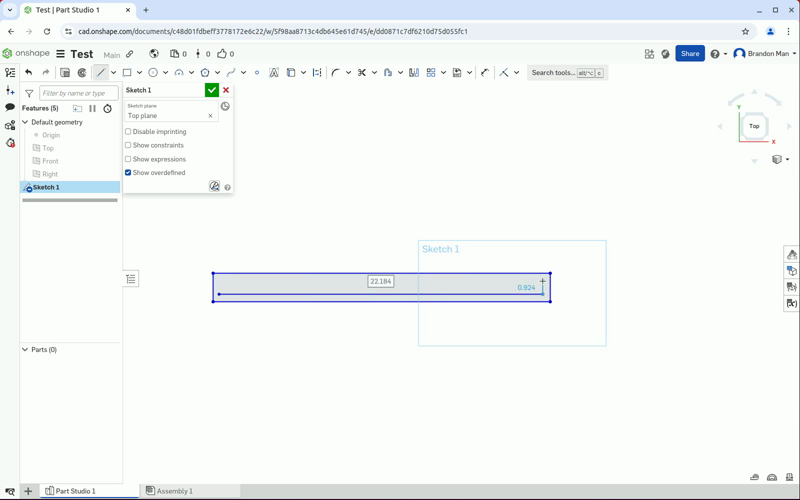
scroll(6)
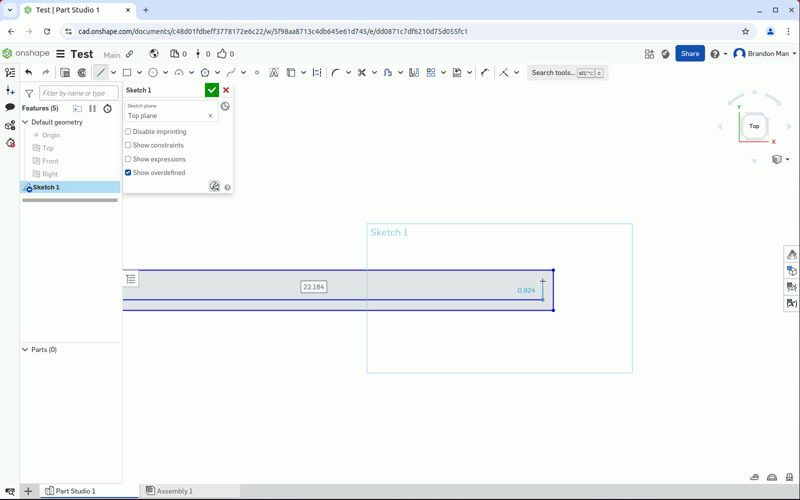
scroll(6)
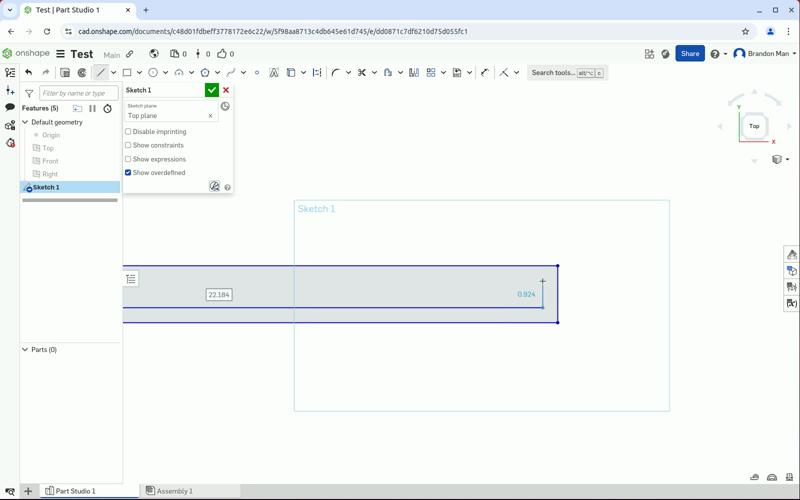
scroll(6)
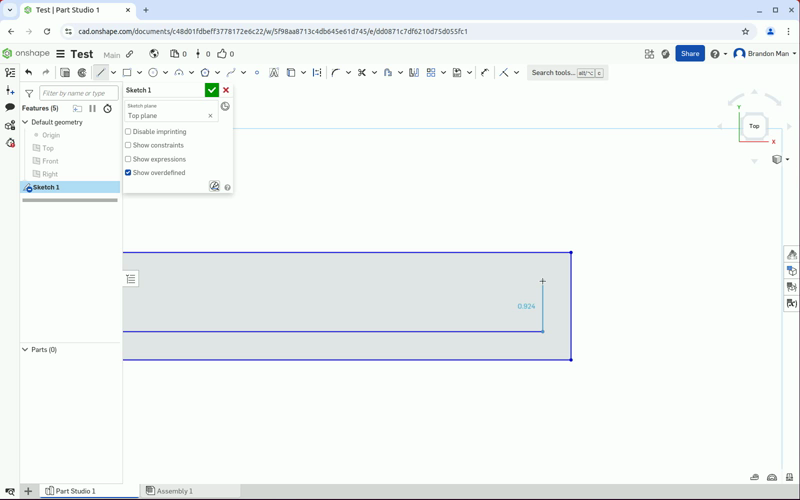
click(542, 280)
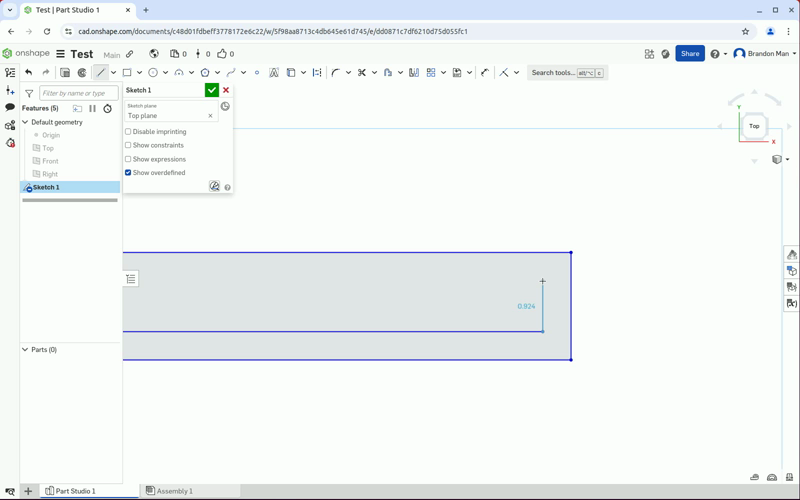
scroll(-6)
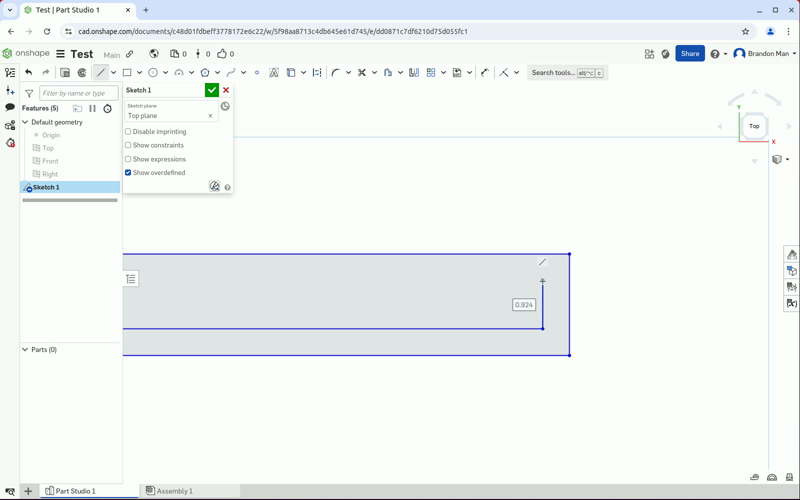
scroll(-6)
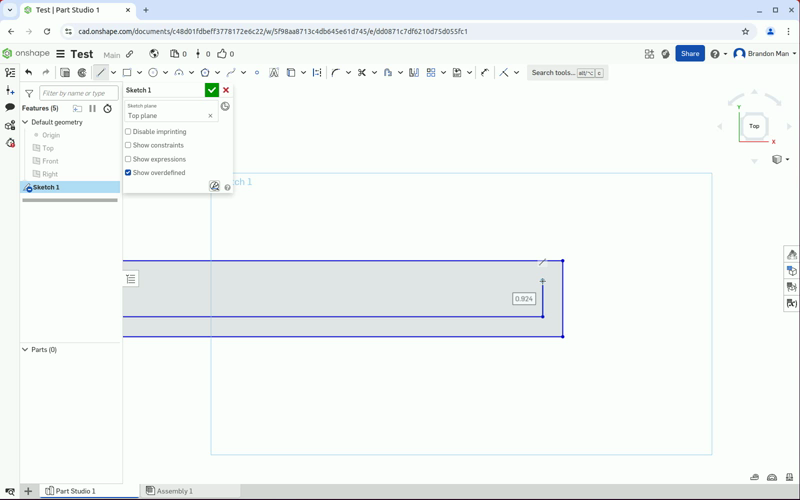
scroll(-6)
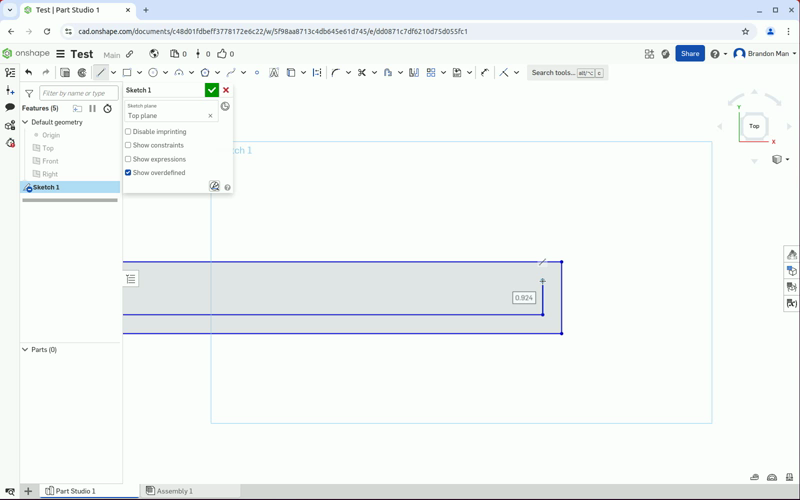
scroll(-6)
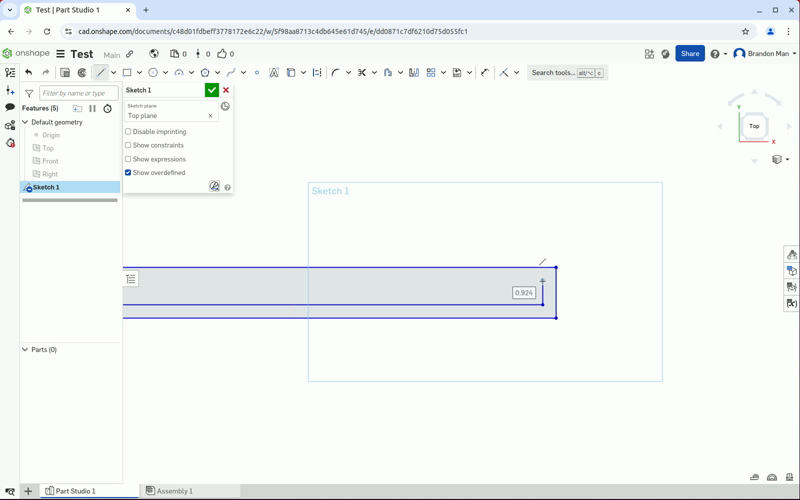
scroll(-6)
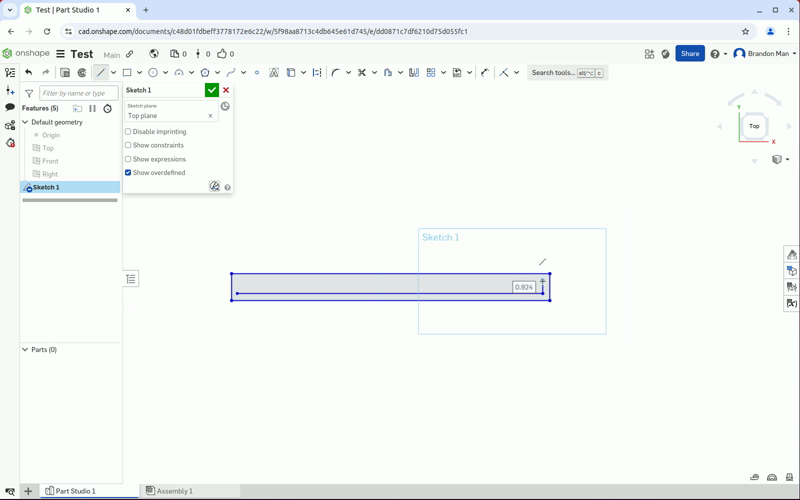
scroll(-6)
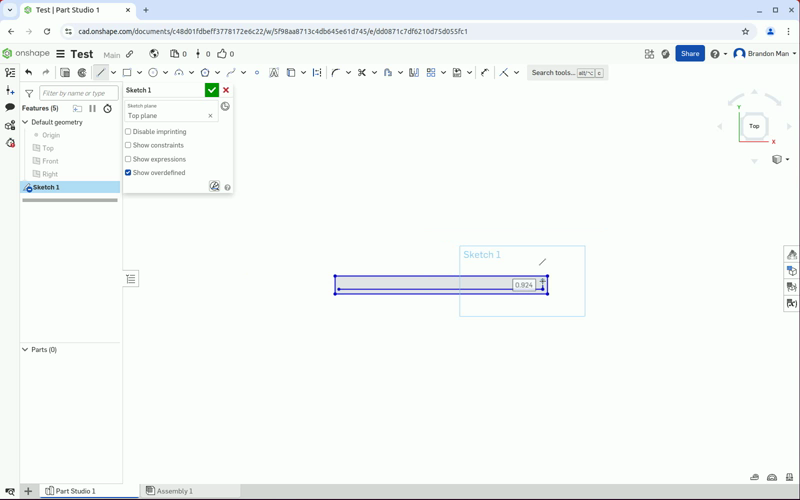
scroll(-6)
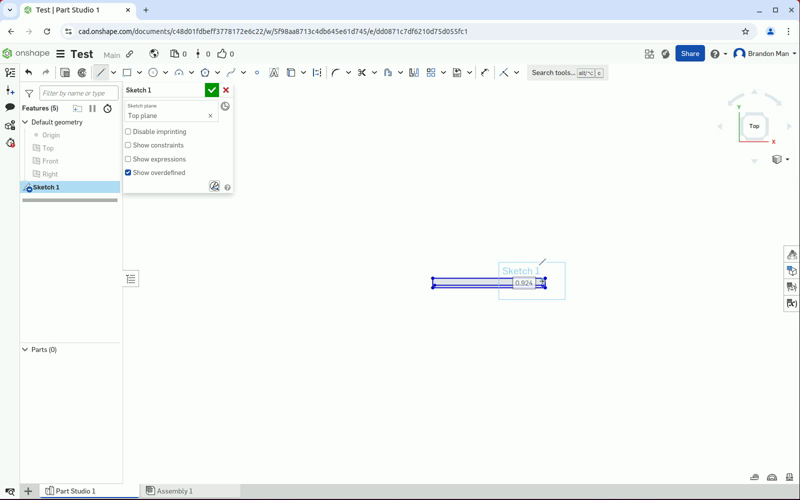
key_up(shift)
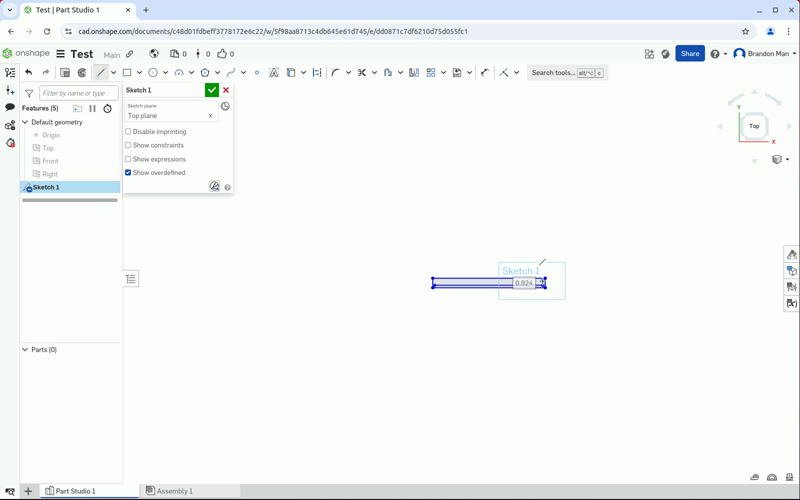
key_down(shift)
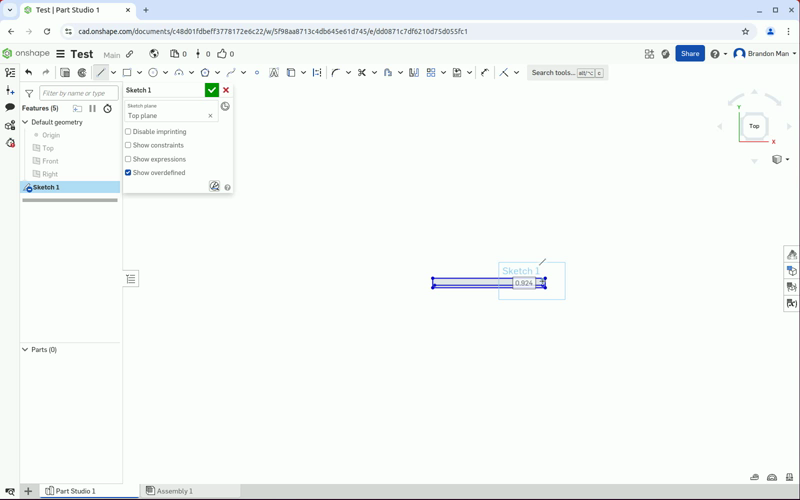
mouse_move(434, 280)
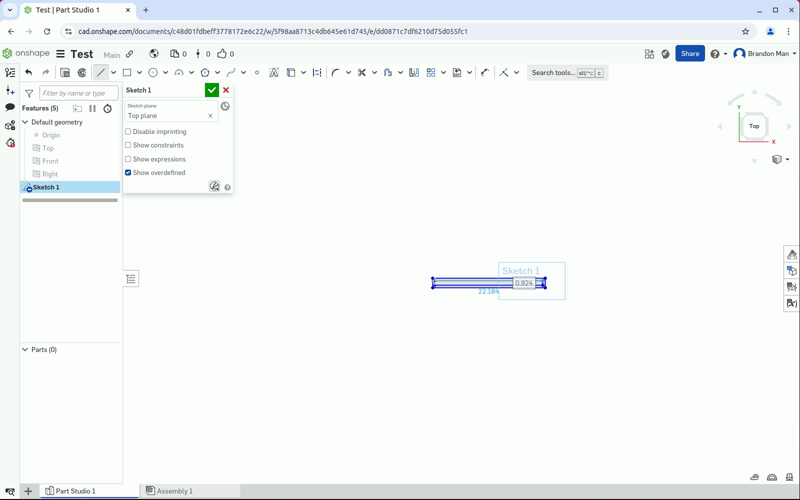
scroll(6)
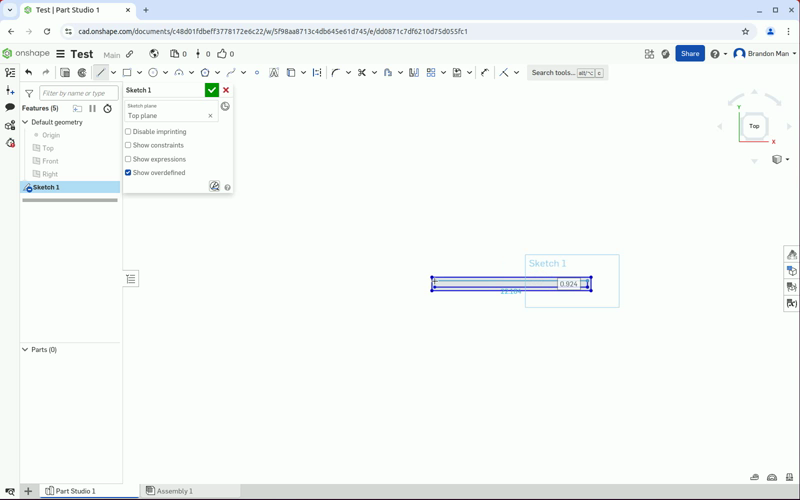
scroll(6)
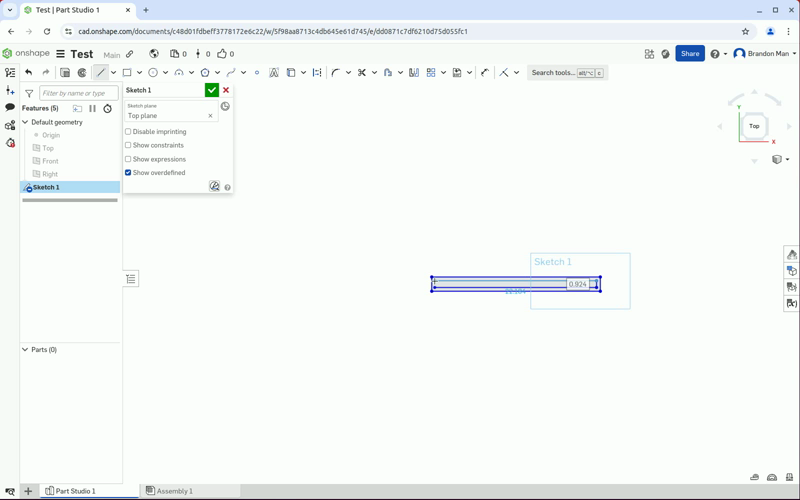
scroll(6)
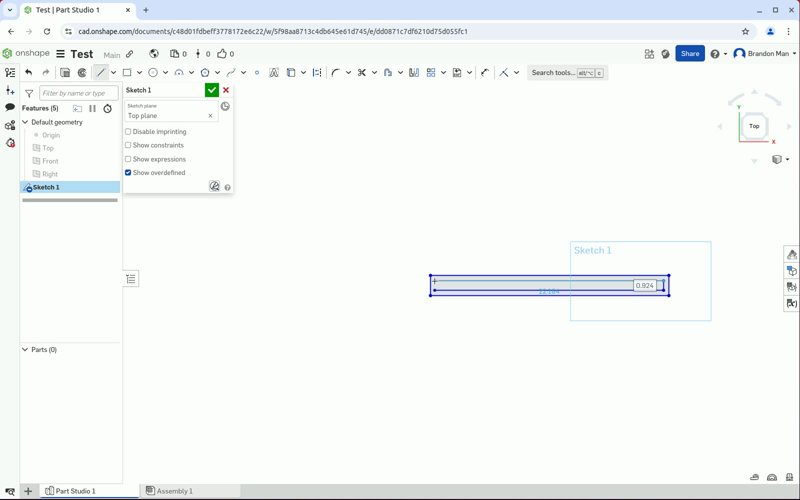
scroll(6)
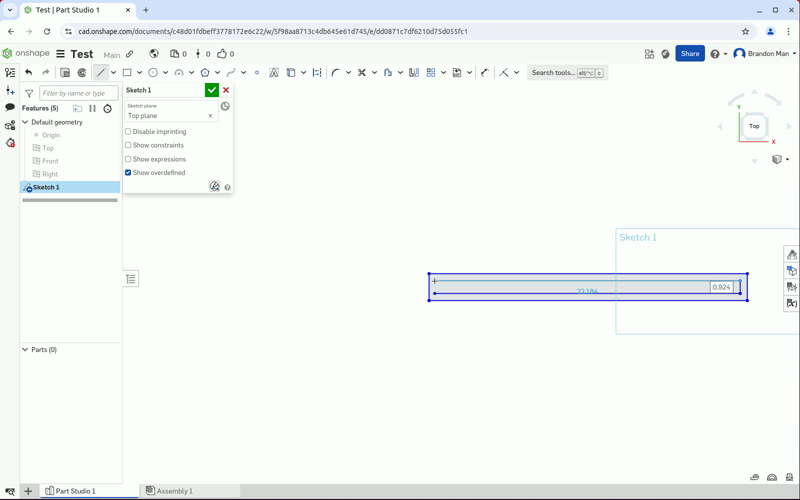
scroll(6)
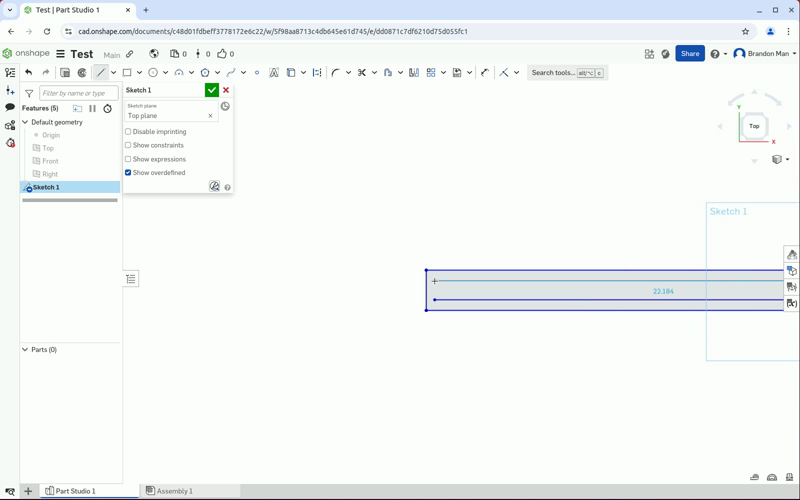
scroll(6)
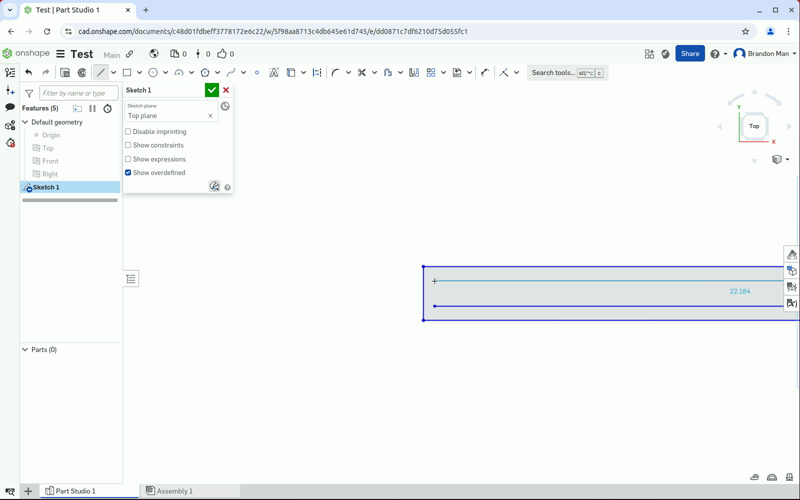
scroll(6)
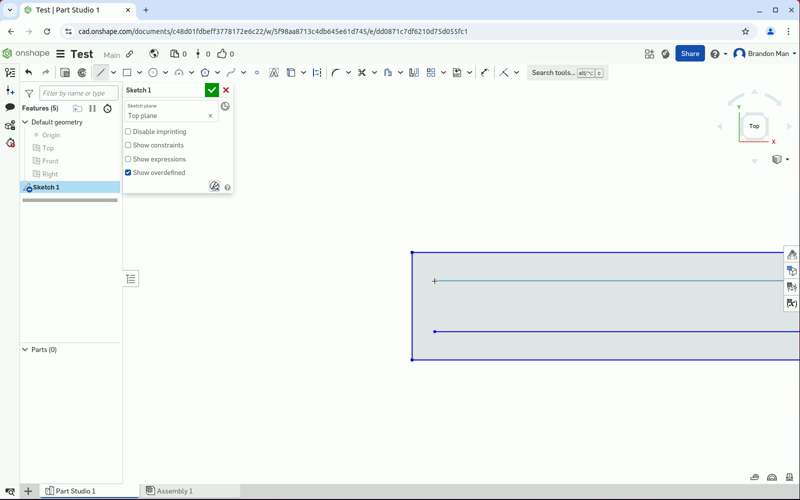
click(434, 280)
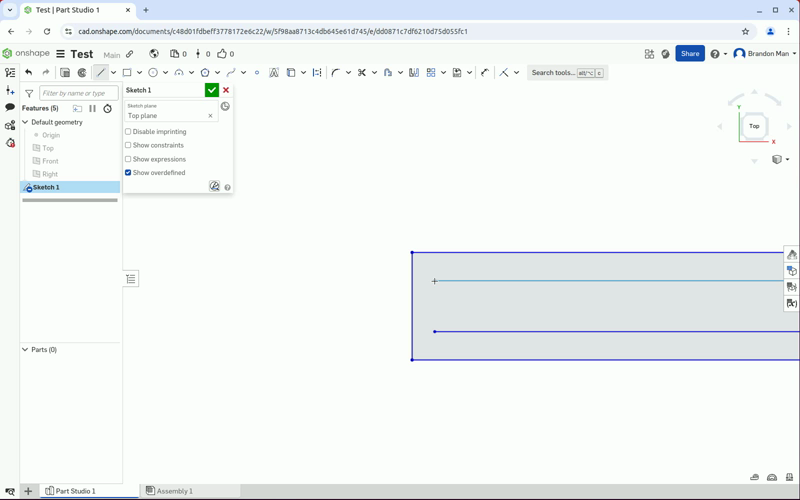
scroll(-6)
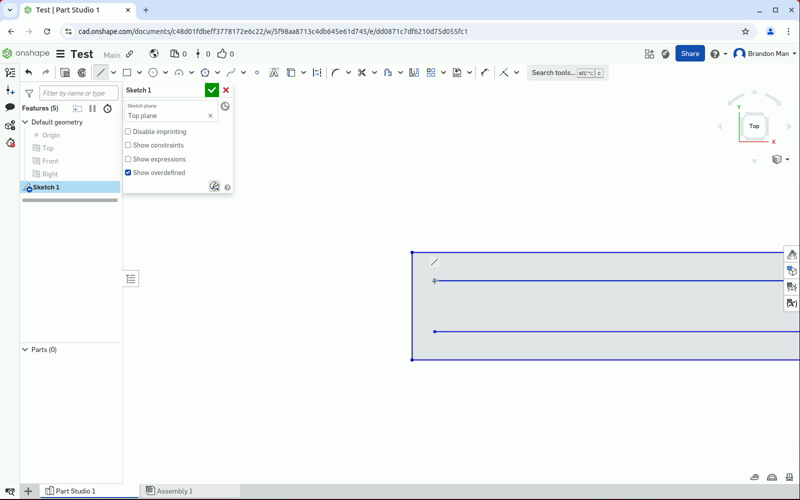
scroll(-6)
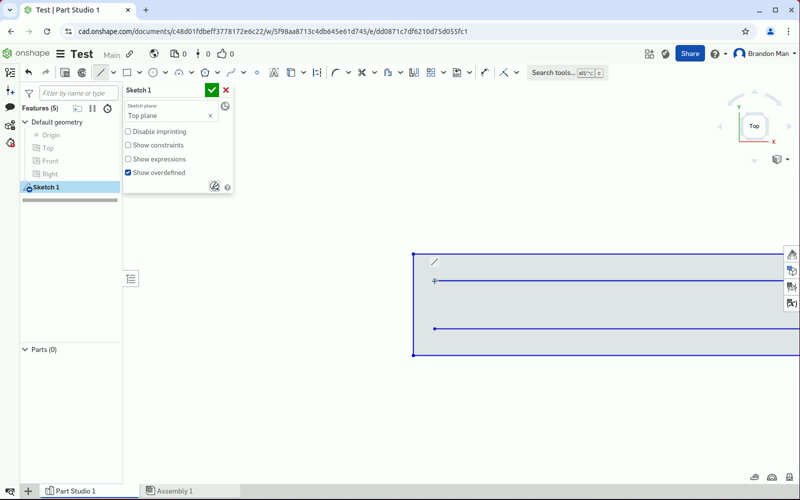
scroll(-6)
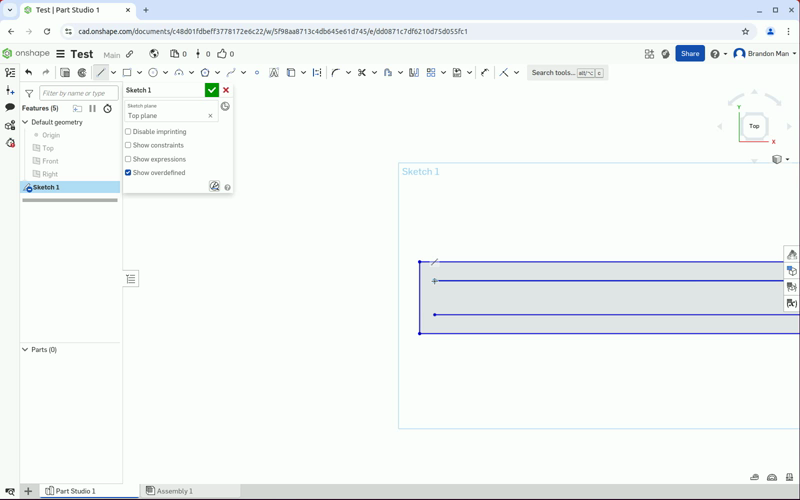
scroll(-6)
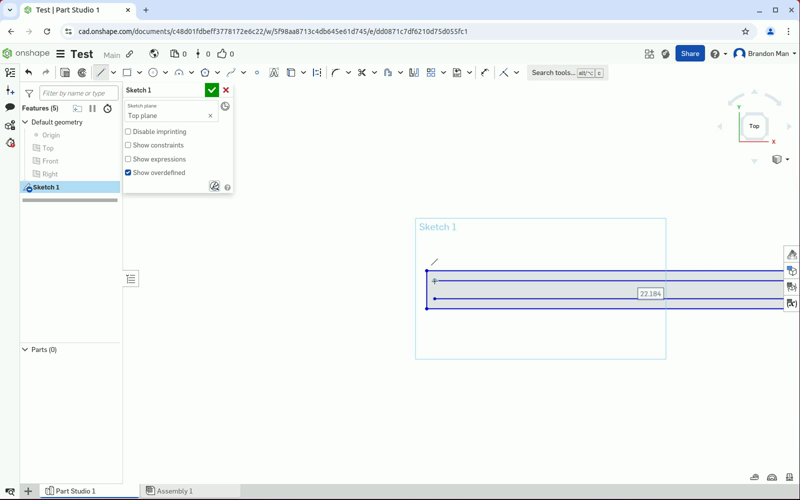
scroll(-6)
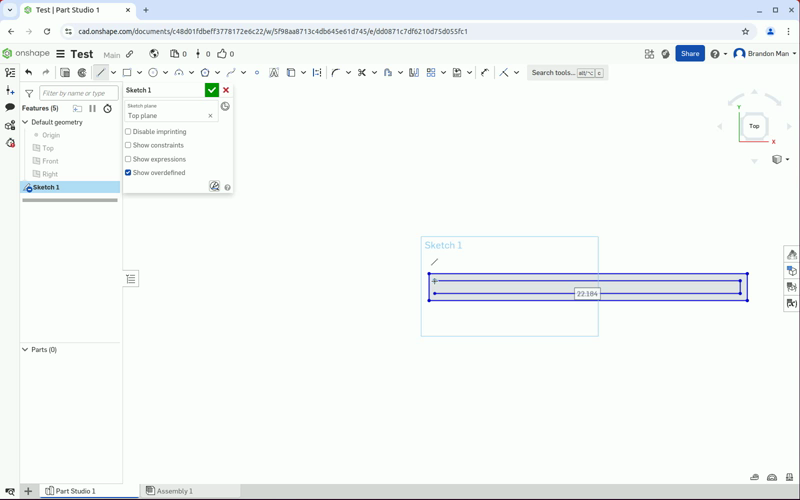
scroll(-6)
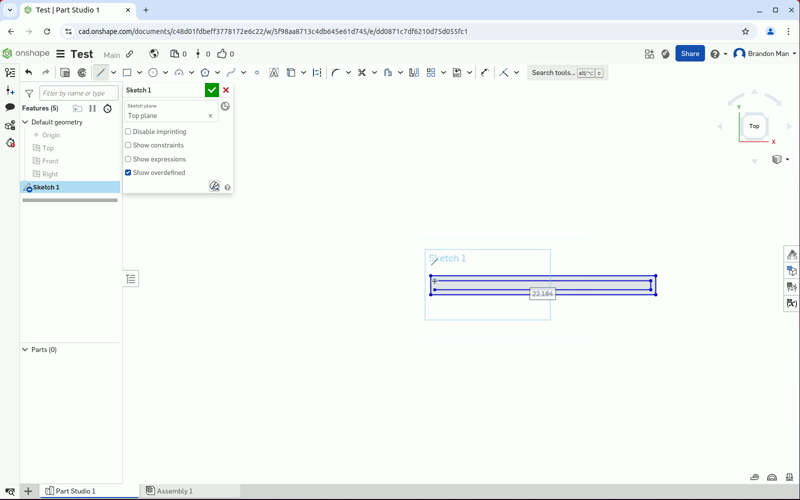
scroll(-6)
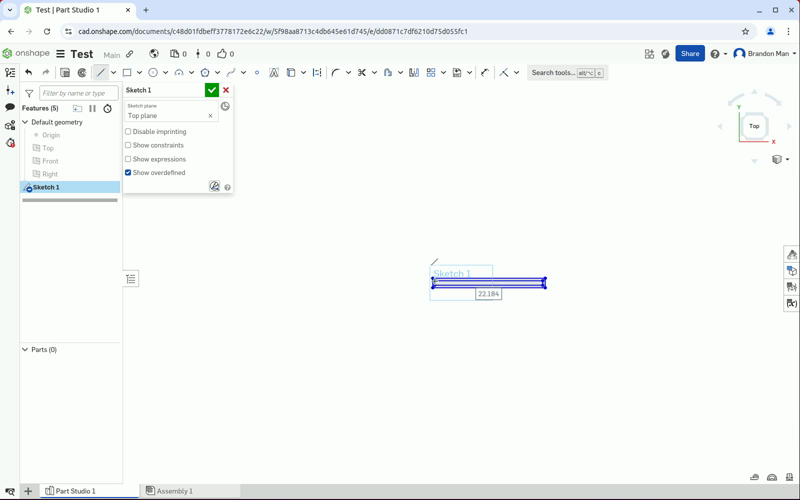
key_up(shift)
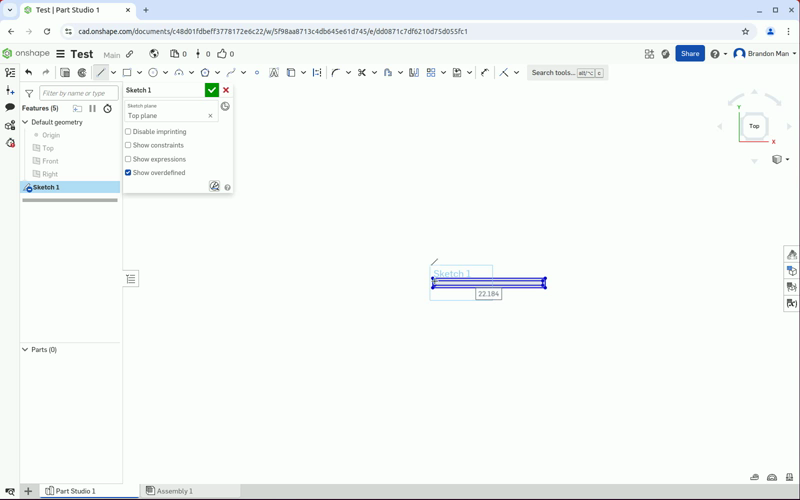
mouse_move(464, 280)
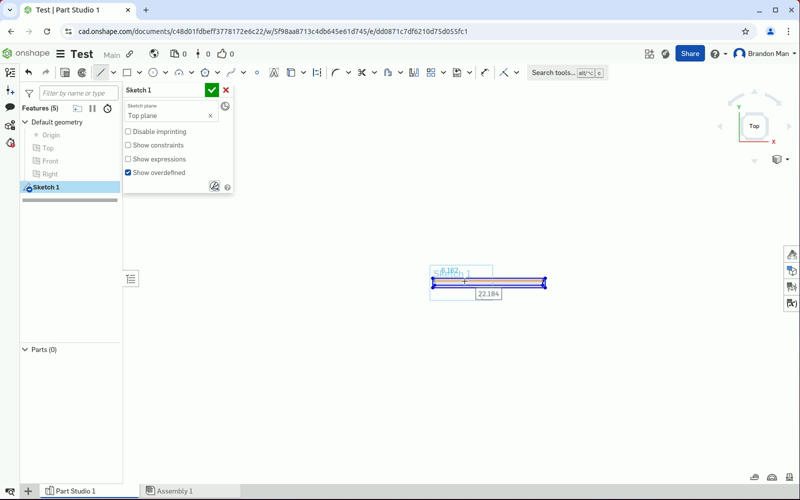
key_down(shift)
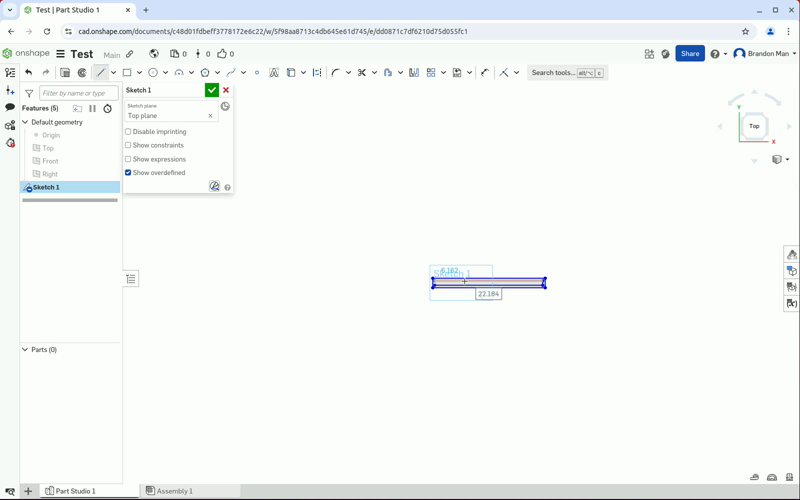
mouse_move(434, 285)
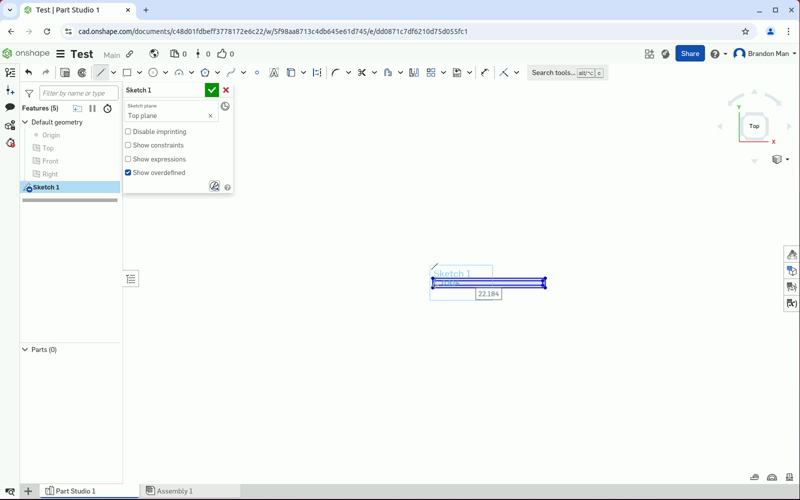
scroll(6)
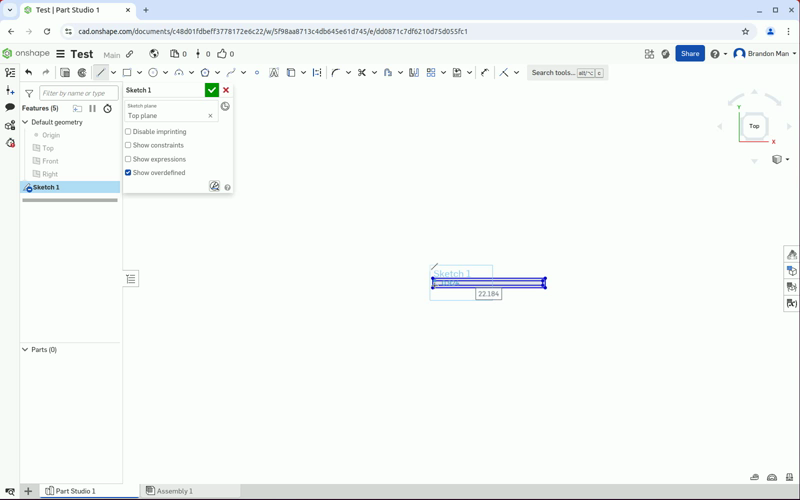
scroll(6)
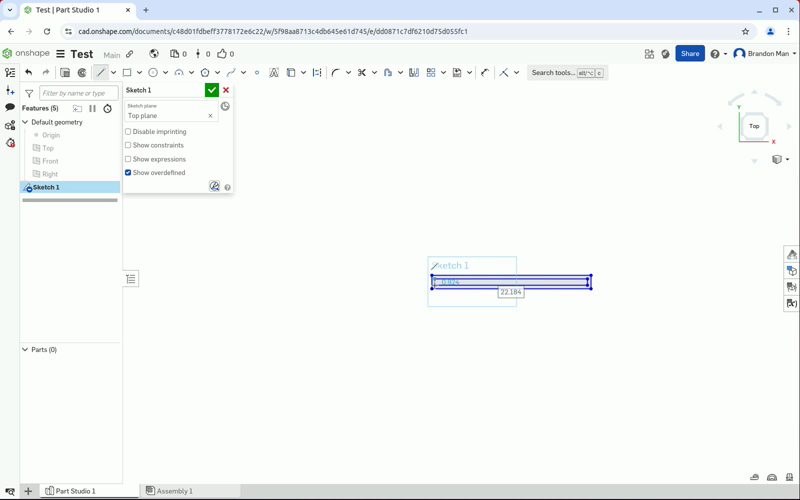
scroll(6)
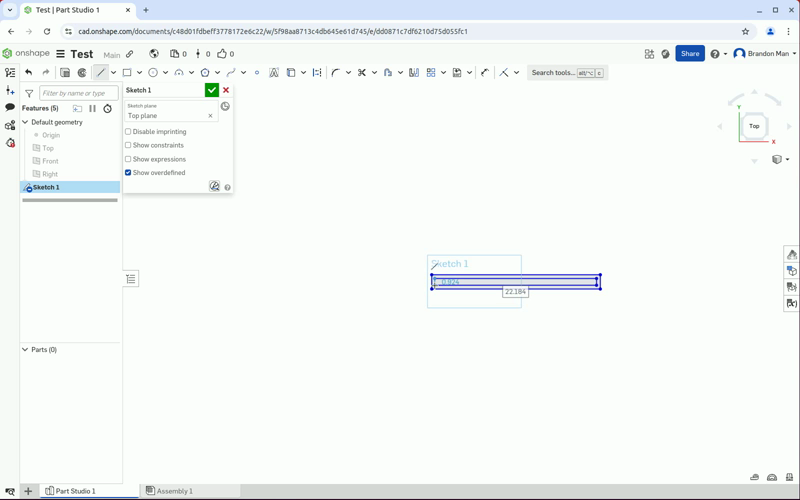
scroll(6)
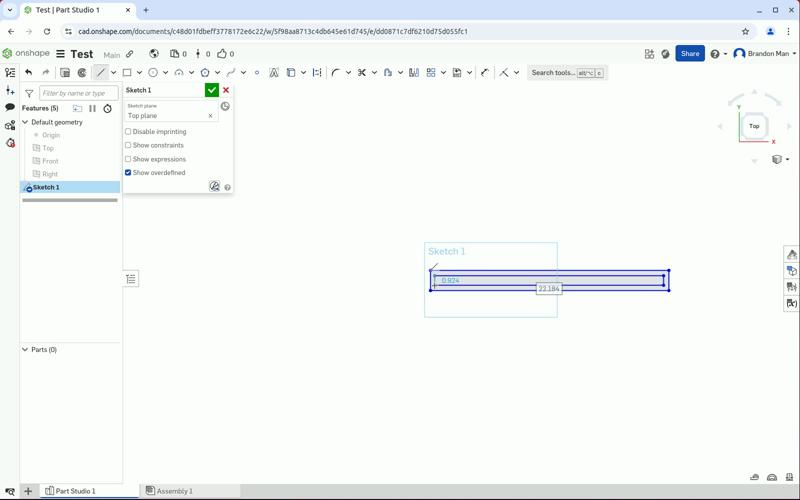
scroll(6)
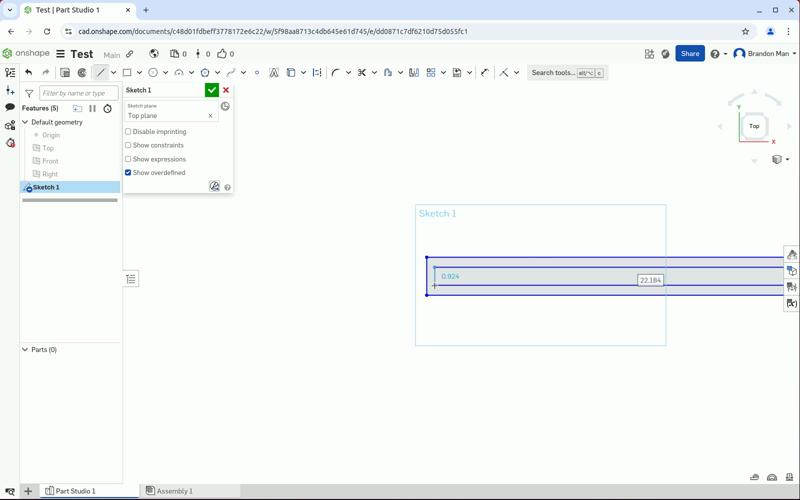
scroll(6)
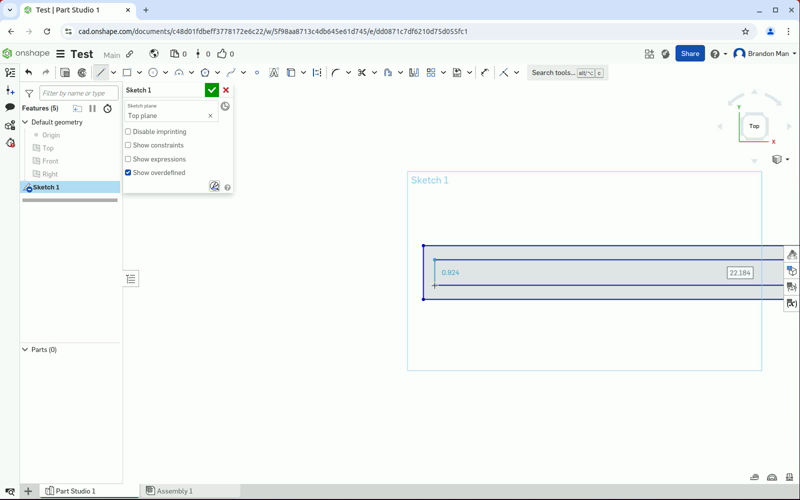
scroll(6)
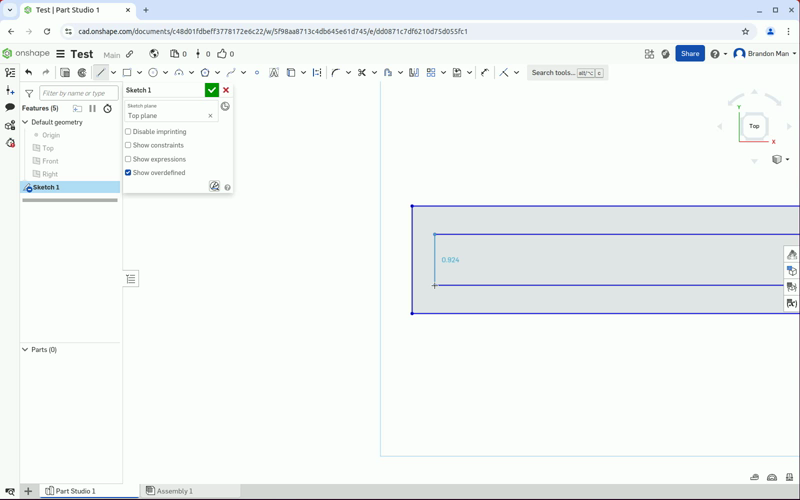
key_up(shift)
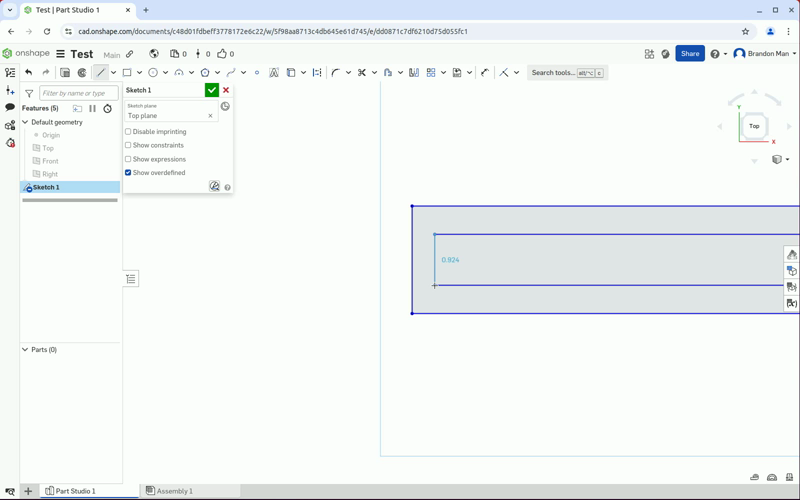
click(434, 285)
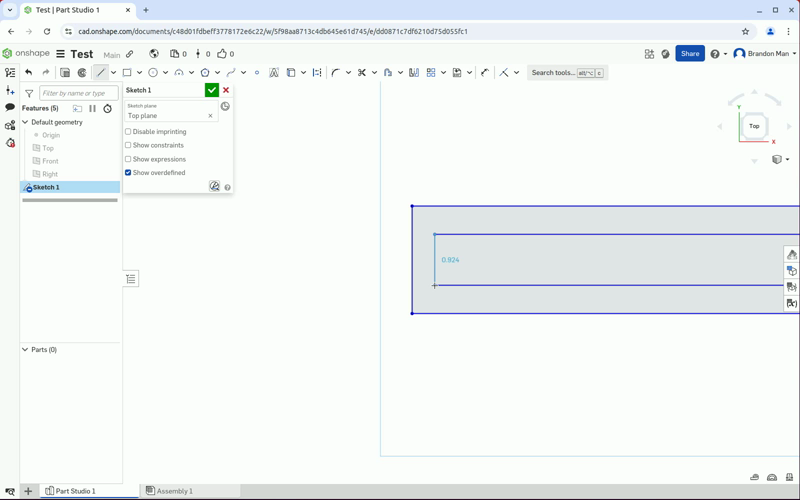
scroll(-6)
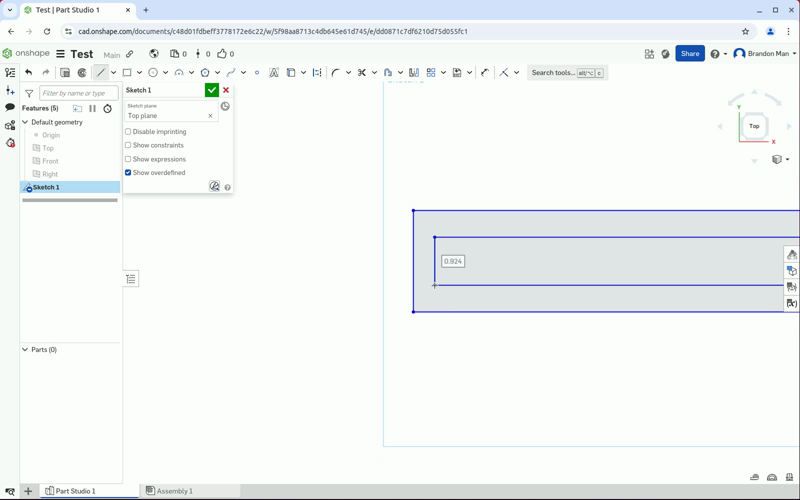
scroll(-6)
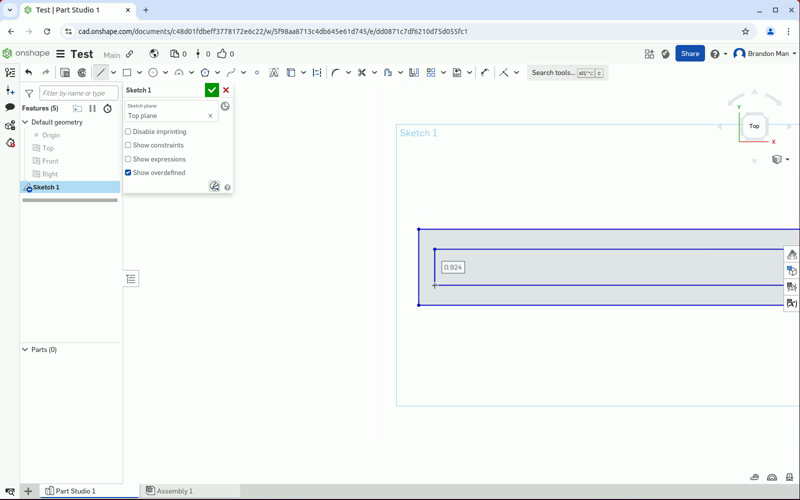
scroll(-6)
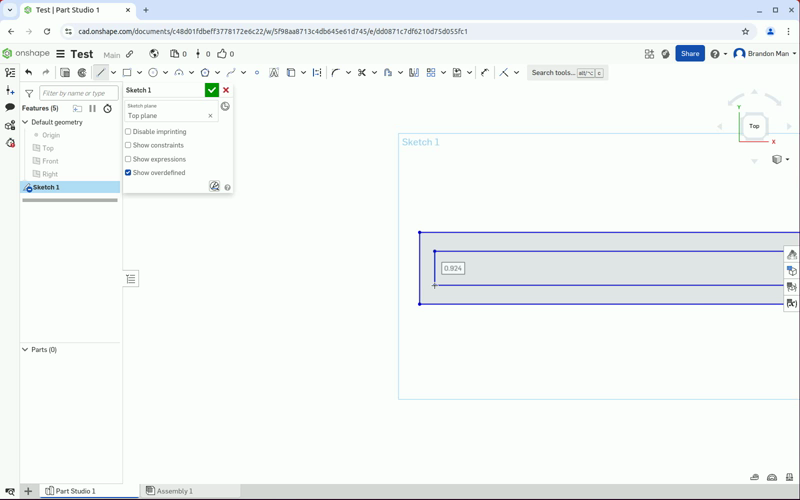
scroll(-6)
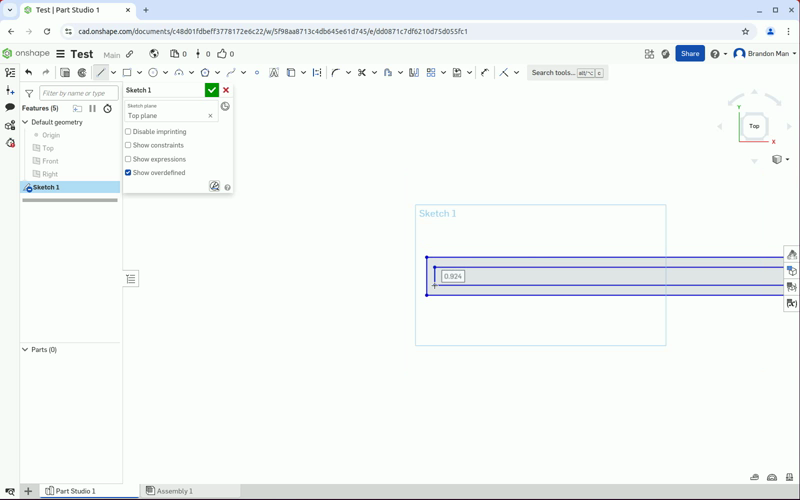
scroll(-6)
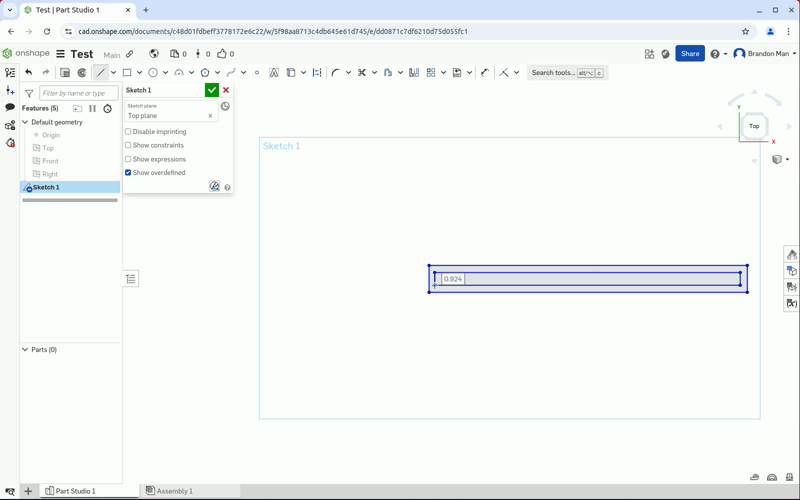
scroll(-6)
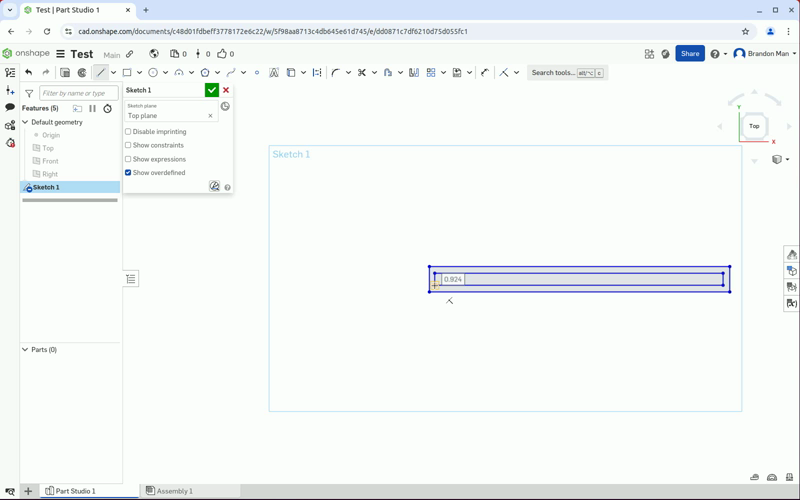
scroll(-6)
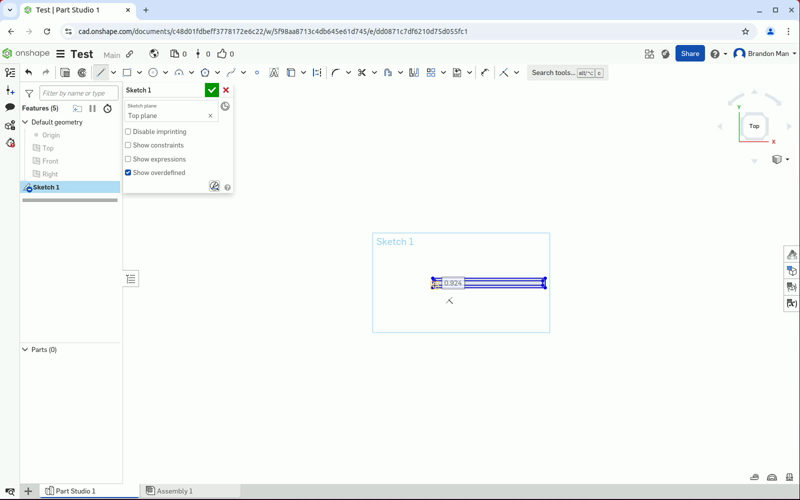
key(esc)
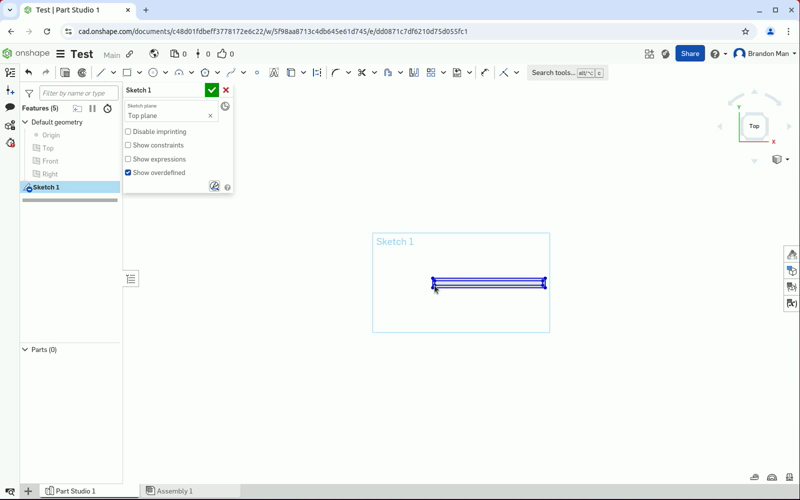
mouse_move(509, 286)
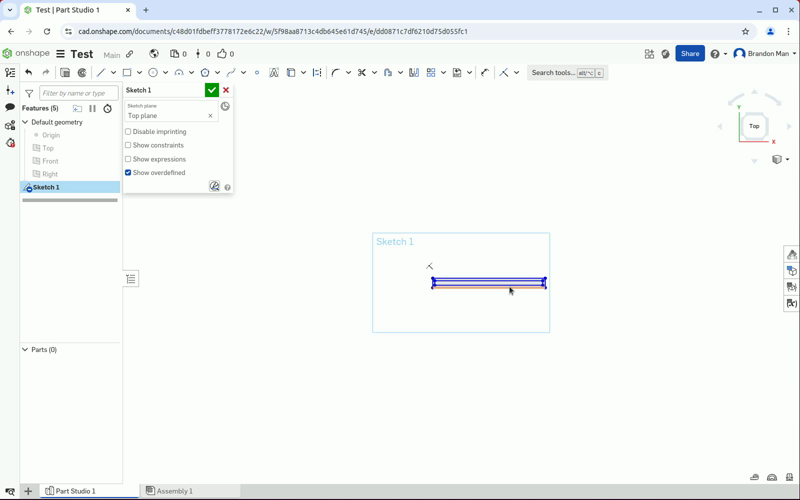
scroll(6)
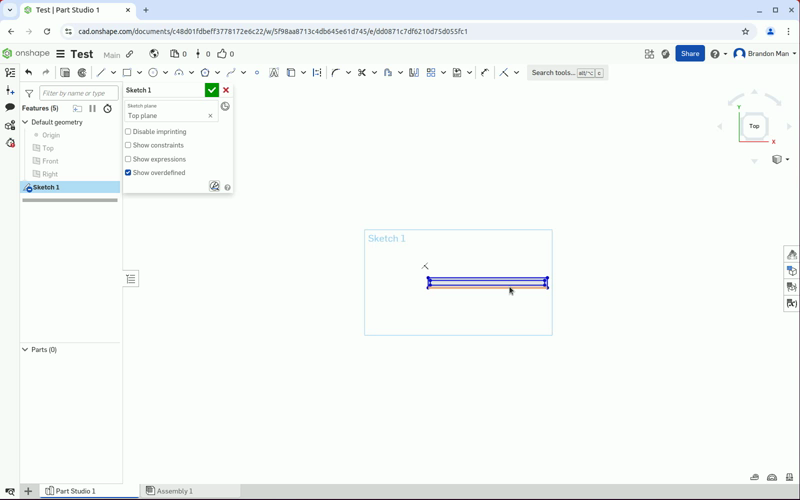
scroll(6)
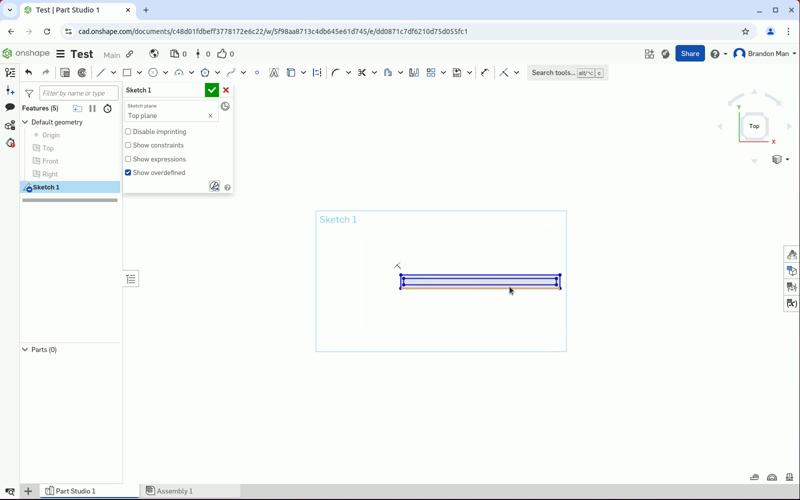
scroll(6)
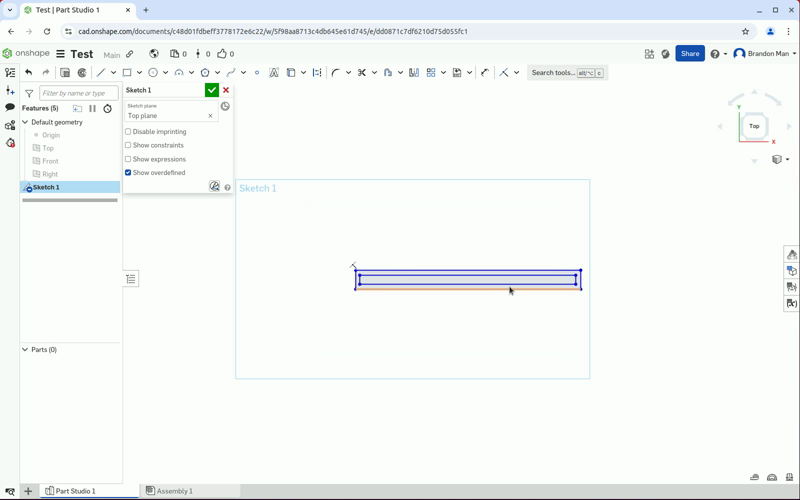
scroll(6)
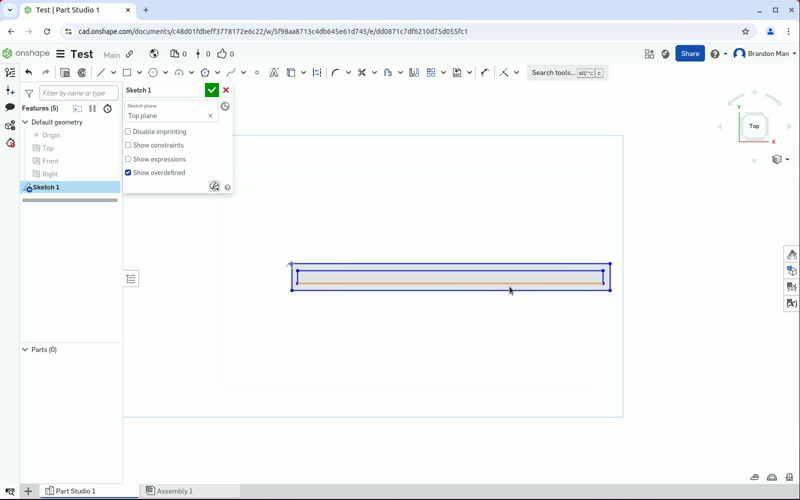
scroll(6)
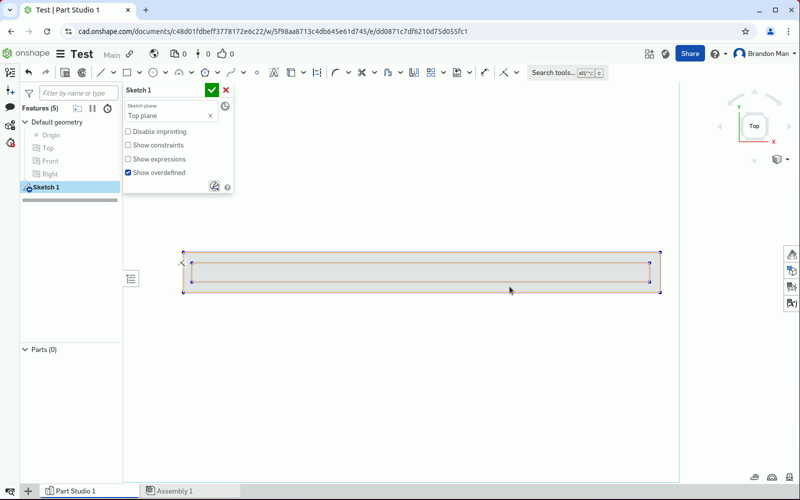
scroll(6)
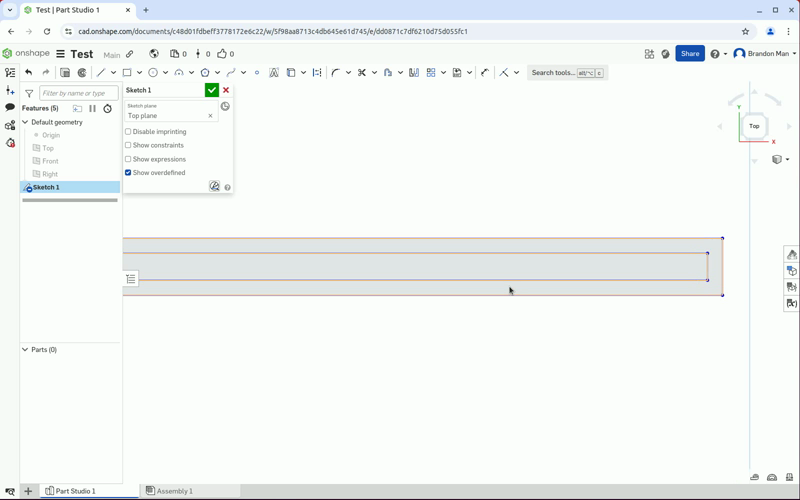
scroll(6)
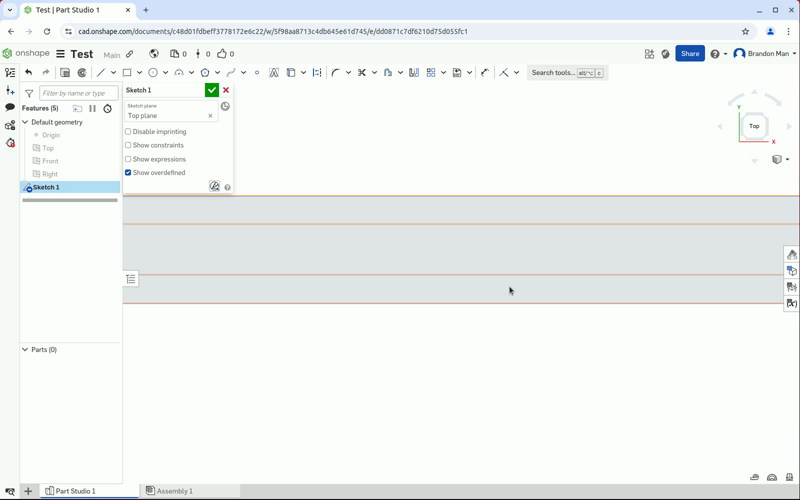
click(509, 286)
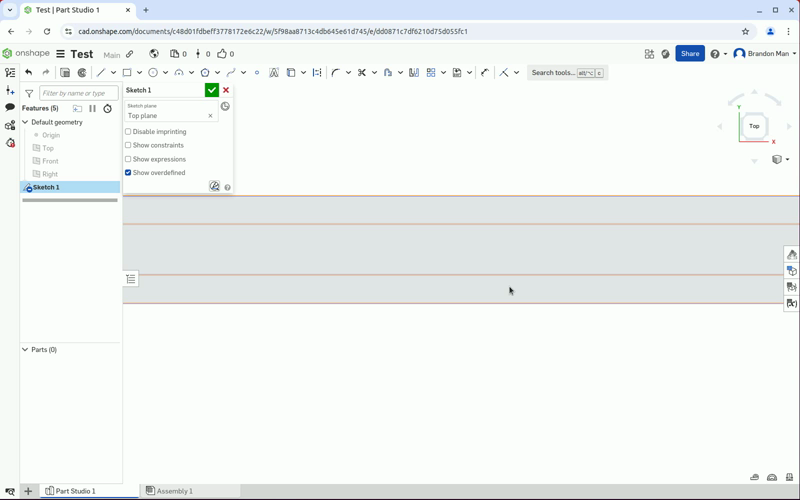
scroll(-6)
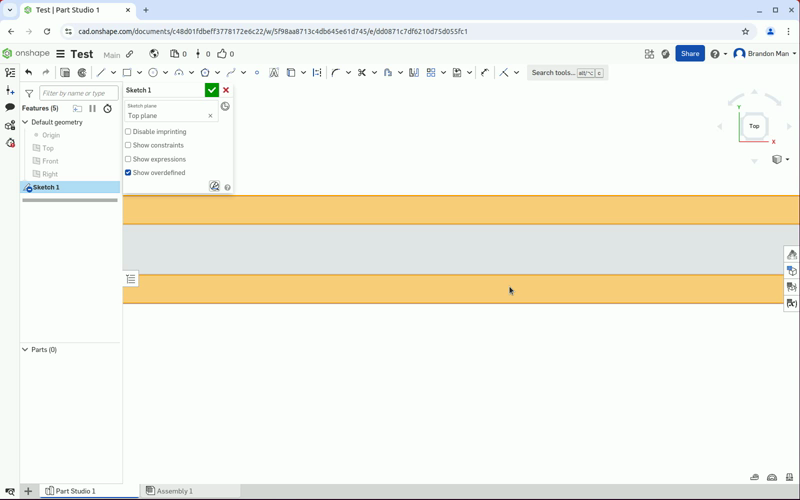
scroll(-6)
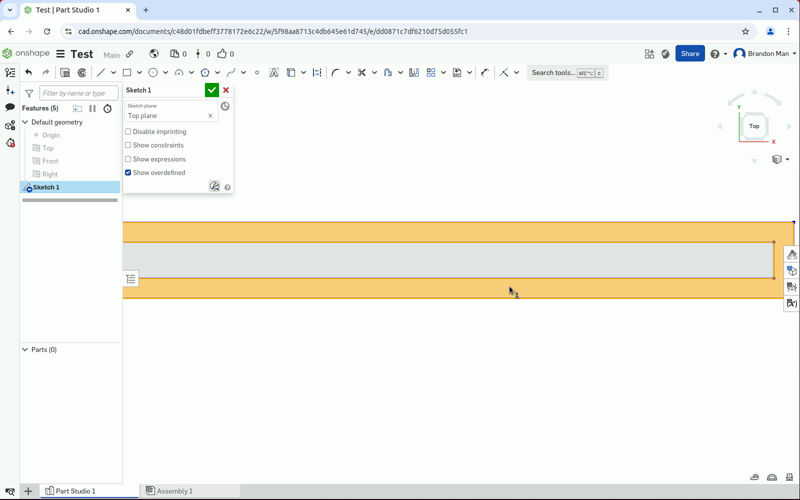
scroll(-6)
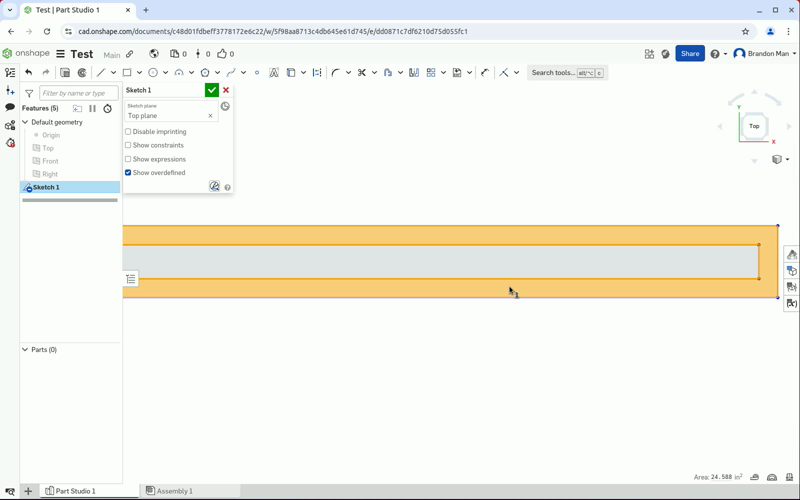
scroll(-6)
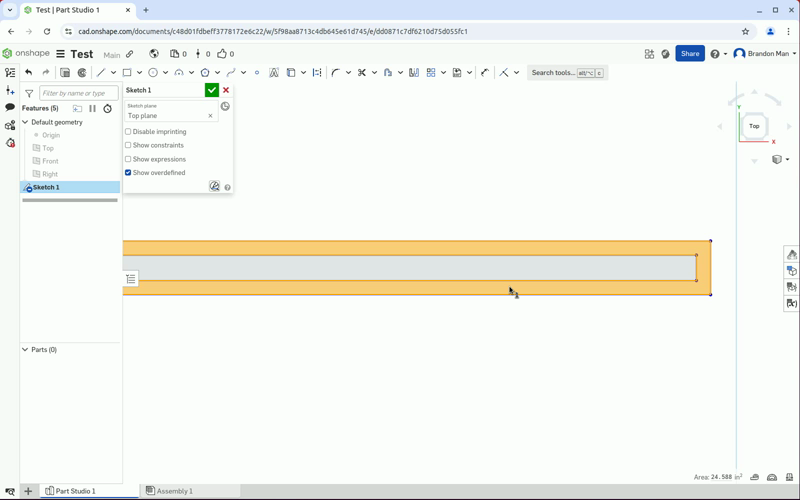
scroll(-6)
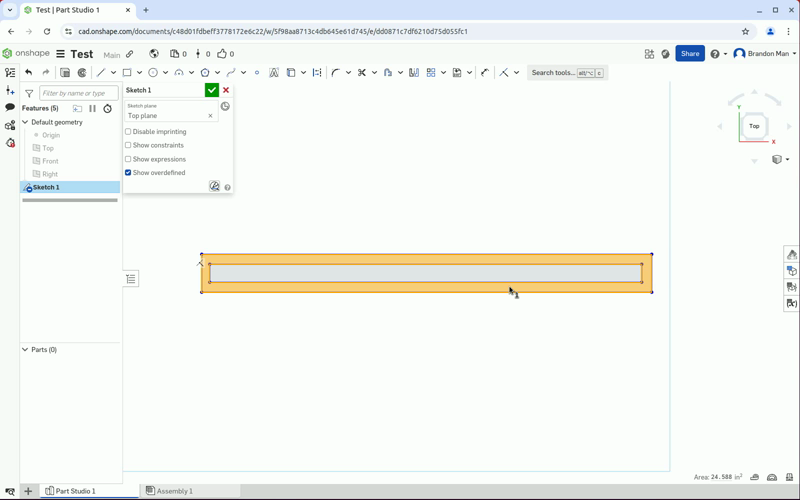
scroll(-6)
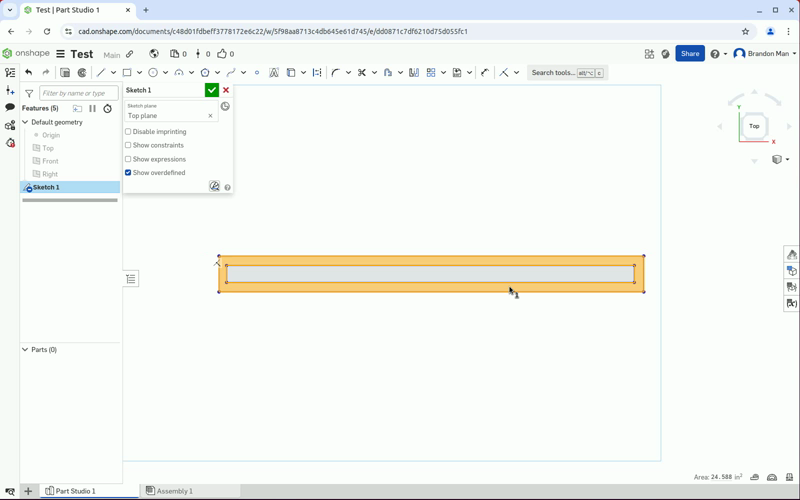
scroll(-6)
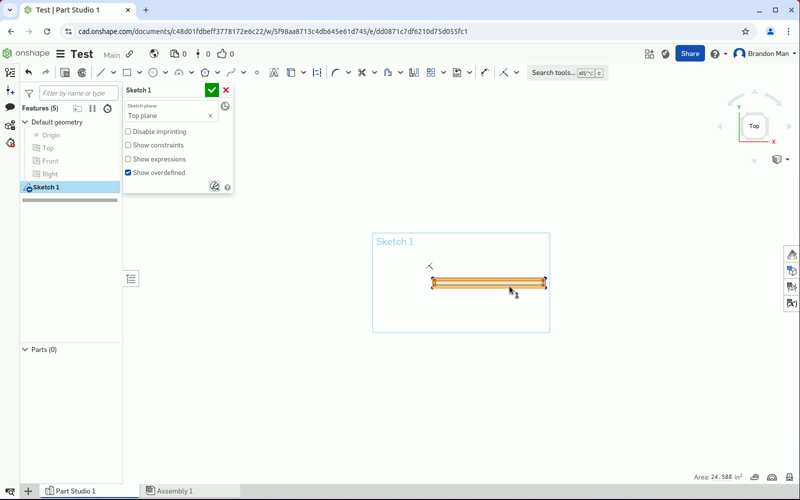
mouse_move(73, 352)
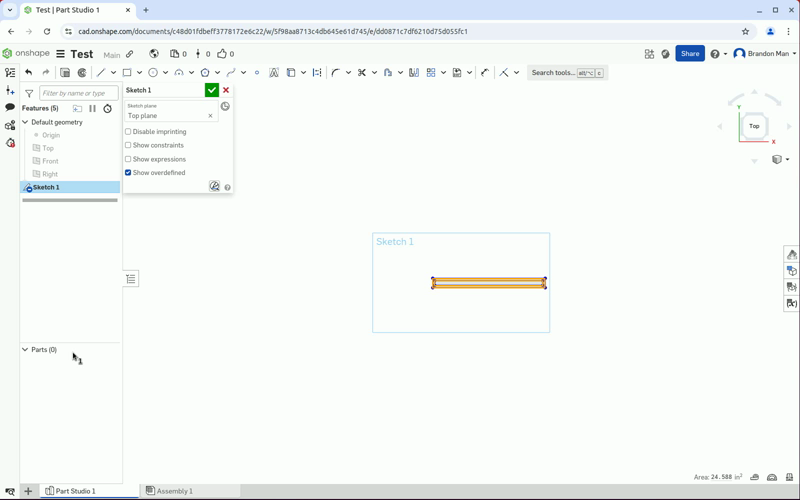
key(shift+y)
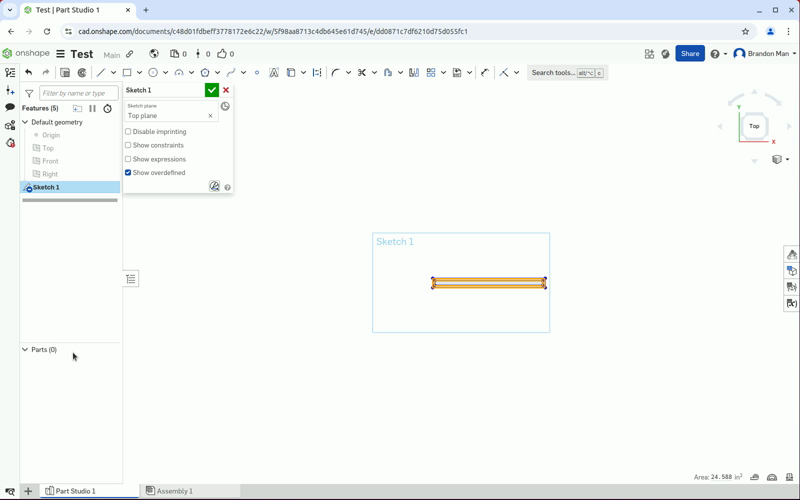
key(shift+e)
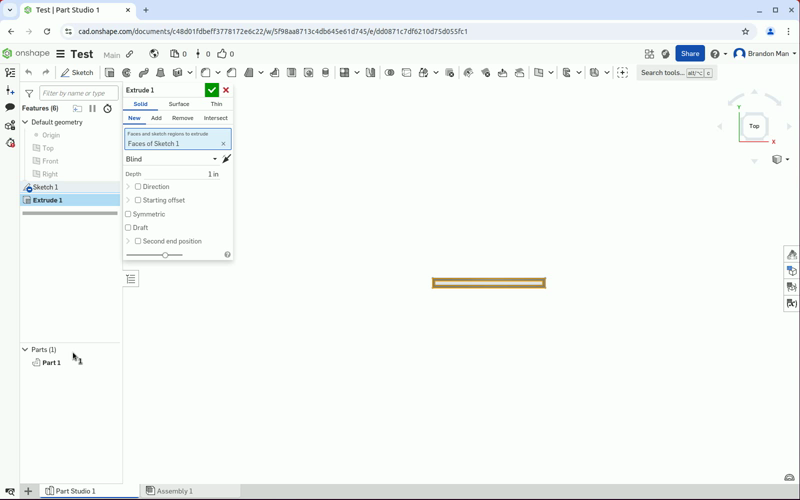
mouse_move(143, 106)
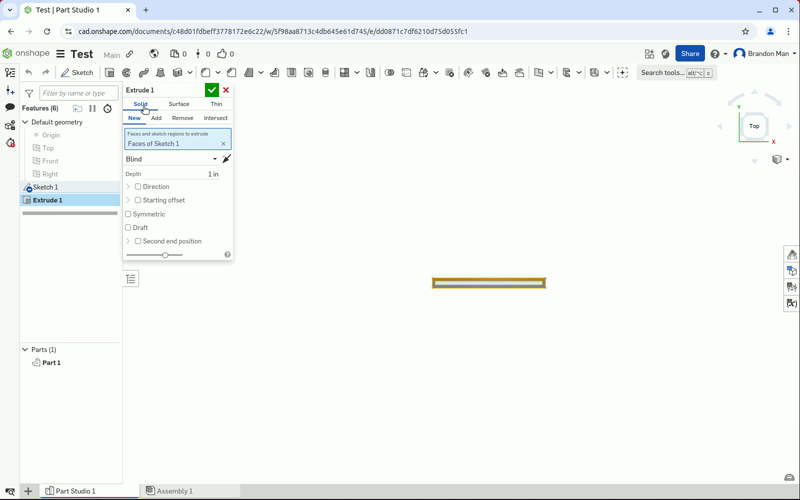
click(143, 106)
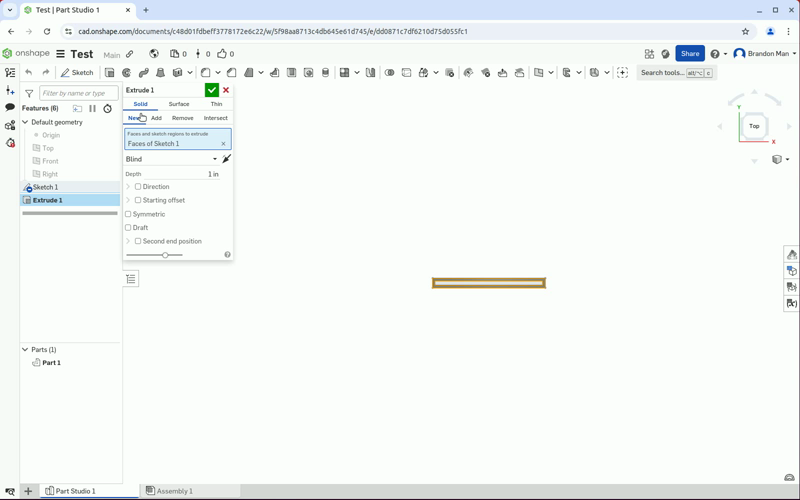
mouse_move(137, 120)
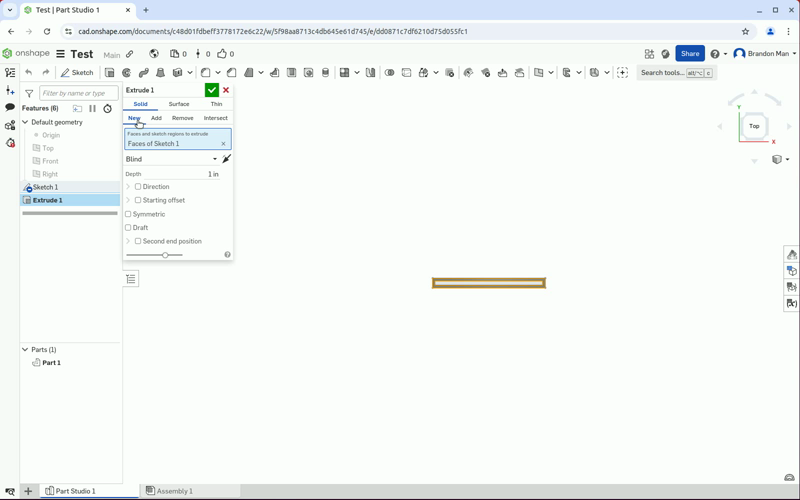
click(137, 120)
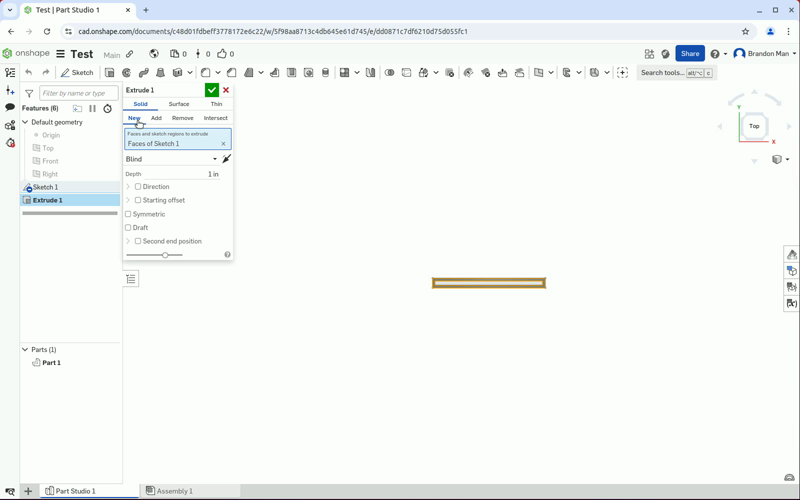
key(tab, 4)
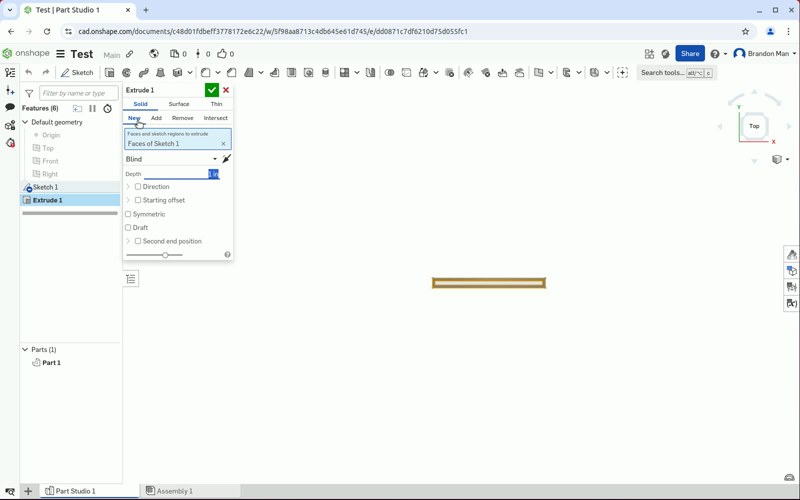
text(23.108)
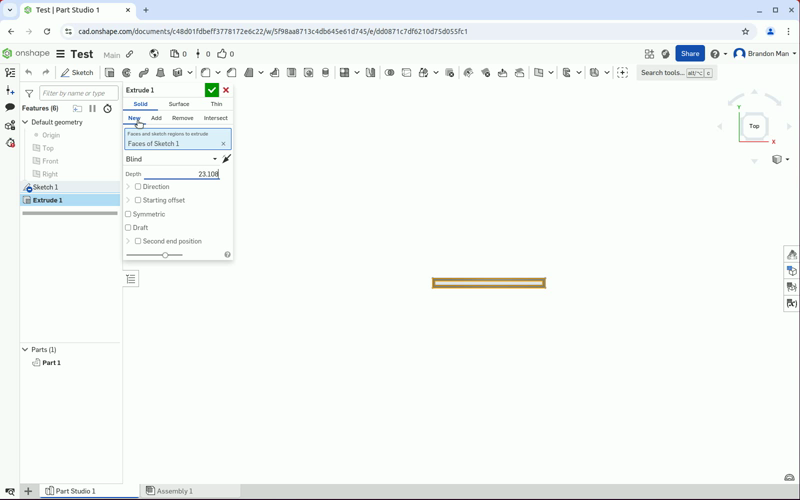
key(enter)
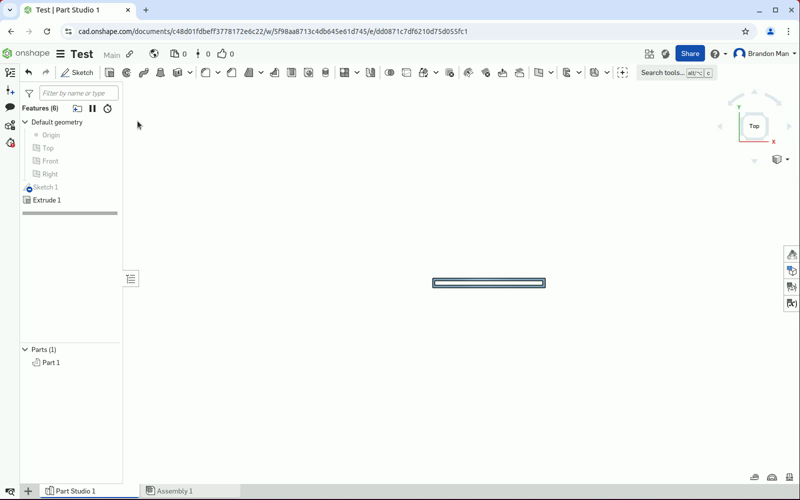
key(shift+h)
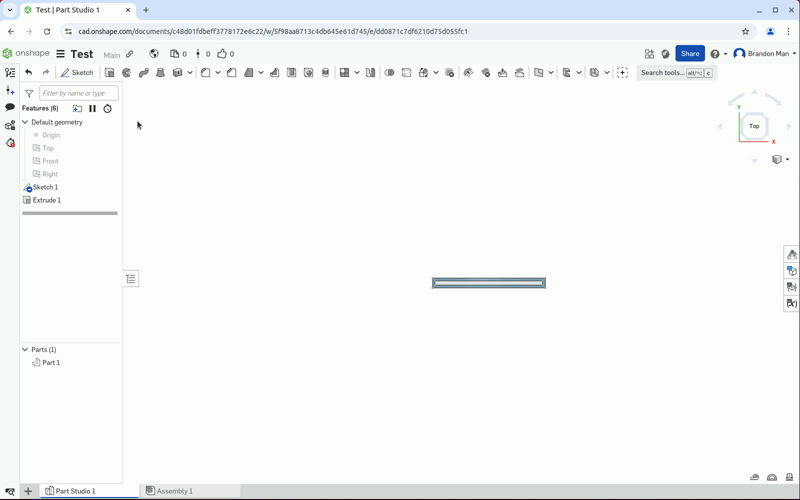
key(shift+h)
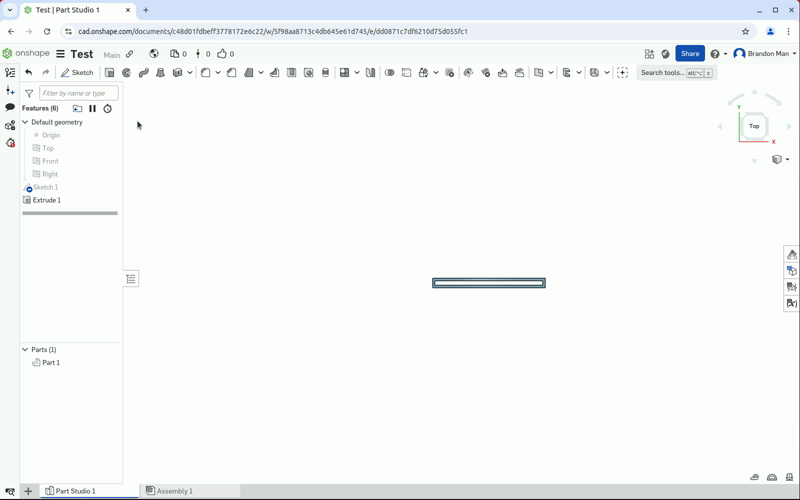
mouse_move(73, 189)
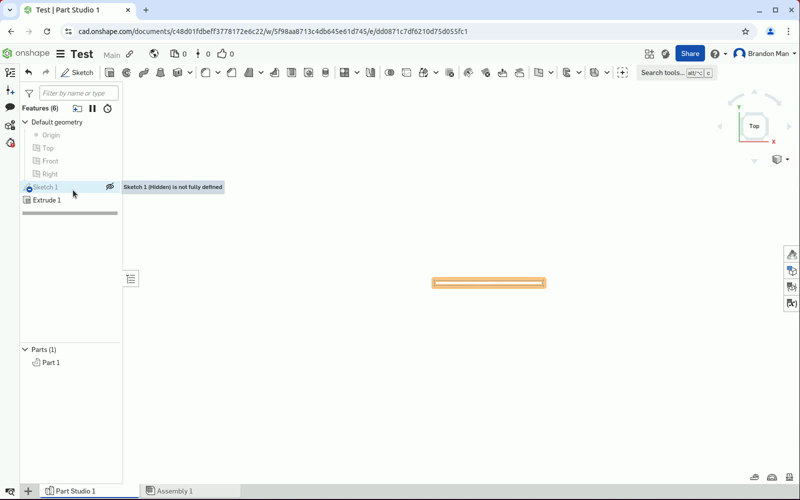
click(73, 189)
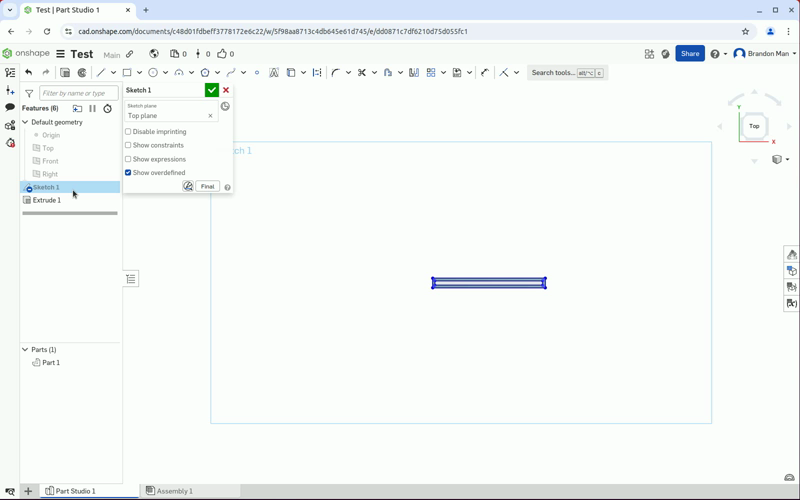
mouse_move(229, 92)
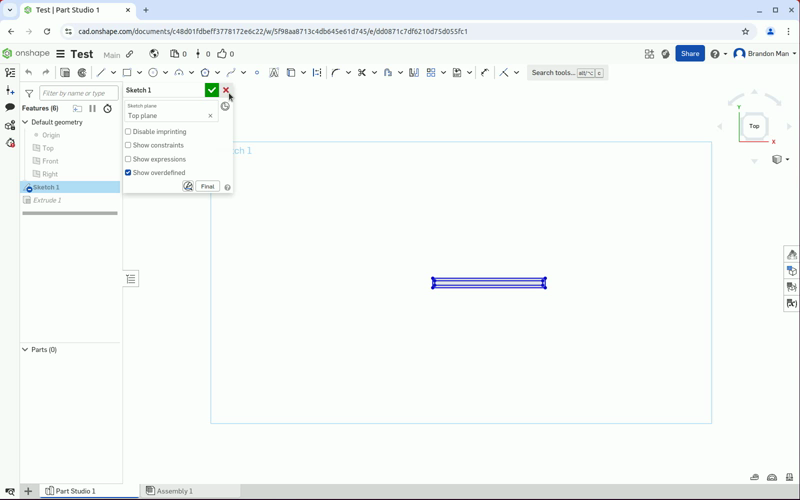
click(229, 92)
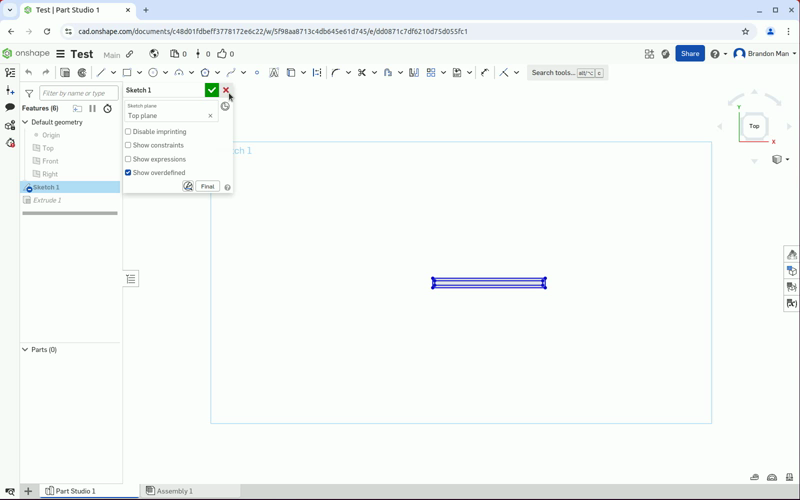
key(shift+s)
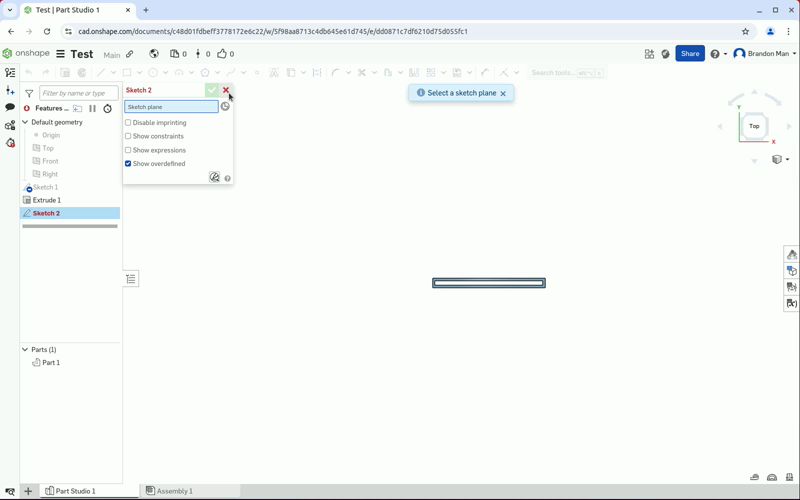
mouse_move(73, 150)
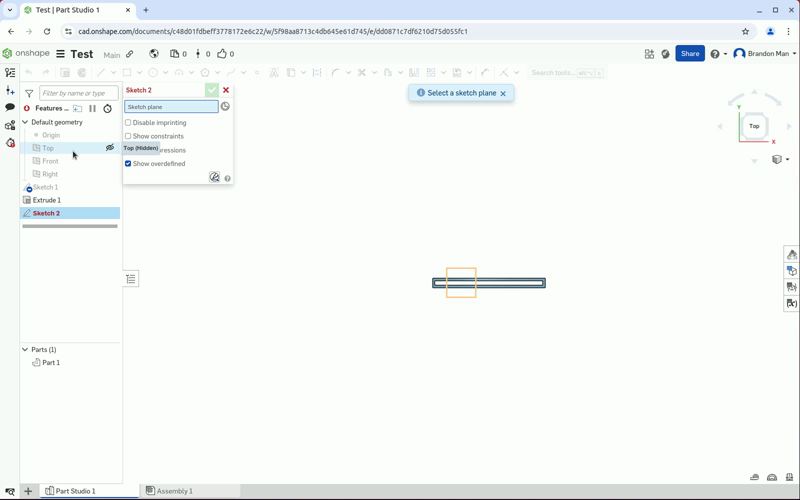
click(73, 150)
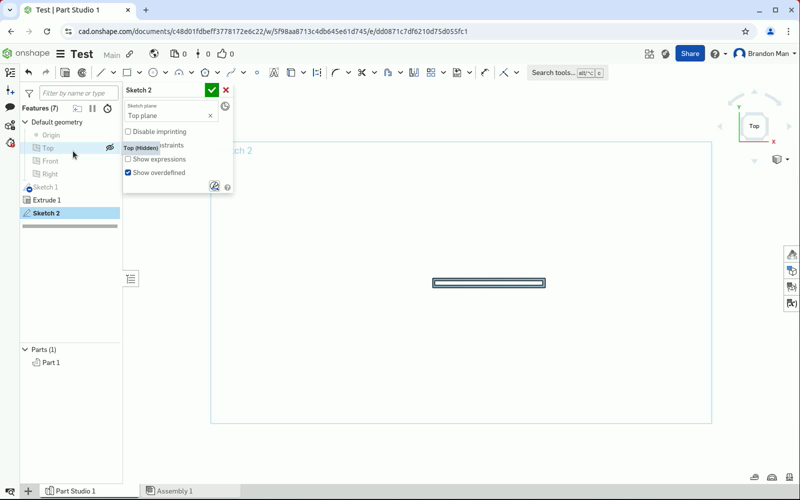
mouse_move(73, 352)
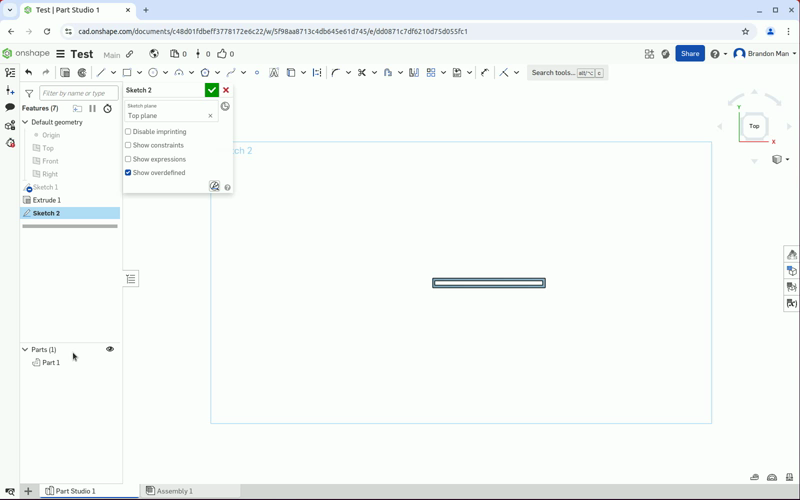
key(y)
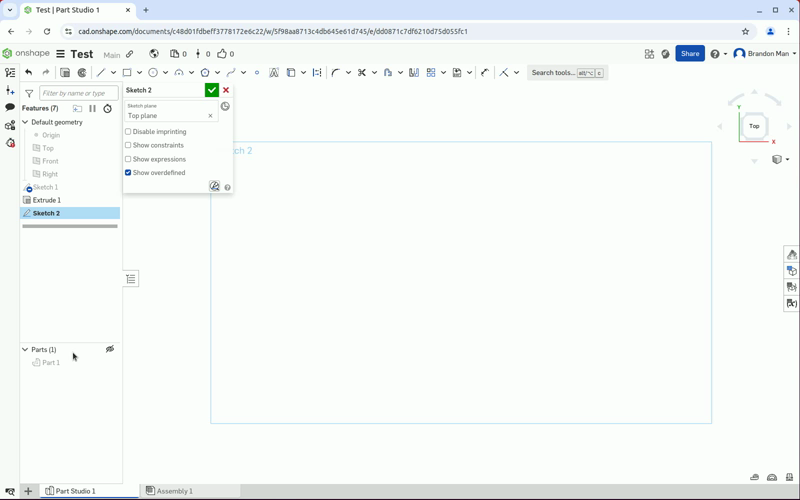
key(l)
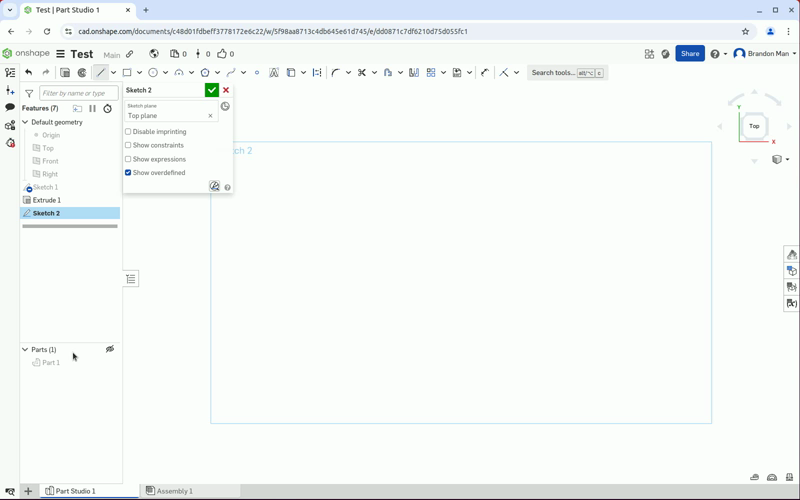
key_down(shift)
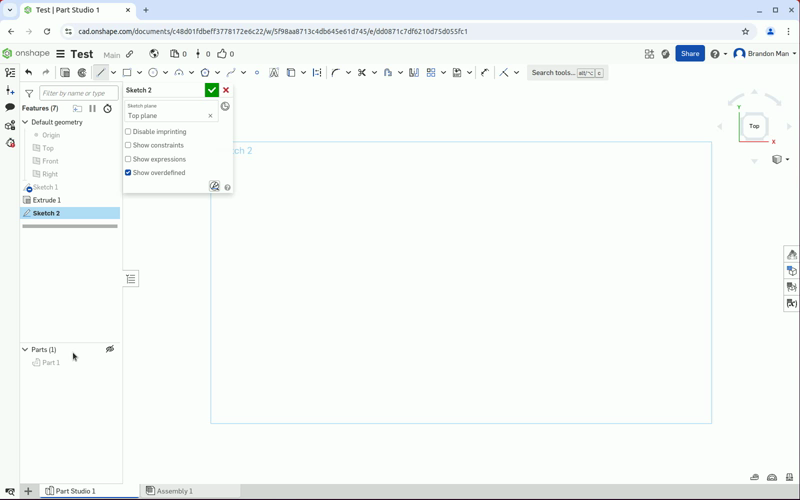
mouse_move(434, 286)
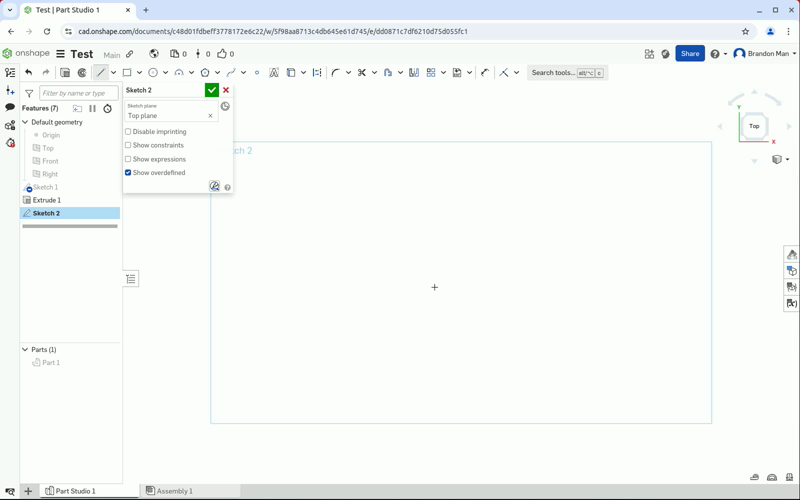
click(434, 286)
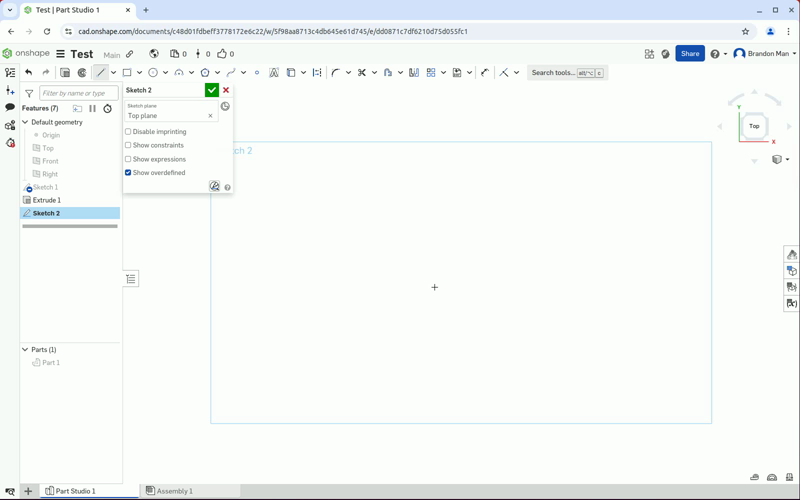
key_up(shift)
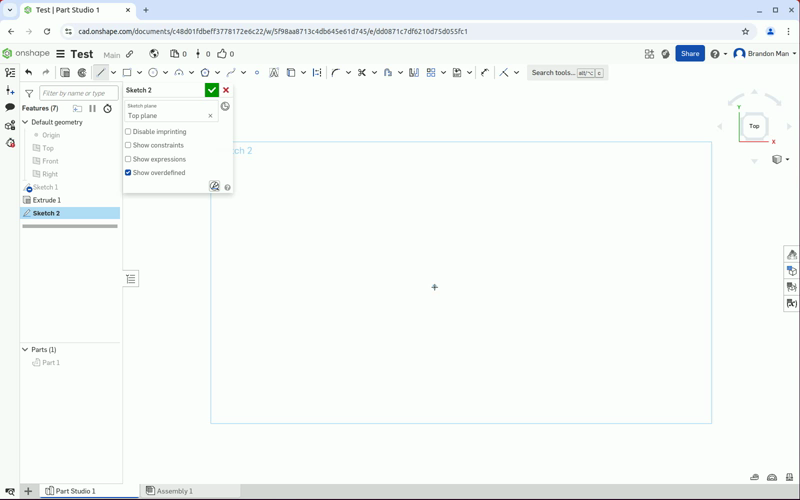
key_down(shift)
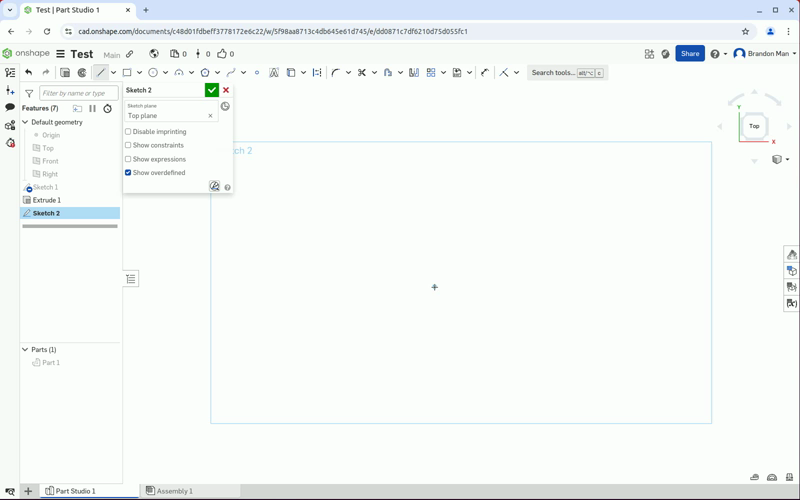
mouse_move(543, 286)
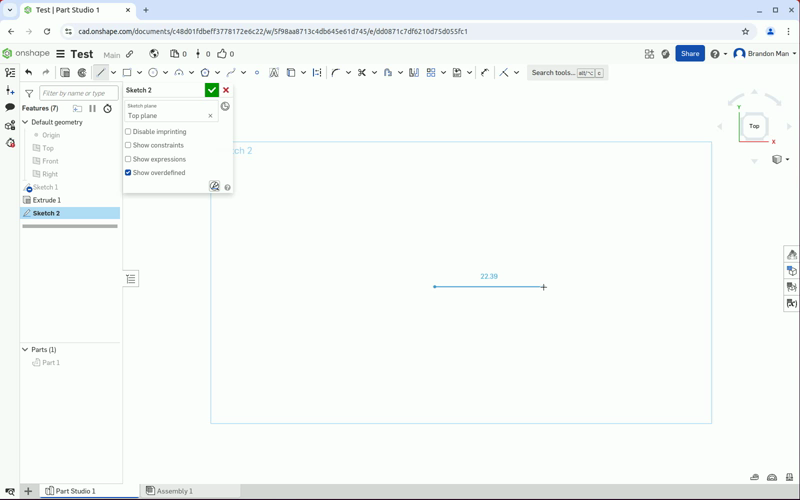
click(543, 286)
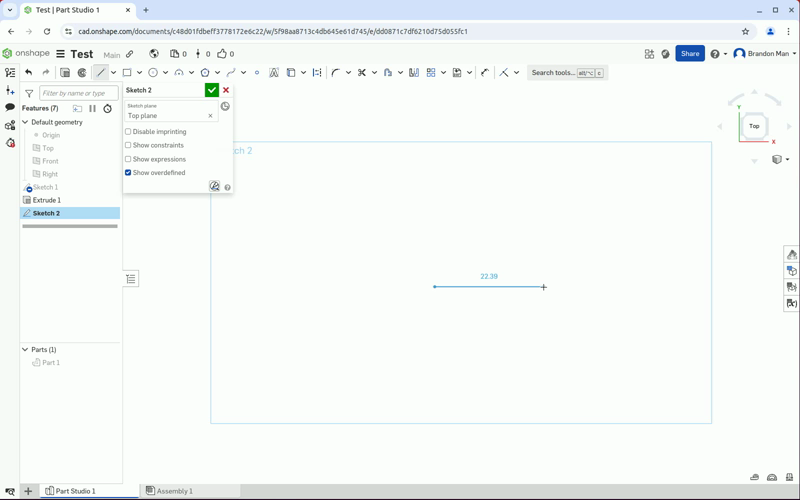
key_up(shift)
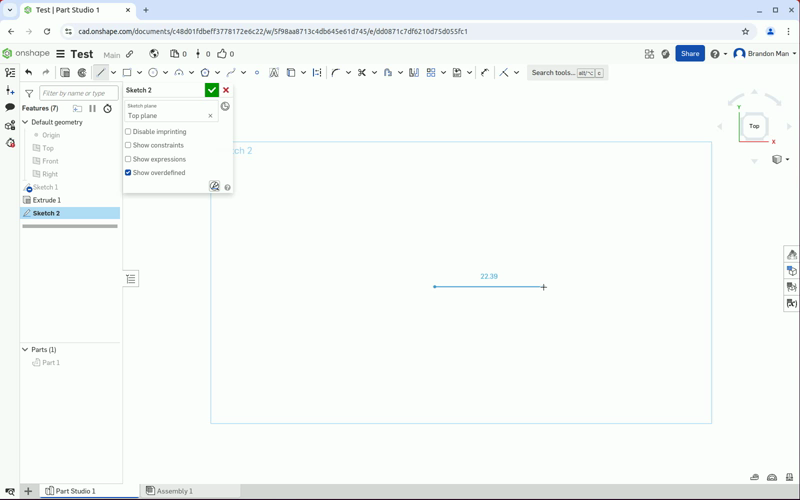
key_down(shift)
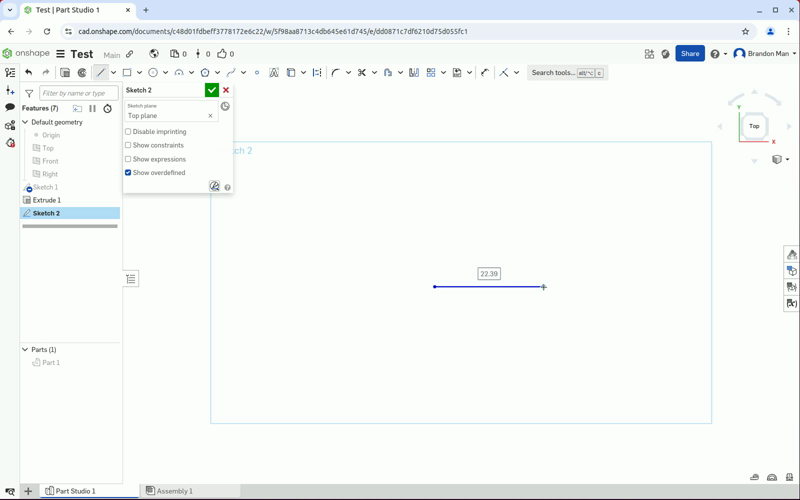
mouse_move(573, 286)
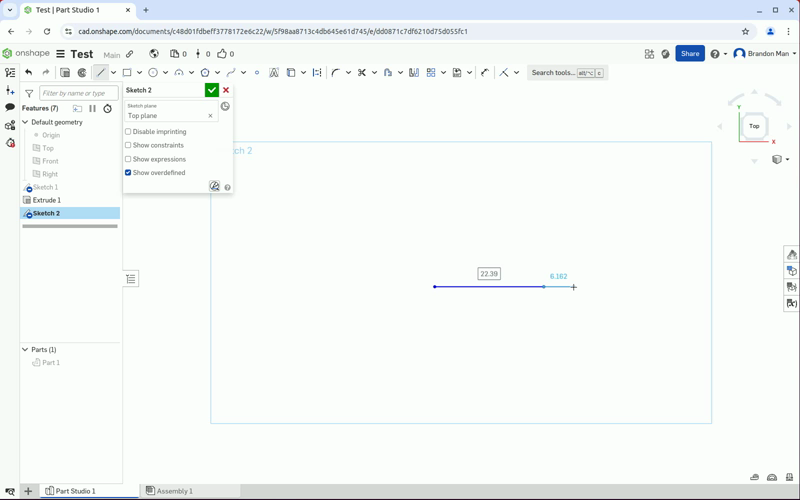
mouse_move(543, 280)
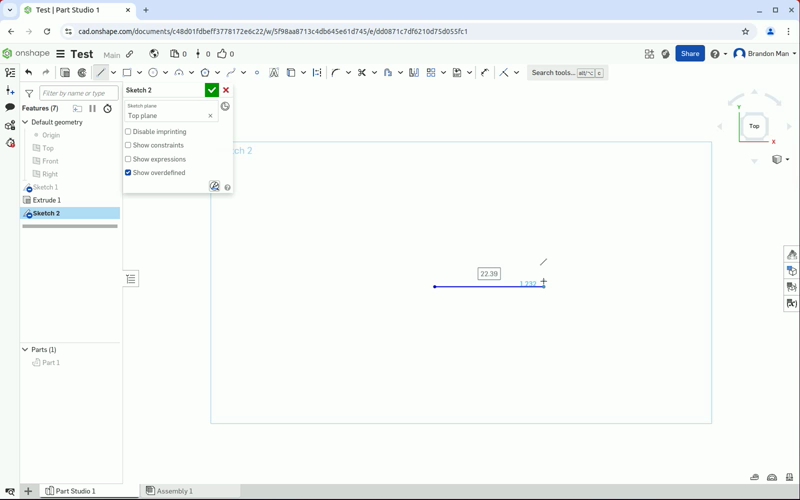
scroll(6)
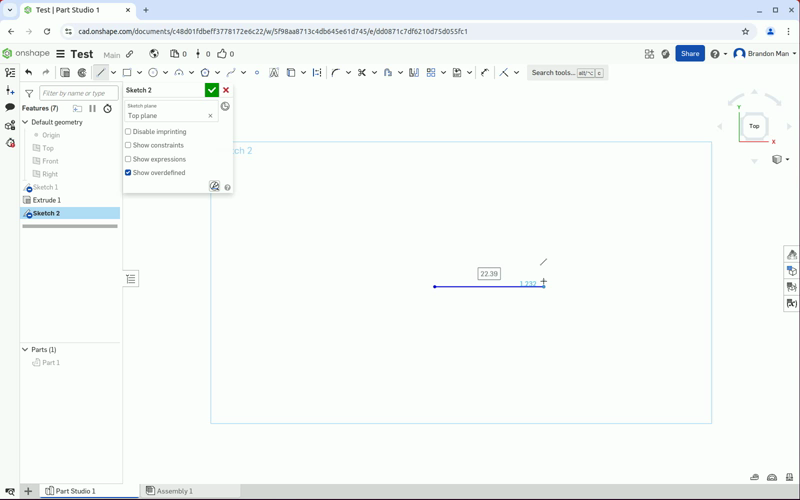
scroll(6)
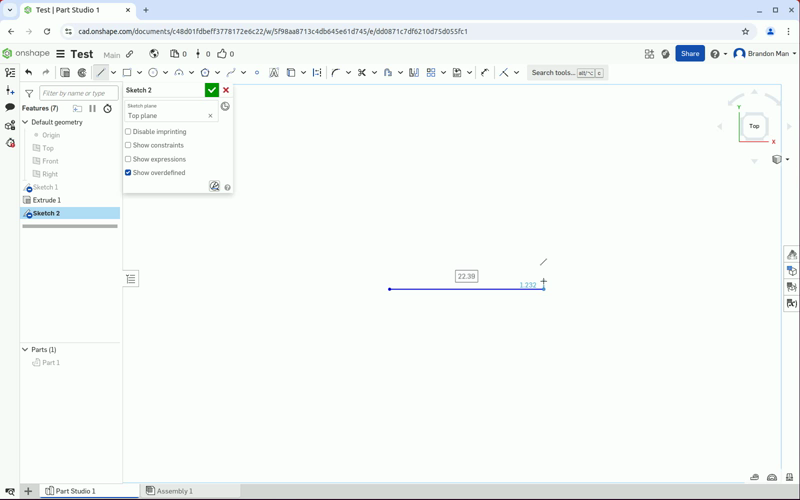
scroll(6)
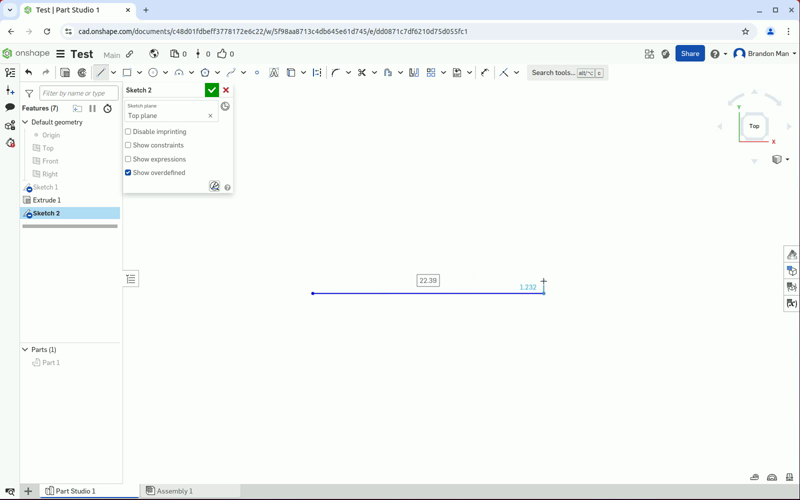
scroll(6)
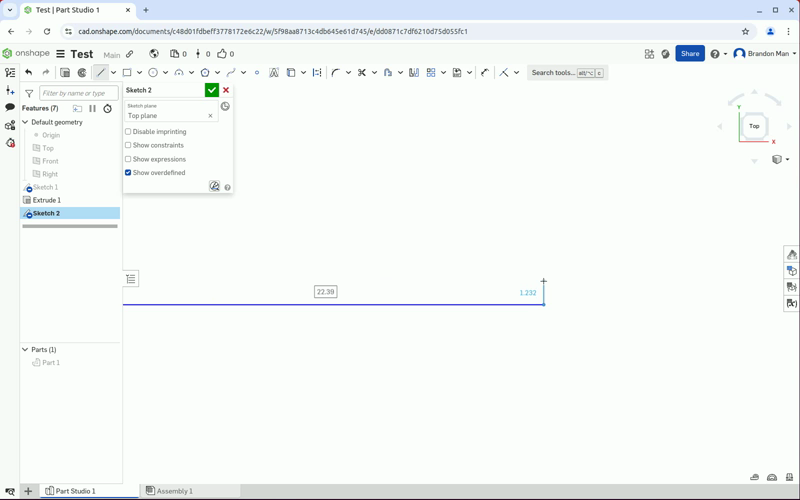
scroll(6)
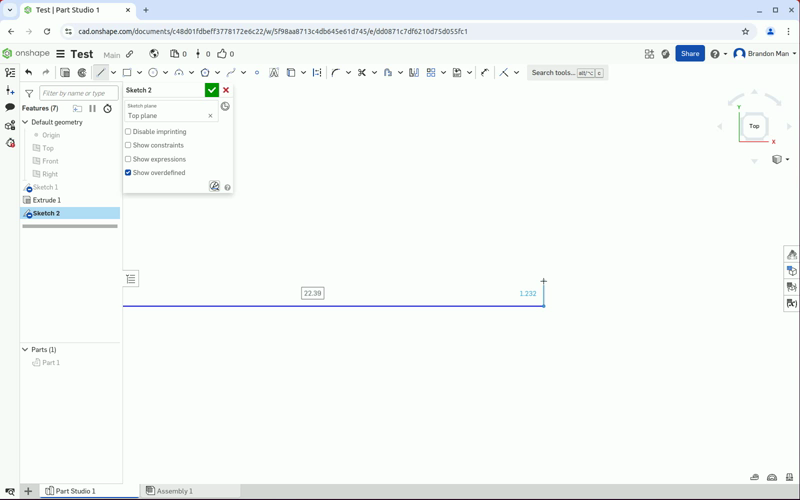
scroll(6)
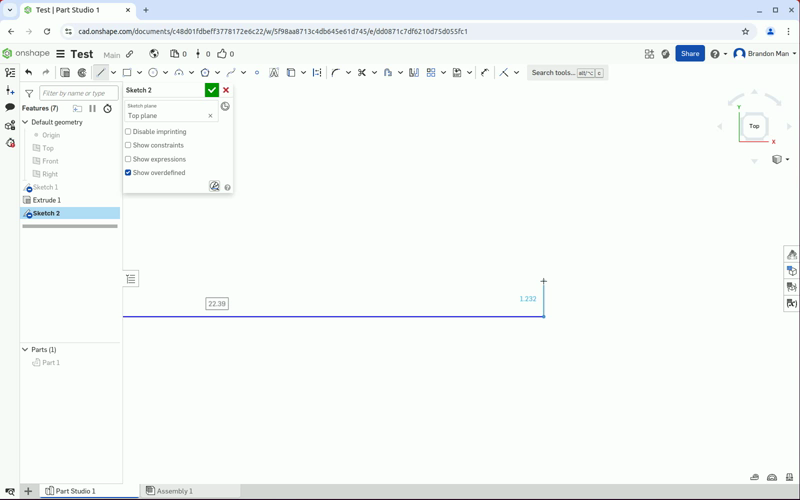
scroll(6)
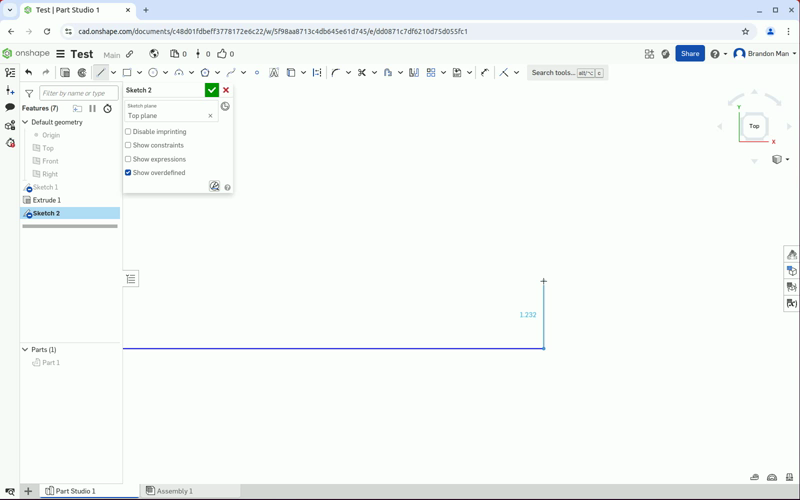
click(543, 280)
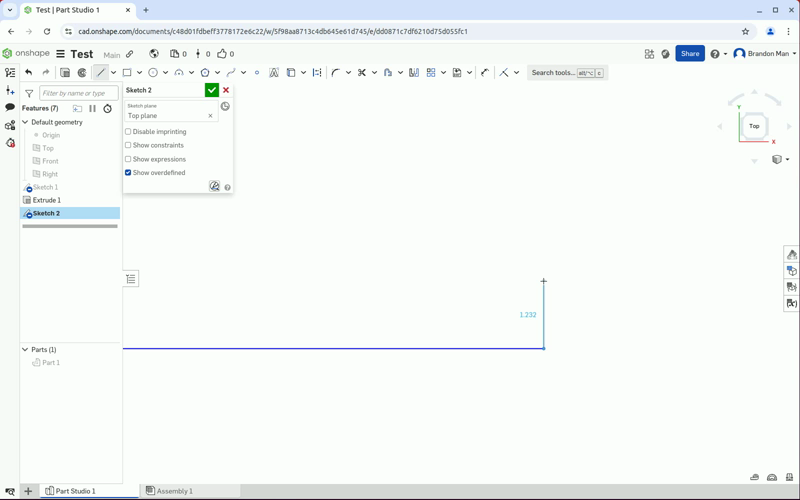
scroll(-6)
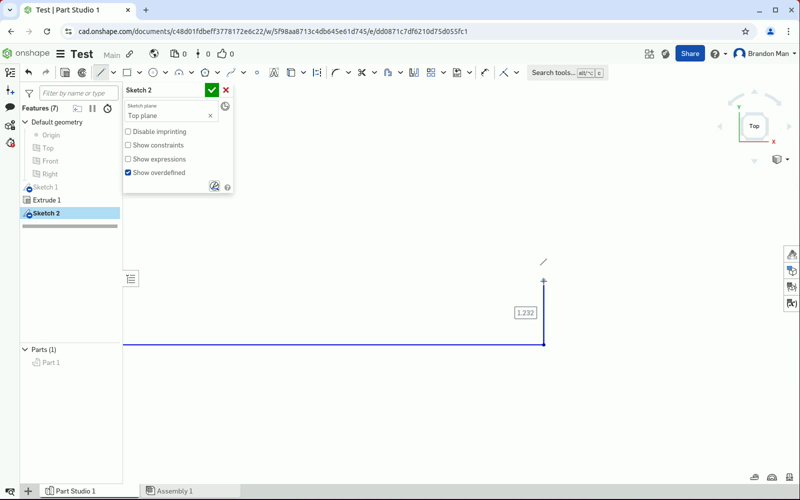
scroll(-6)
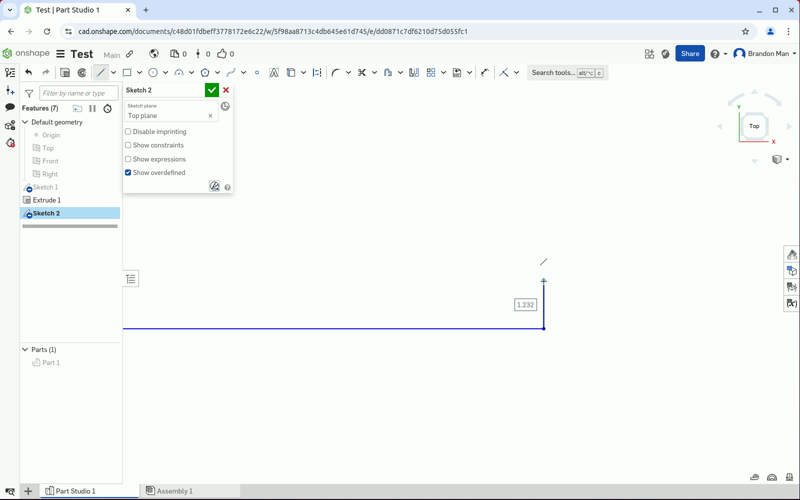
scroll(-6)
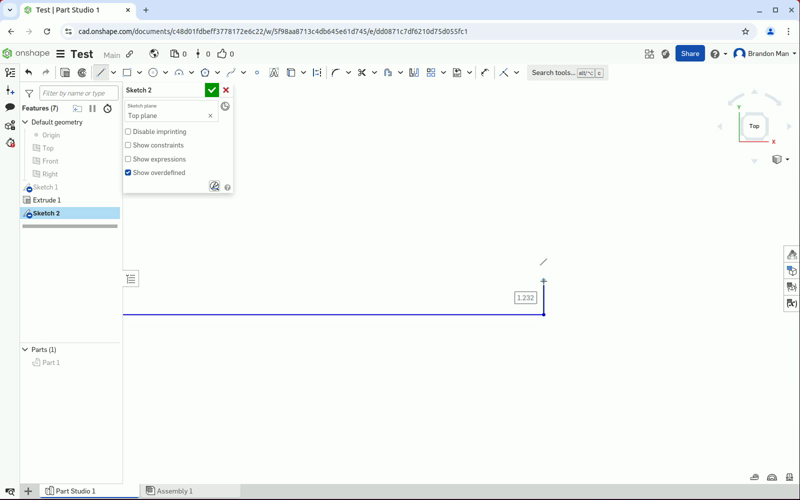
scroll(-6)
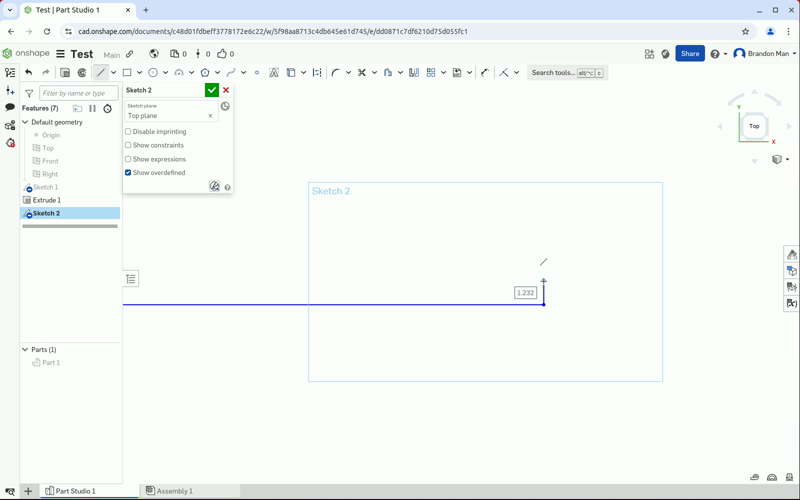
scroll(-6)
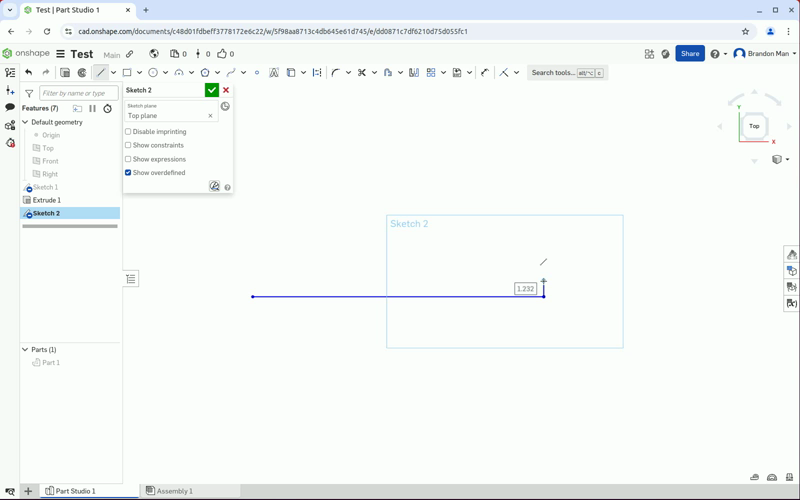
scroll(-6)
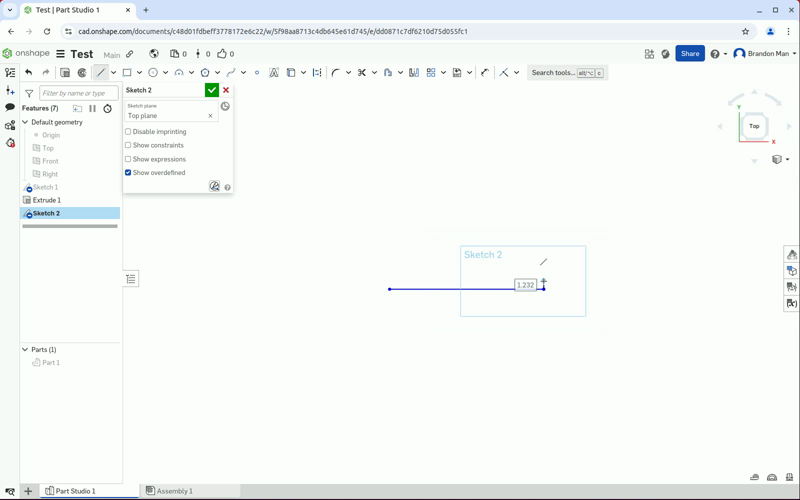
scroll(-6)
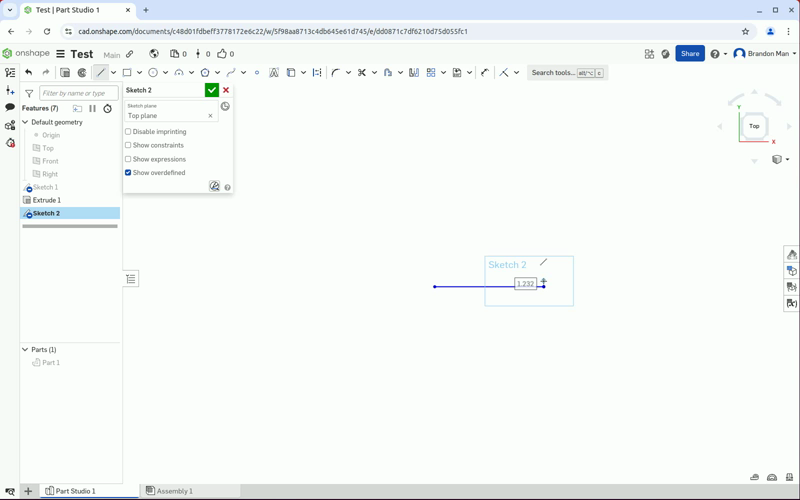
key_up(shift)
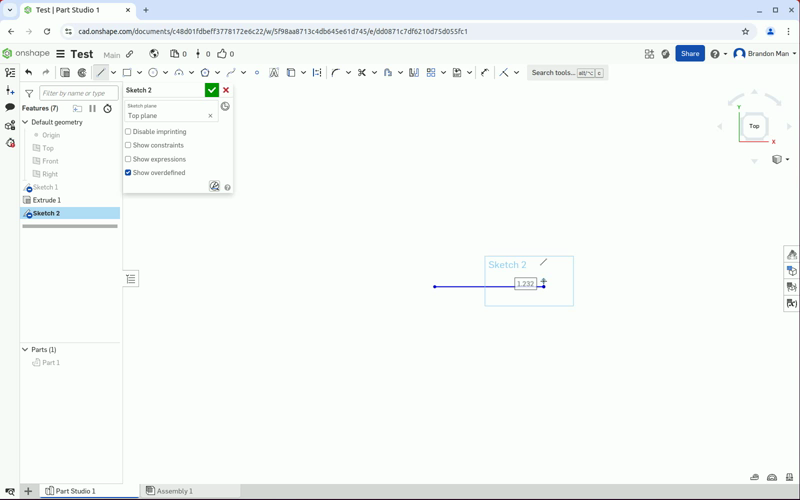
key_down(shift)
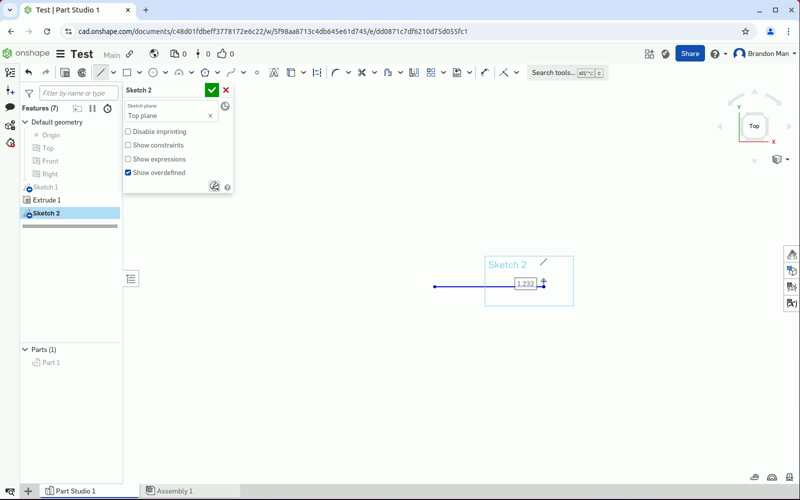
mouse_move(434, 280)
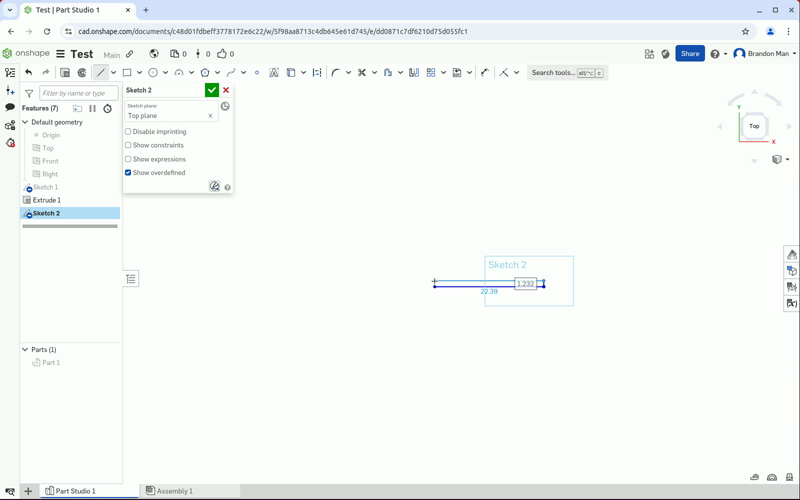
click(434, 280)
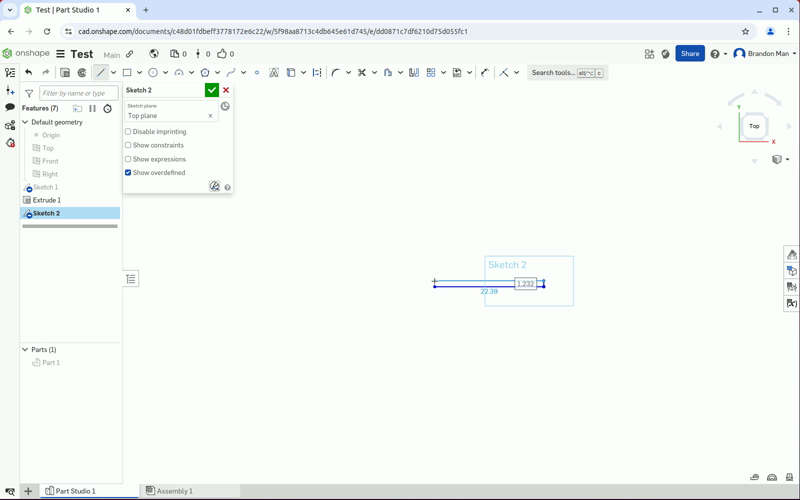
key_up(shift)
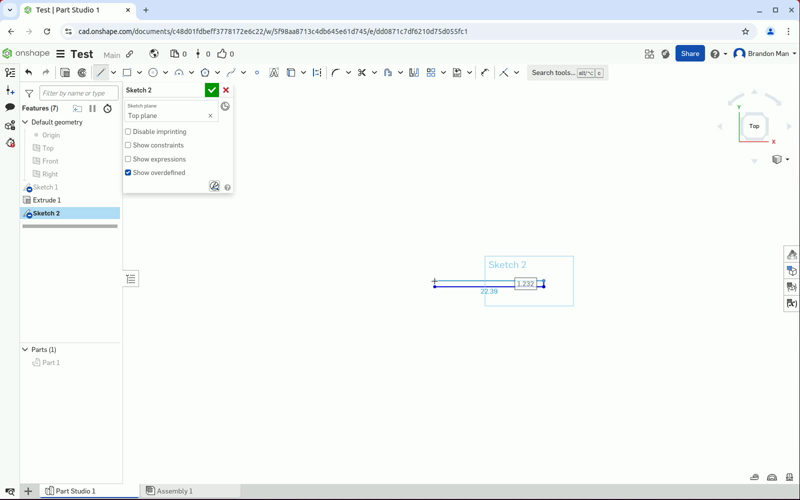
mouse_move(464, 280)
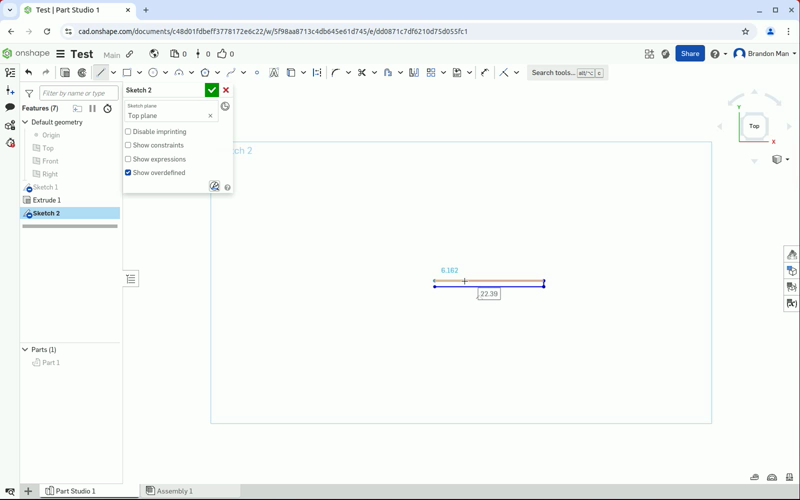
key_down(shift)
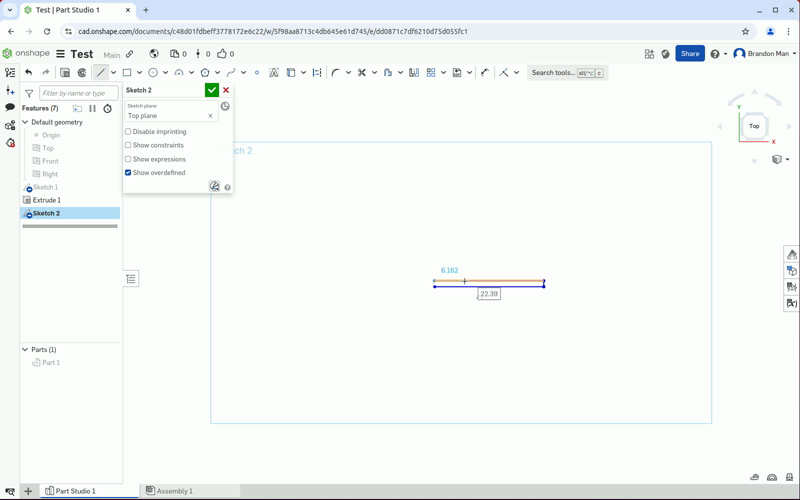
mouse_move(434, 286)
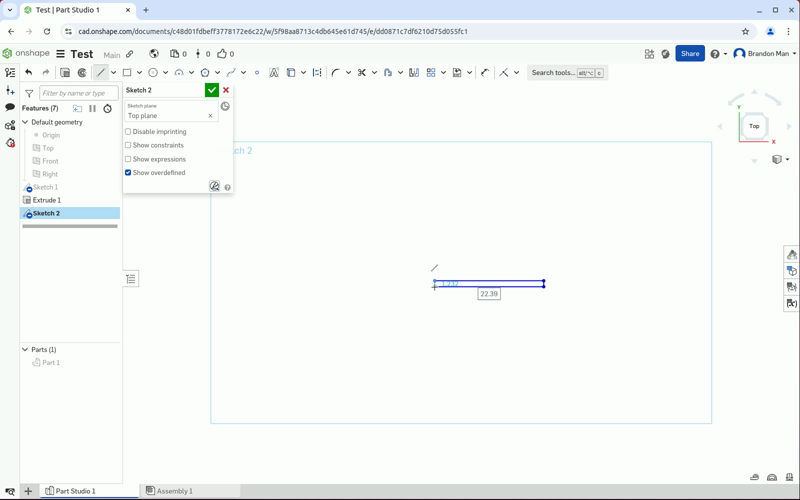
scroll(6)
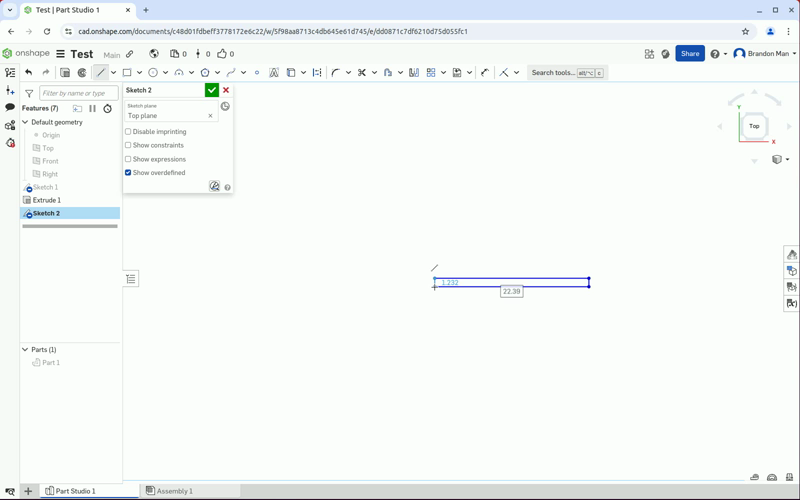
scroll(6)
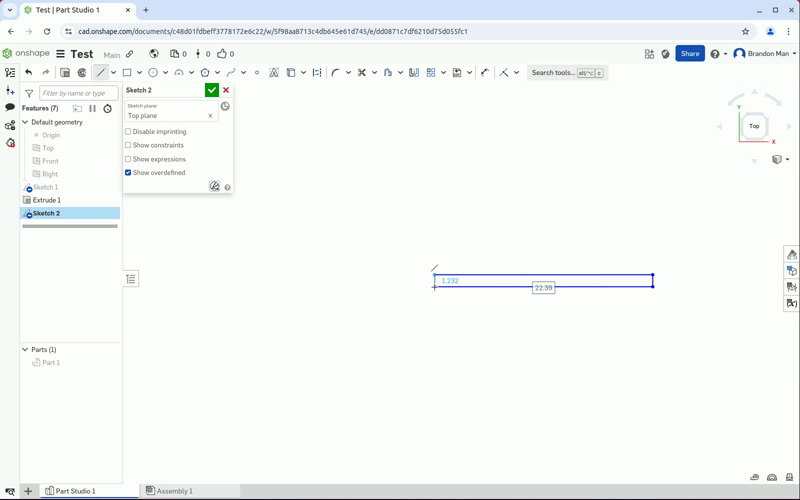
scroll(6)
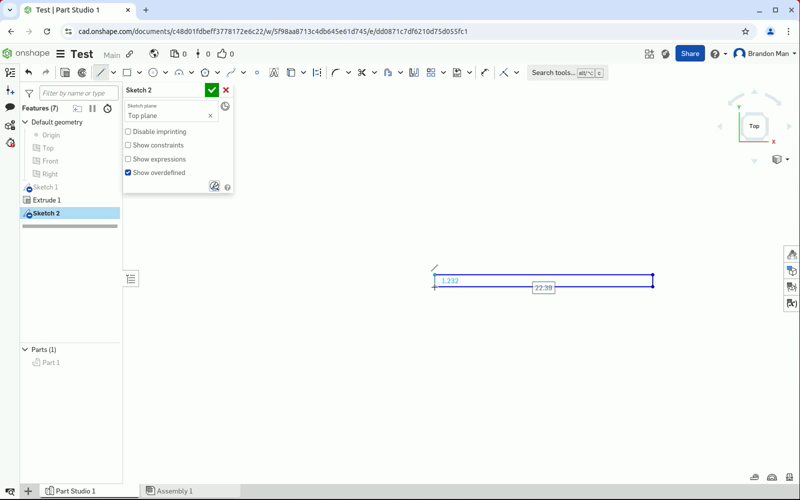
scroll(6)
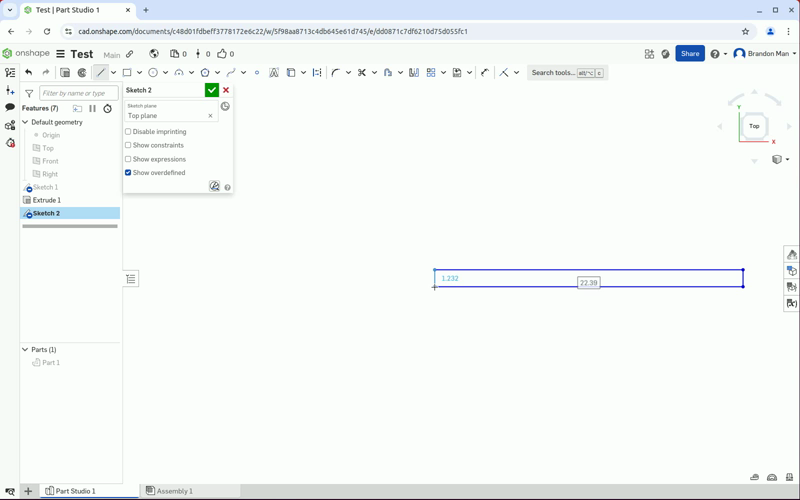
scroll(6)
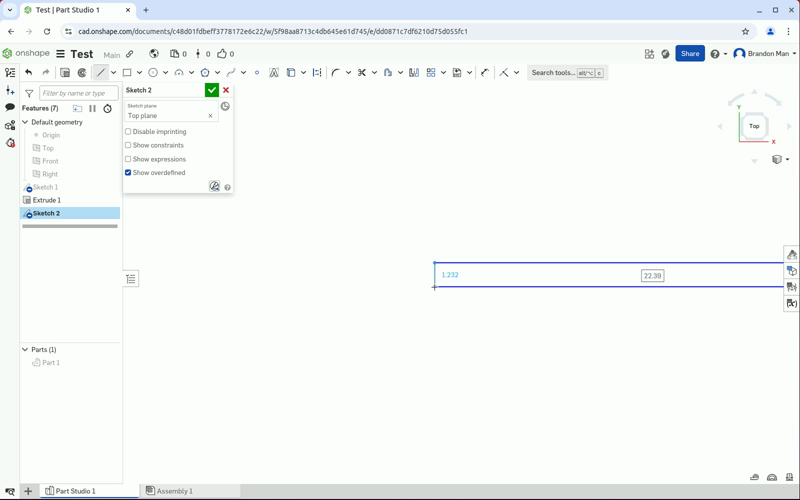
scroll(6)
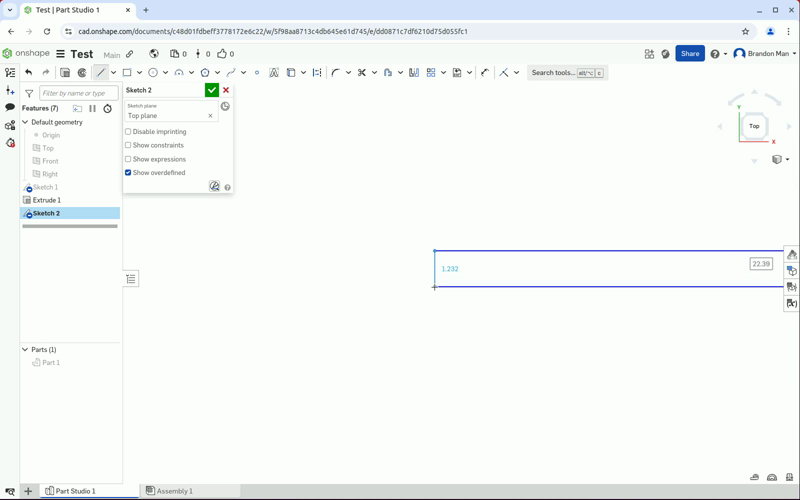
scroll(6)
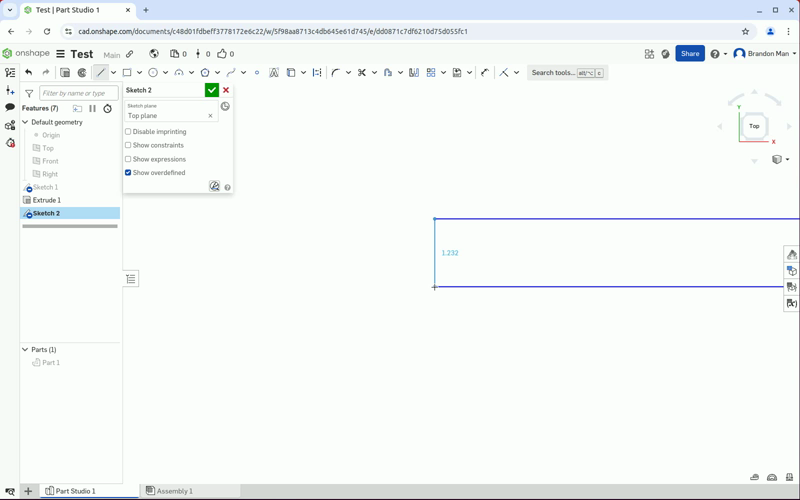
key_up(shift)
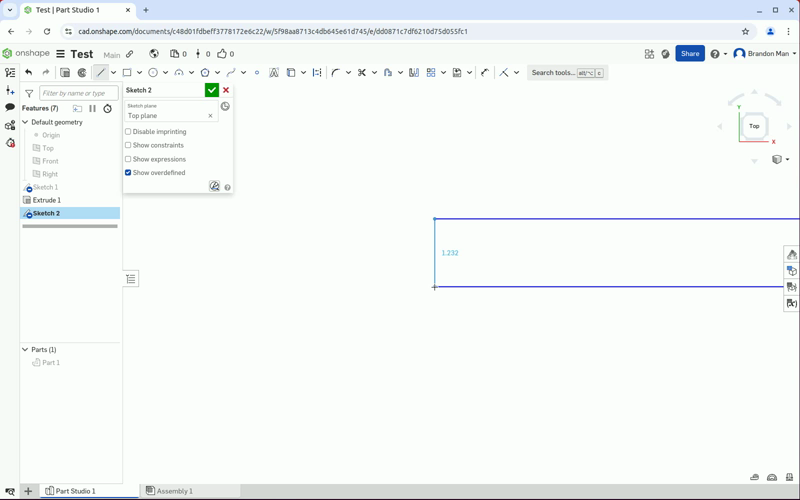
click(434, 286)
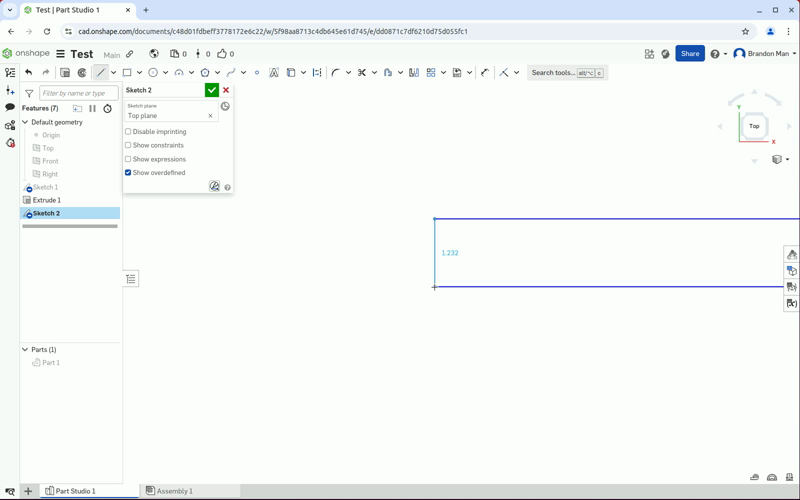
scroll(-6)
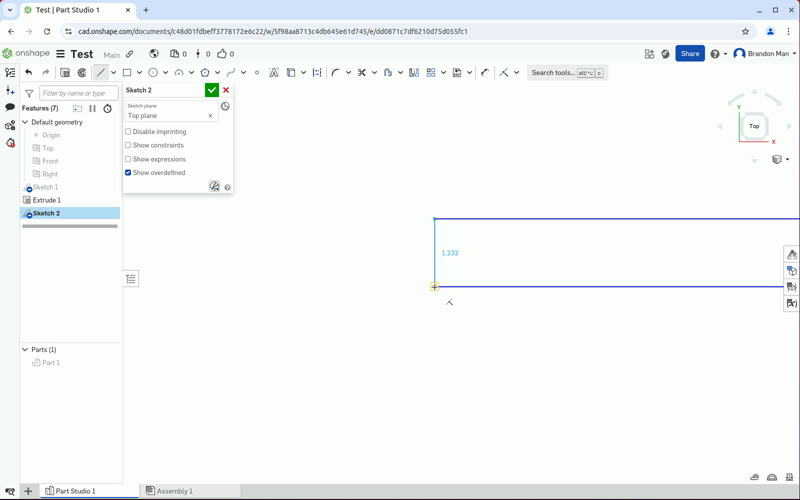
scroll(-6)
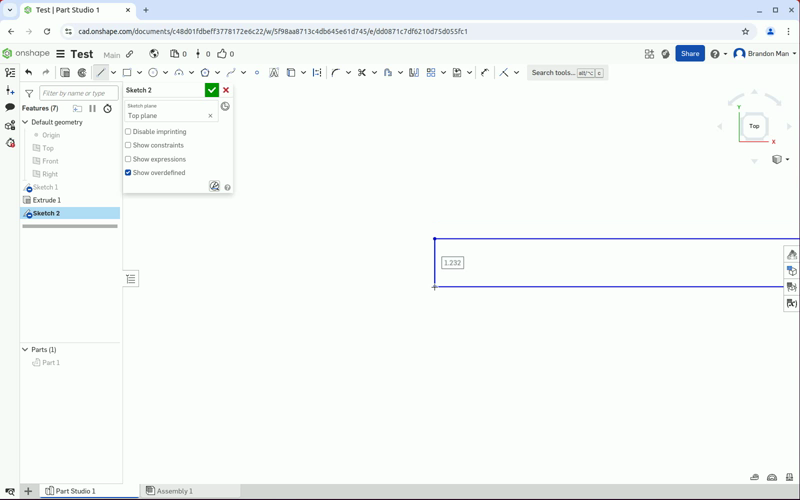
scroll(-6)
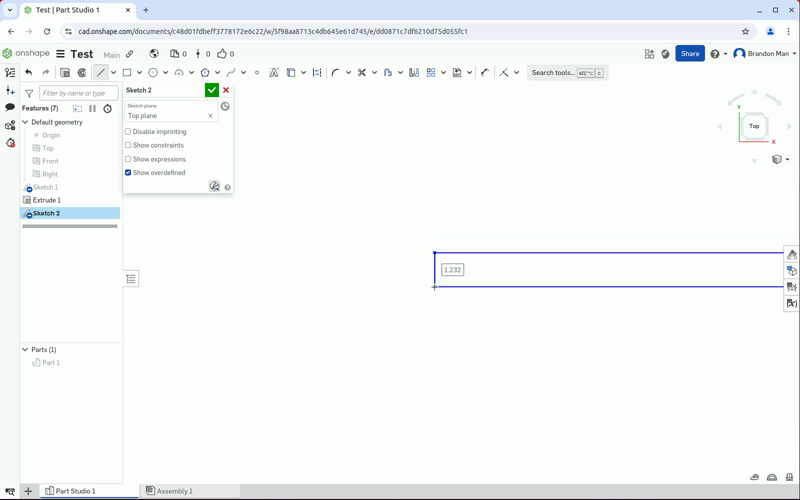
scroll(-6)
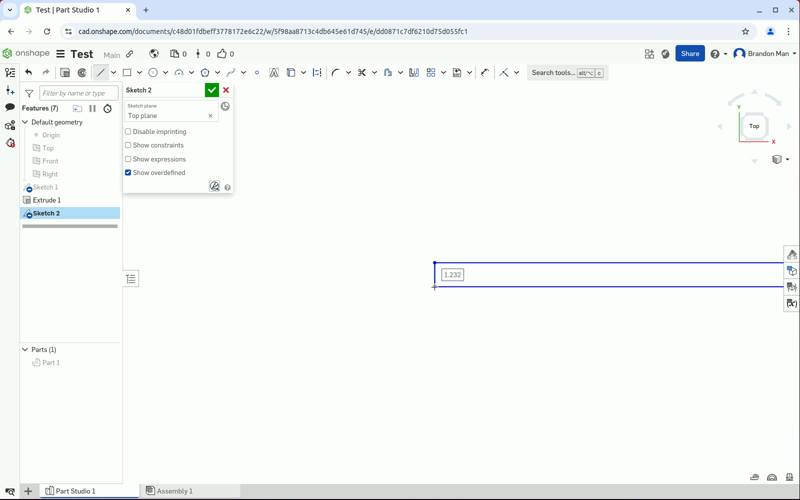
scroll(-6)
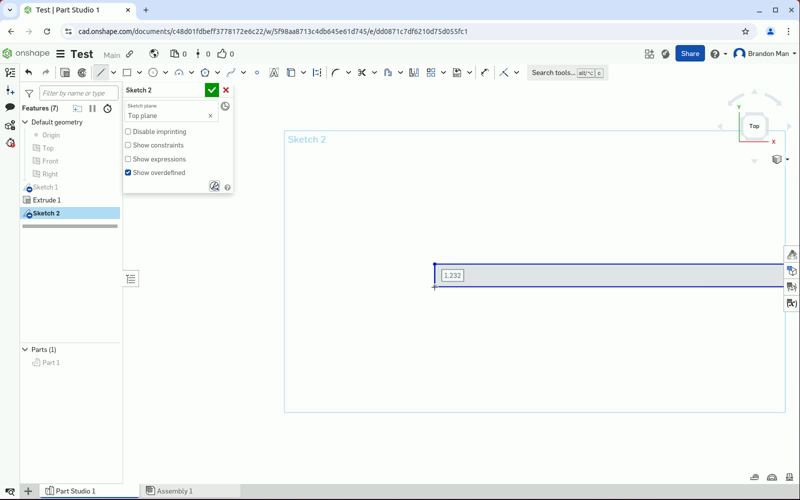
scroll(-6)
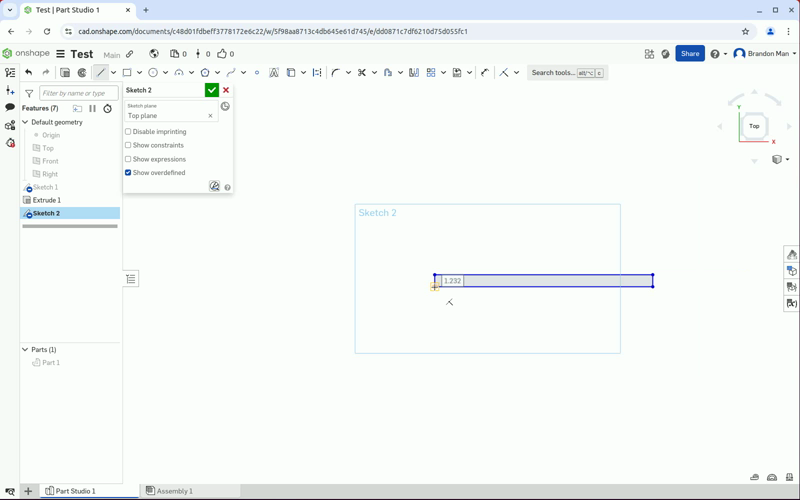
scroll(-6)
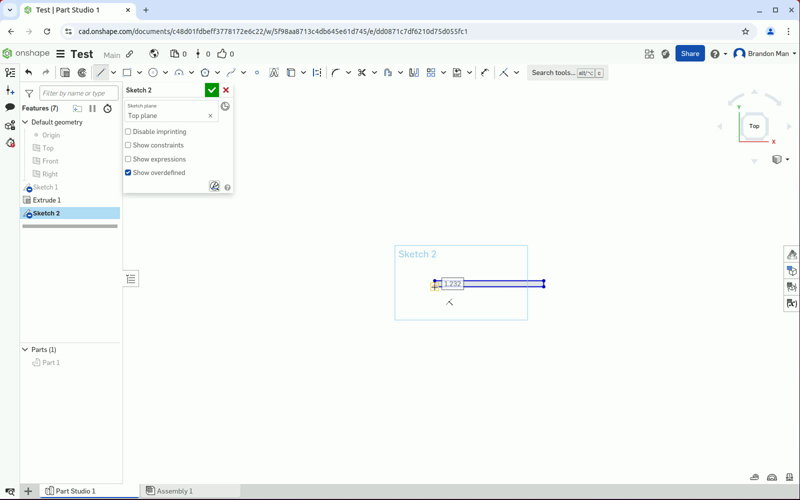
key(esc)
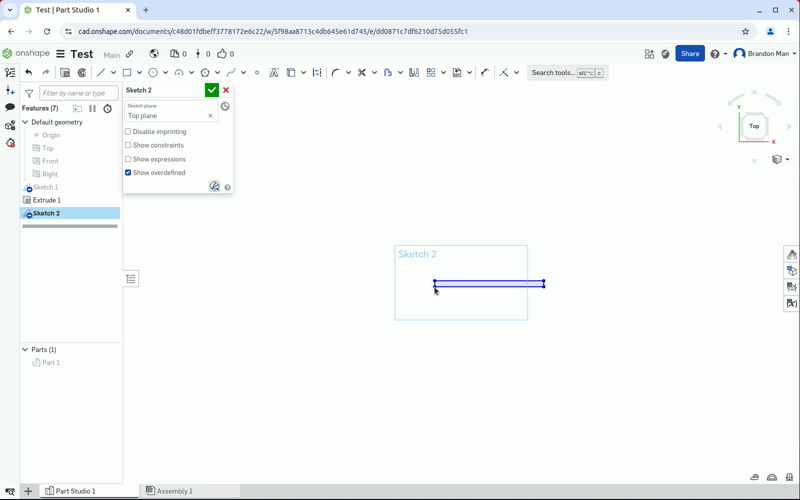
mouse_move(474, 285)
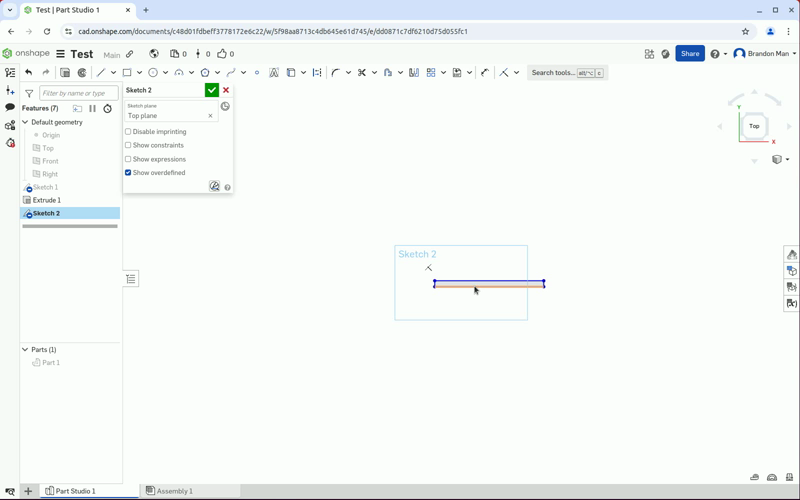
scroll(6)
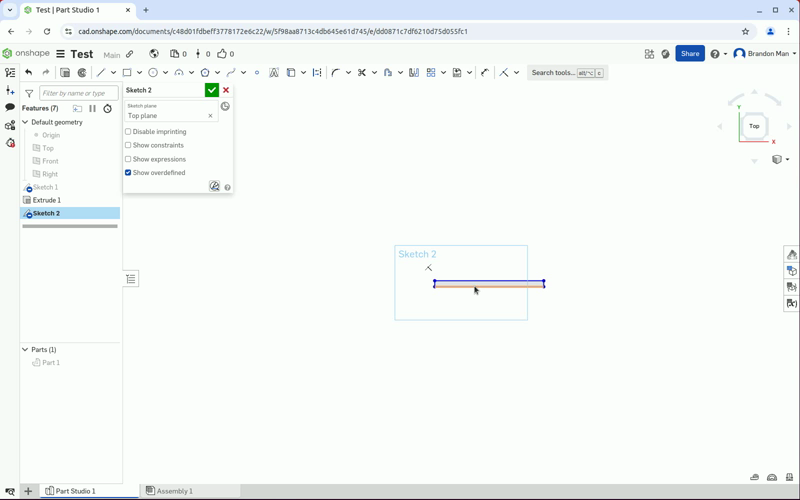
scroll(6)
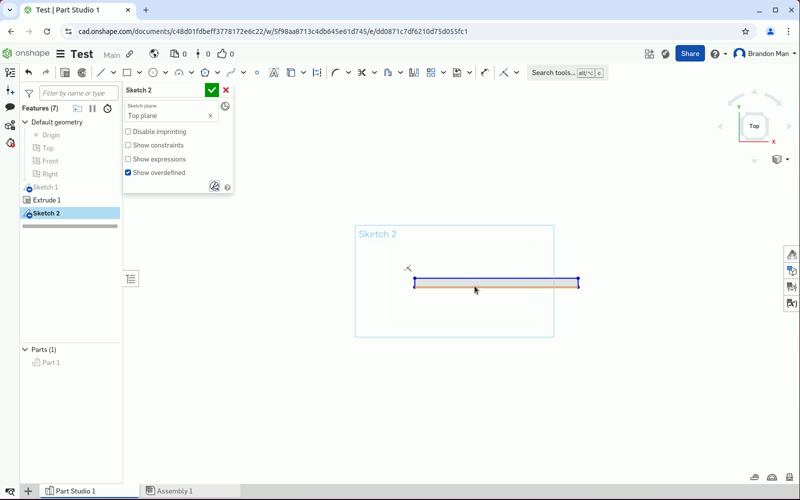
scroll(6)
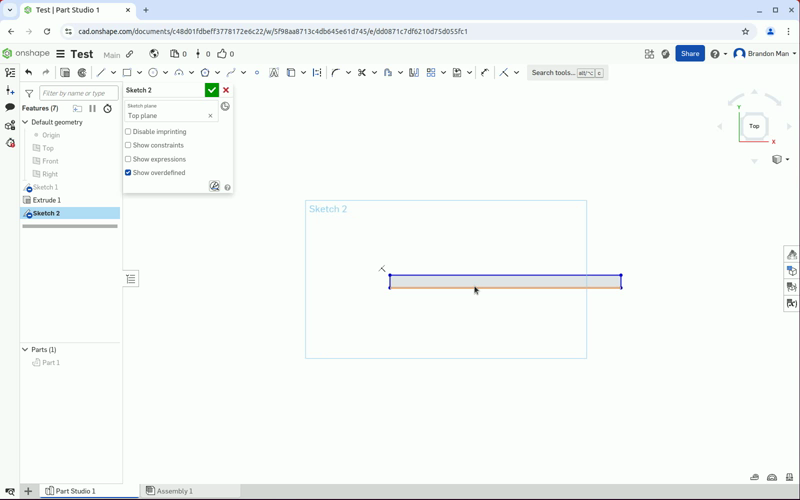
scroll(6)
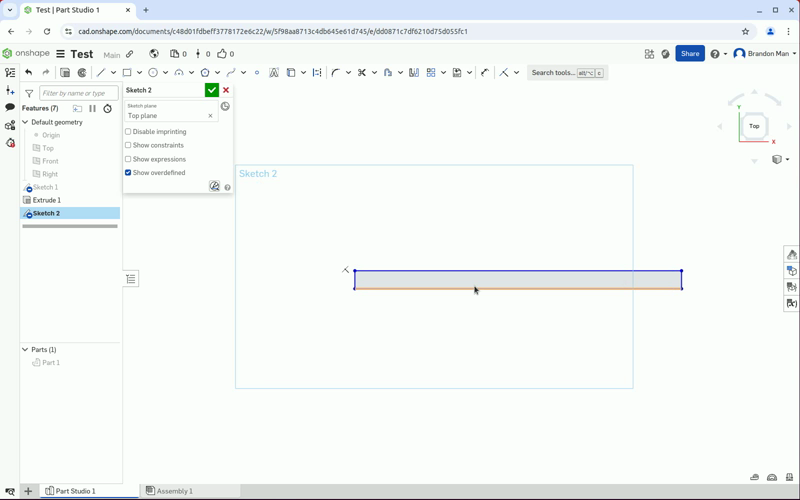
scroll(6)
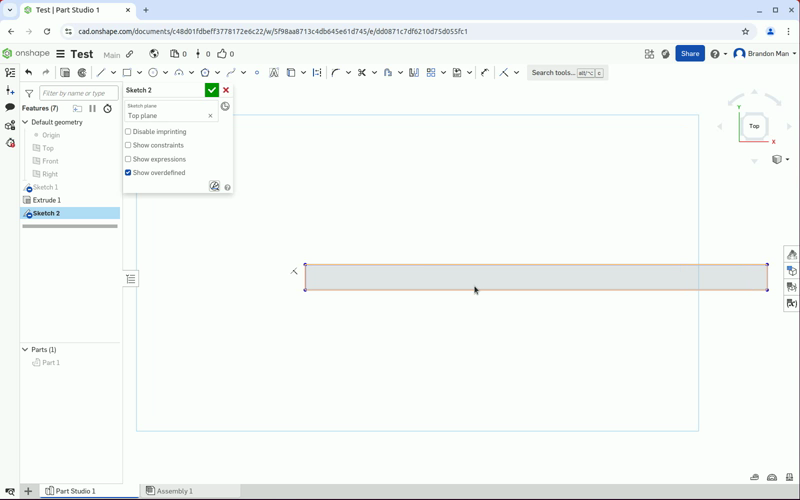
scroll(6)
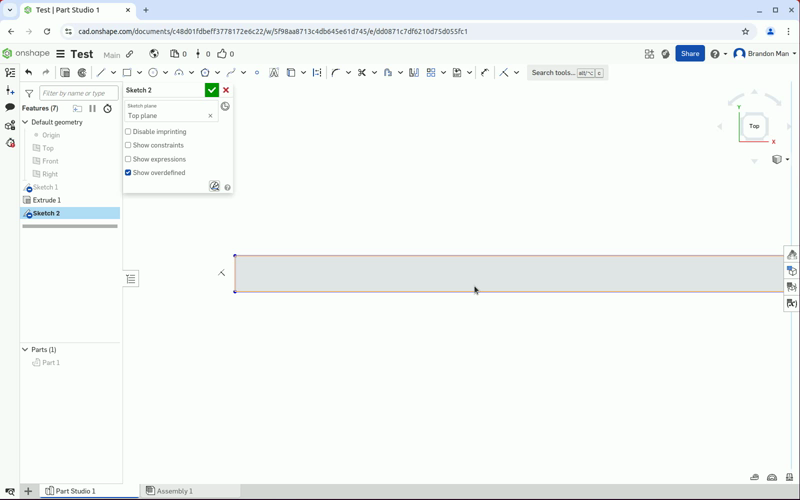
scroll(6)
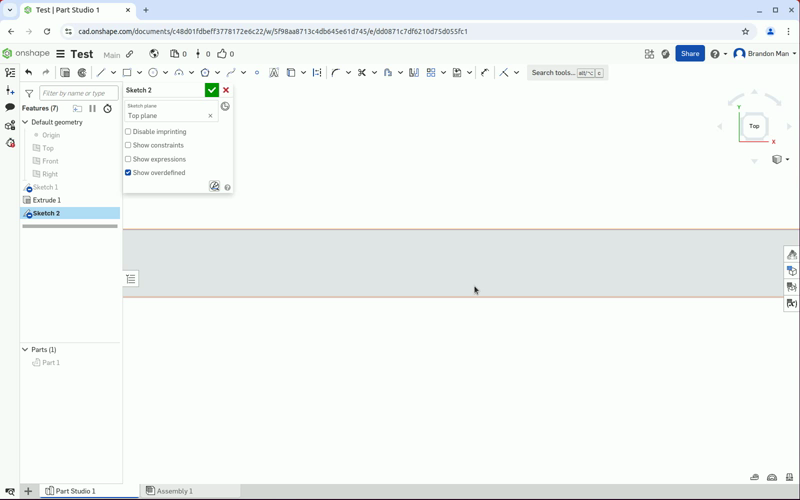
click(474, 285)
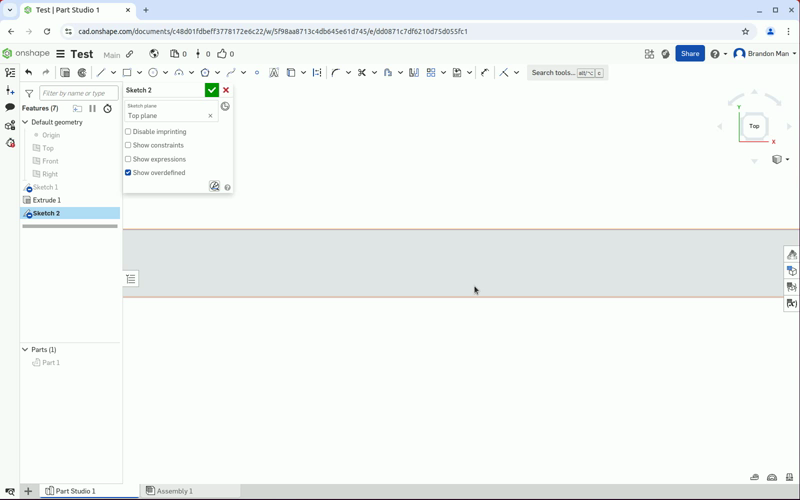
scroll(-6)
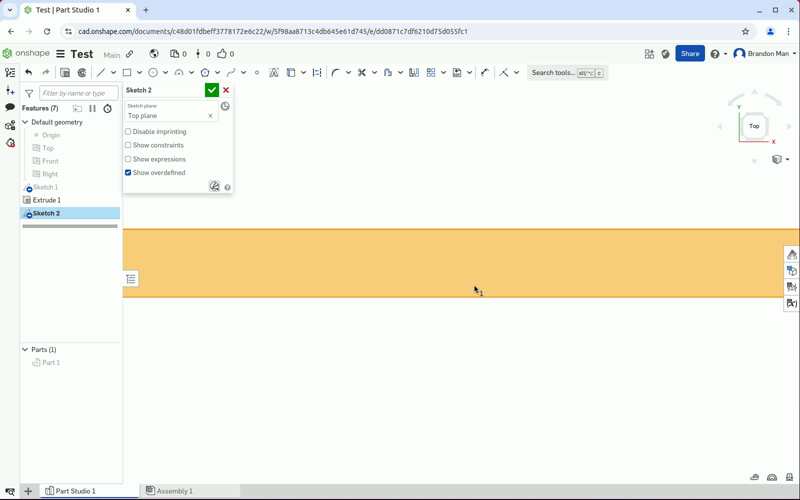
scroll(-6)
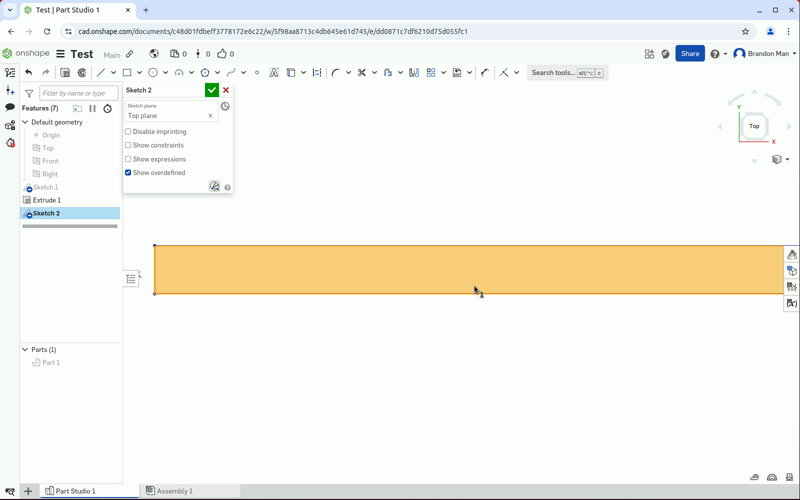
scroll(-6)
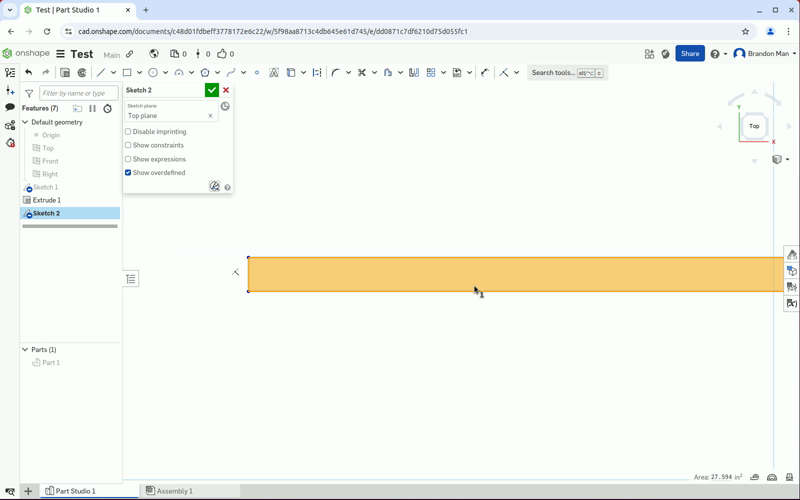
scroll(-6)
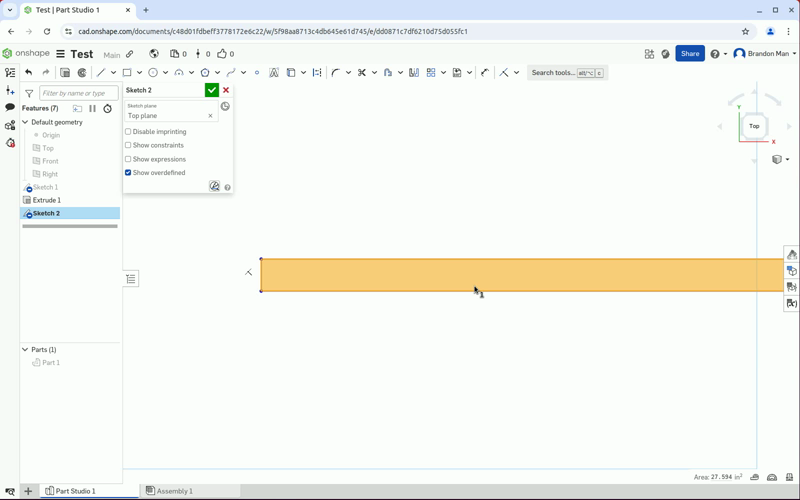
scroll(-6)
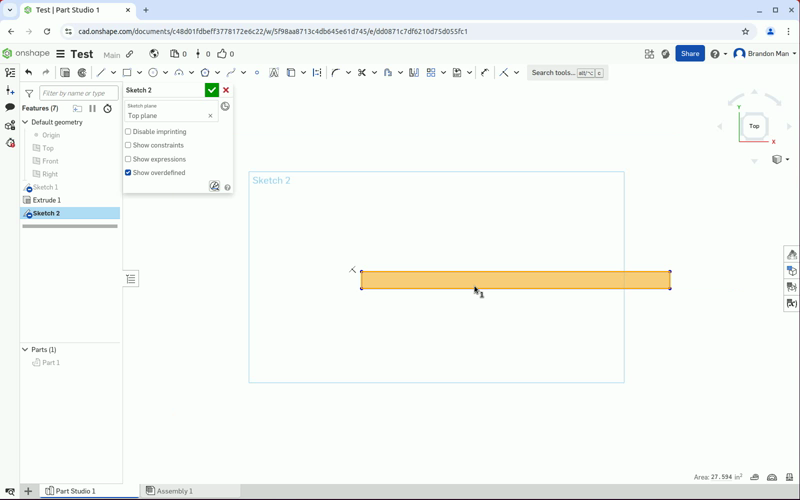
scroll(-6)
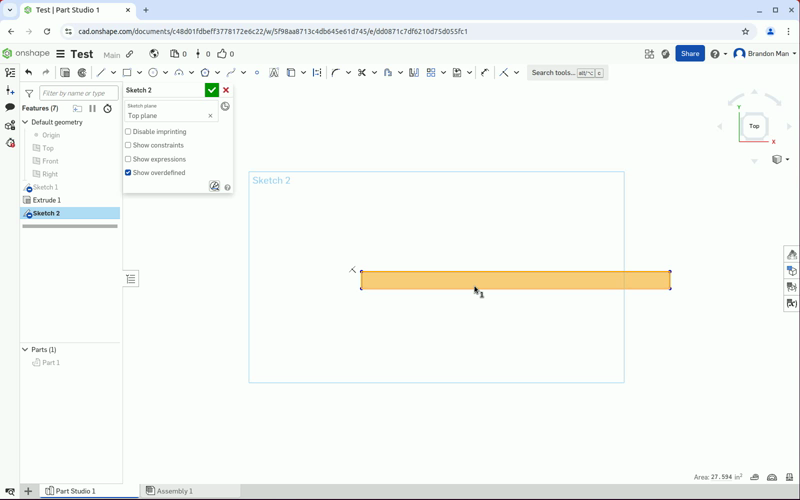
scroll(-6)
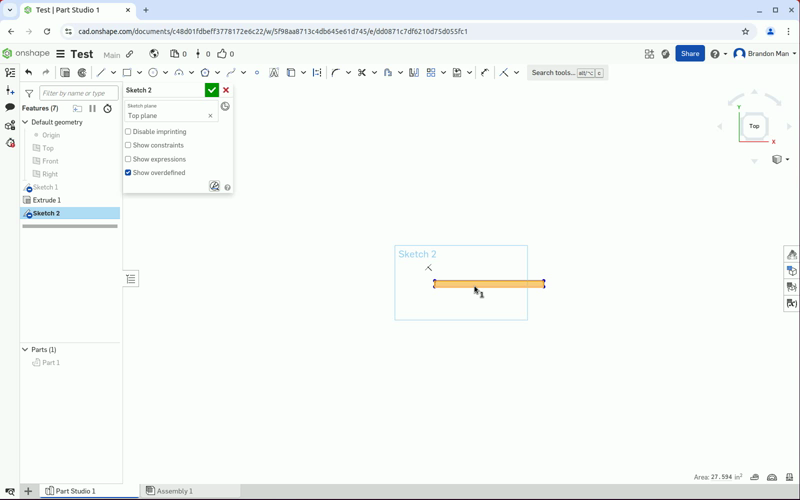
mouse_move(73, 352)
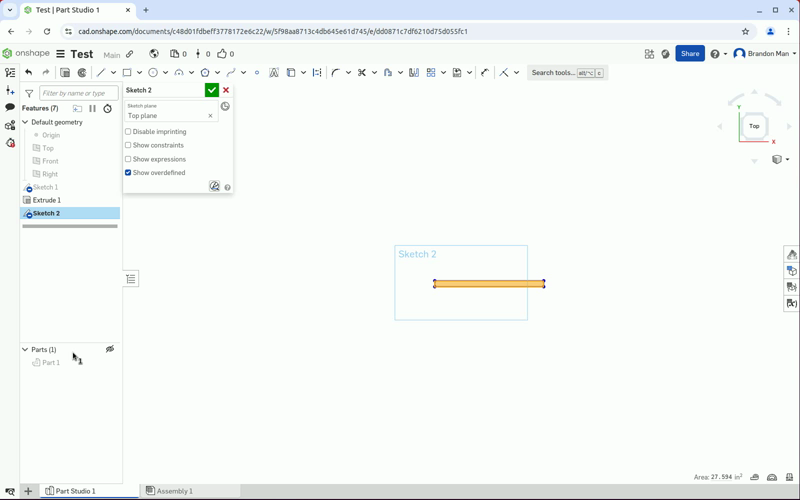
key(shift+y)
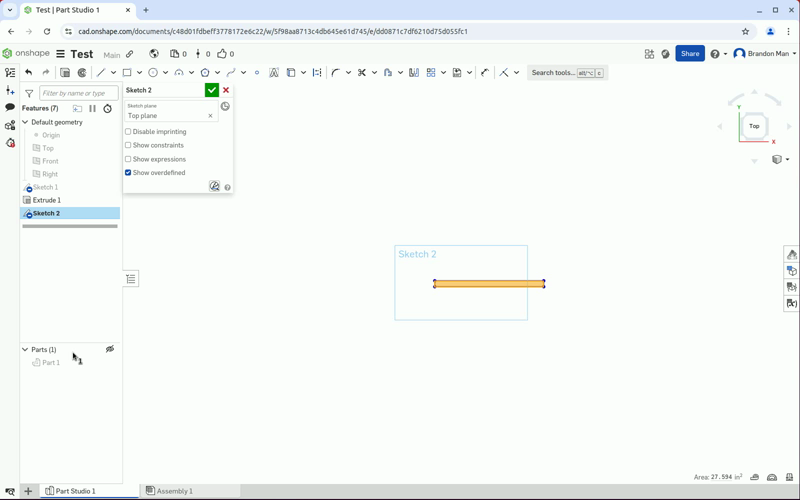
key(shift+e)
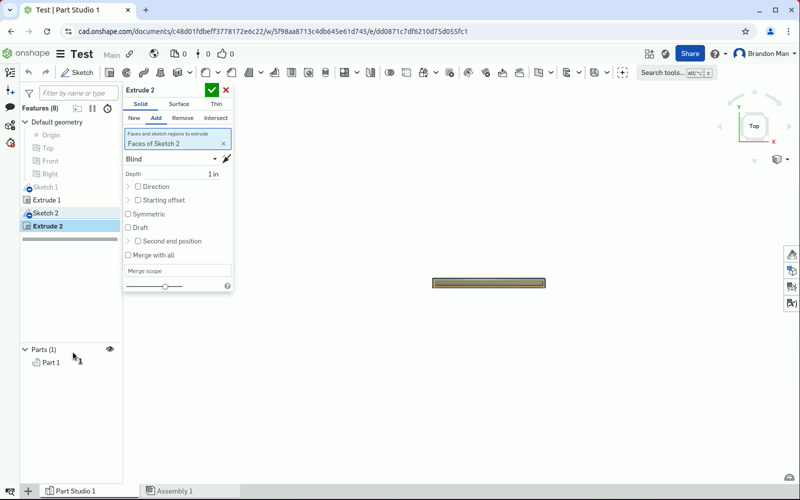
mouse_move(143, 106)
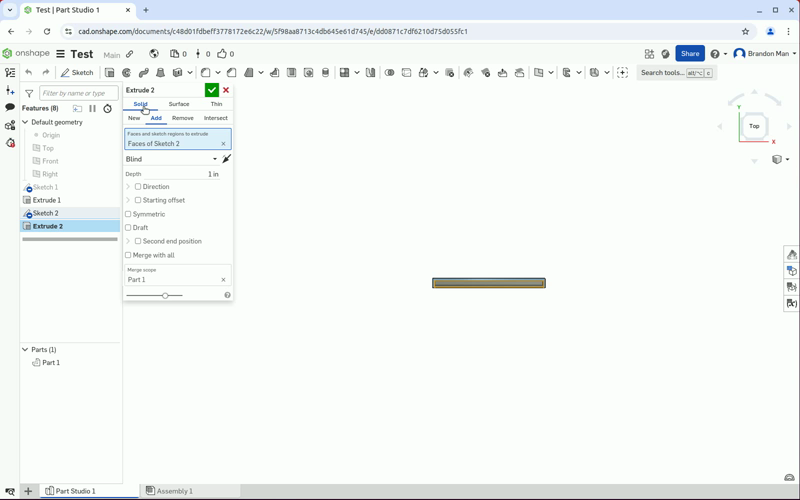
click(143, 106)
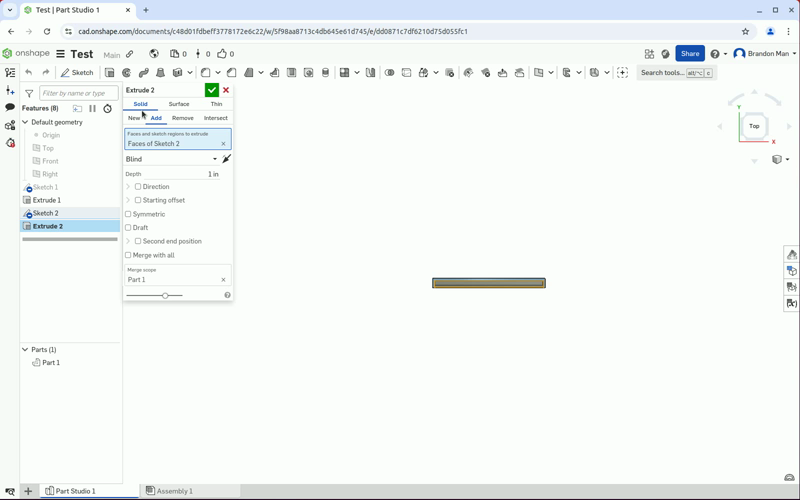
mouse_move(137, 120)
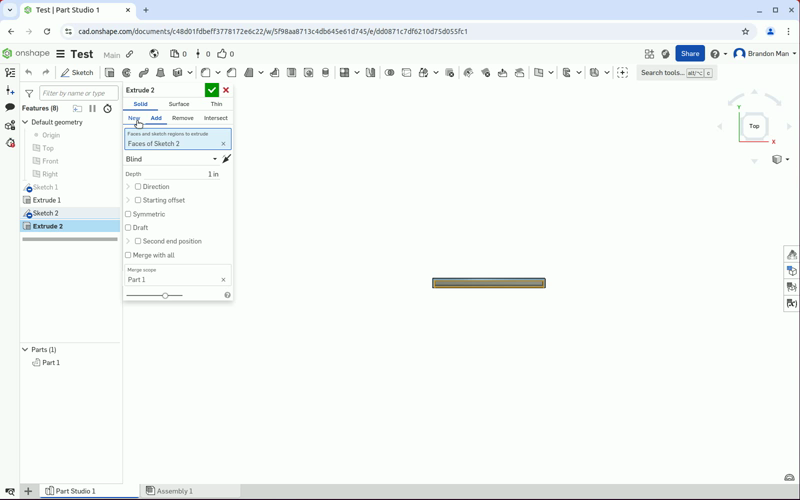
click(137, 120)
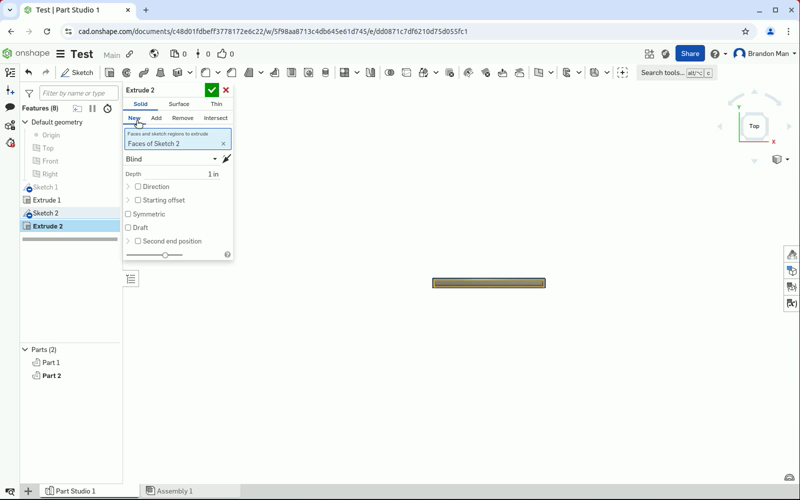
key(tab, 4)
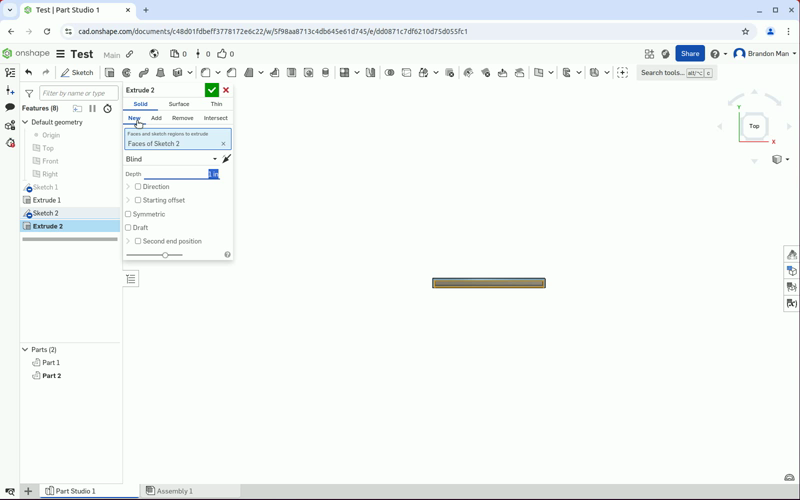
text(0.722)
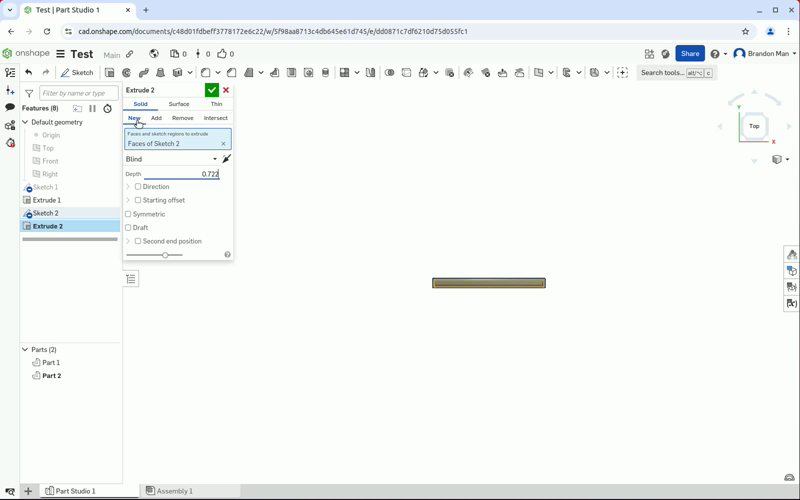
key(enter)
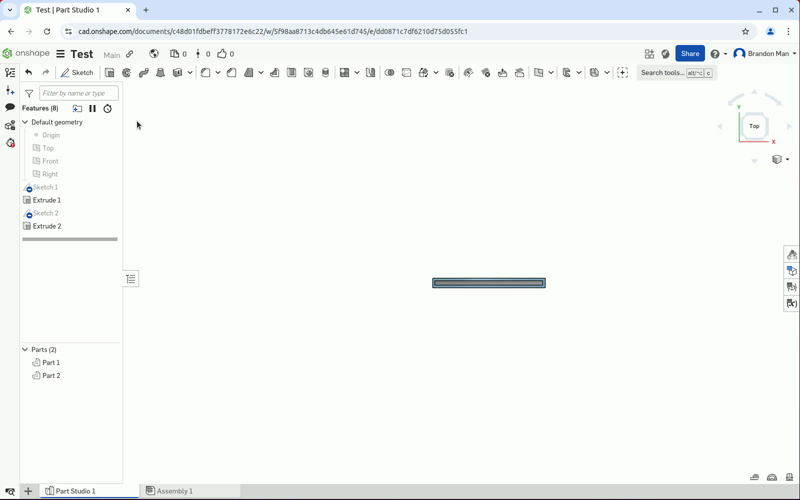
key(shift+h)
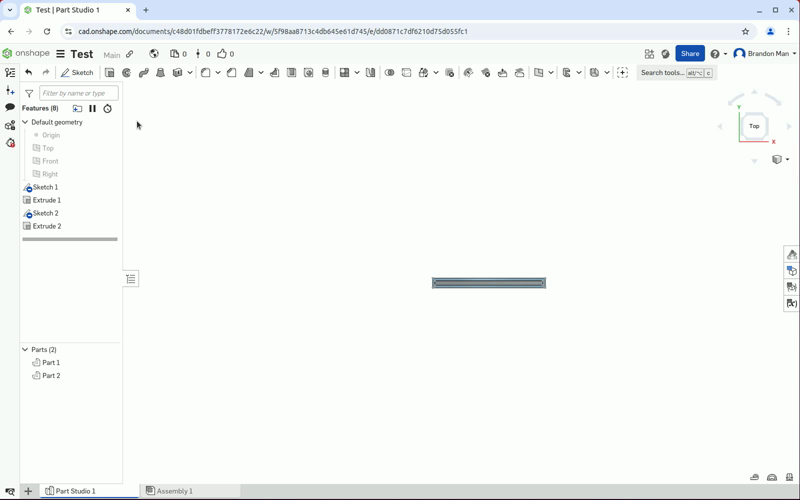
key(shift+h)
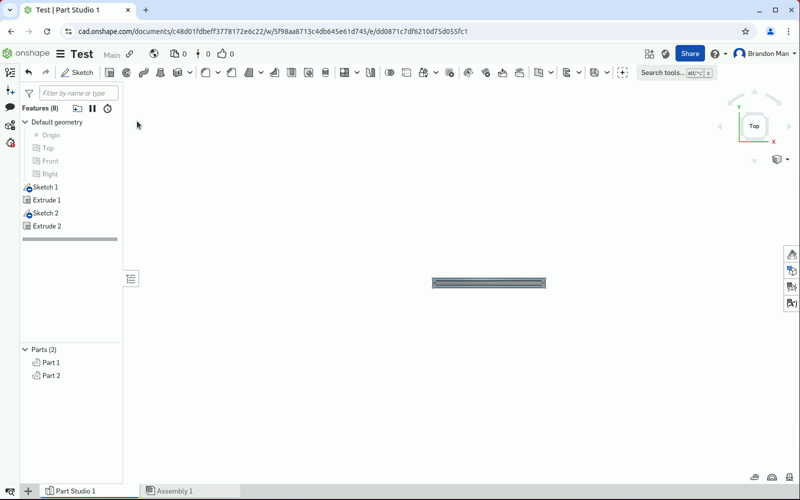
key(shift+7)
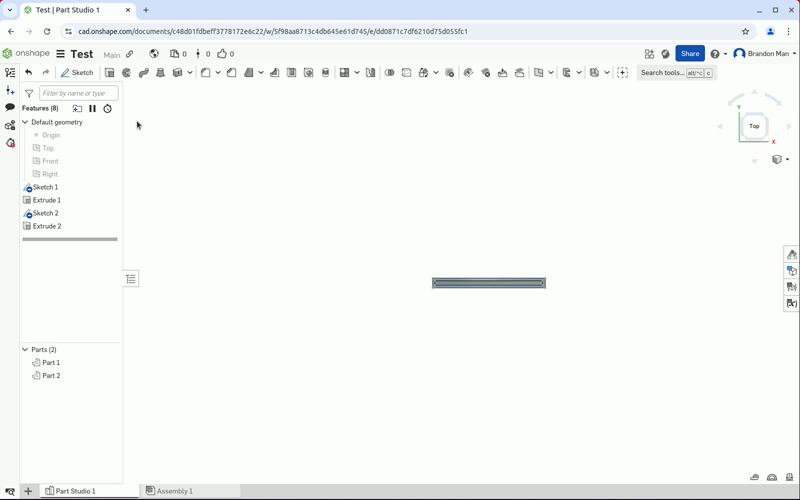
key(up, 3)
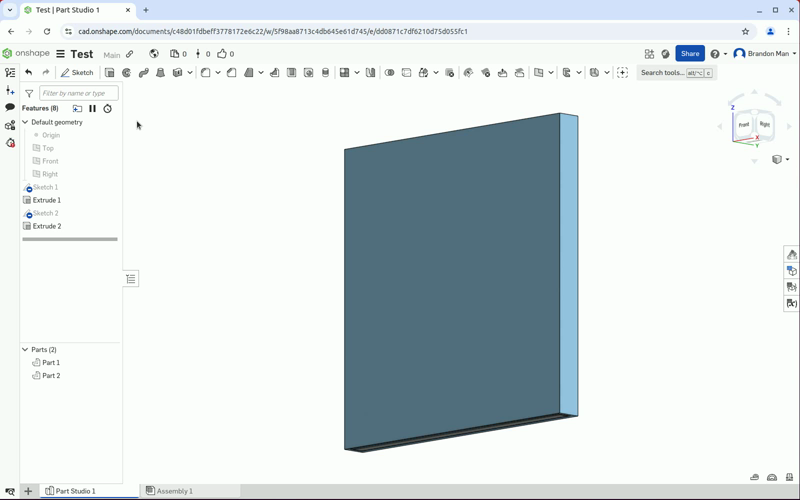
key(left, 3)
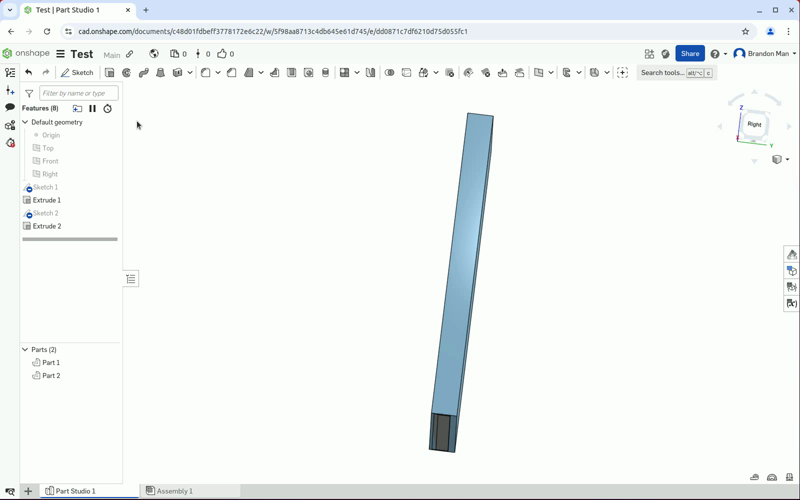
key(right, 3)
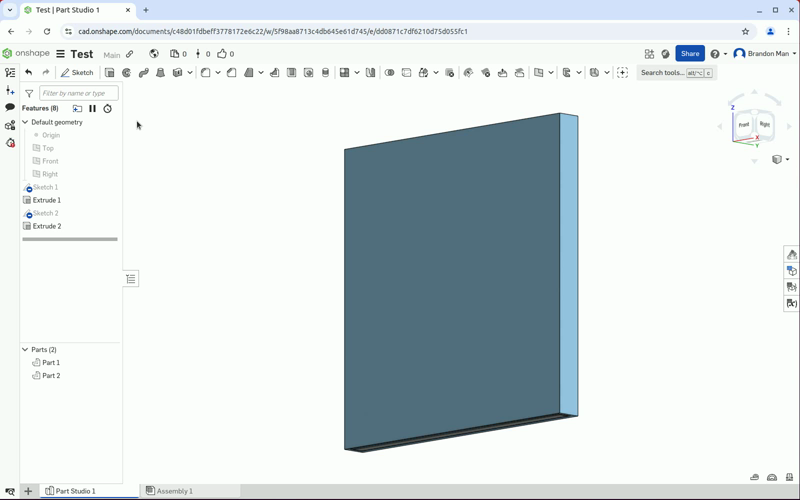
key(down, 3)
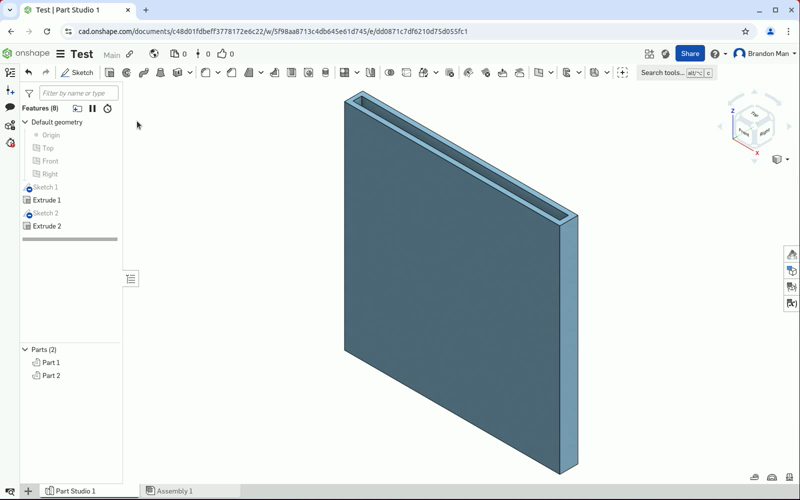
mouse_move(73, 189)
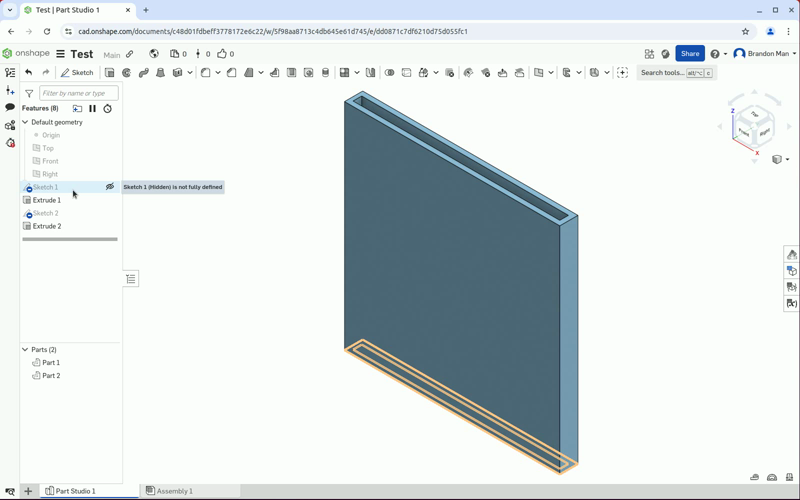
click(73, 189)